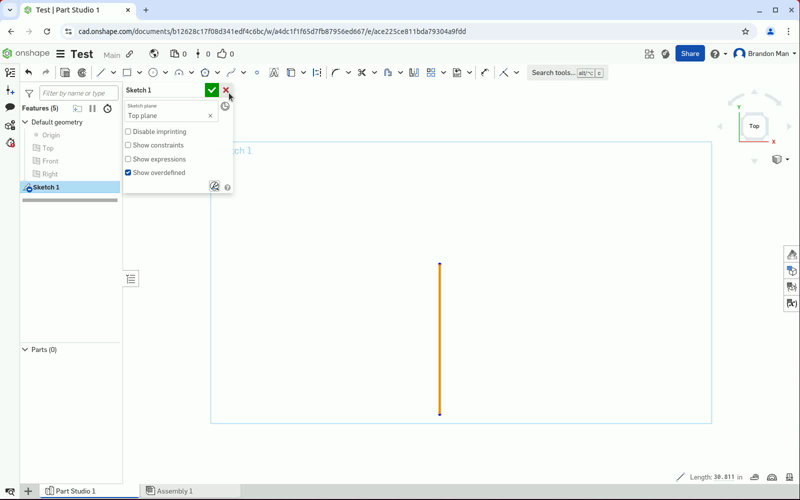
key(shift+h)
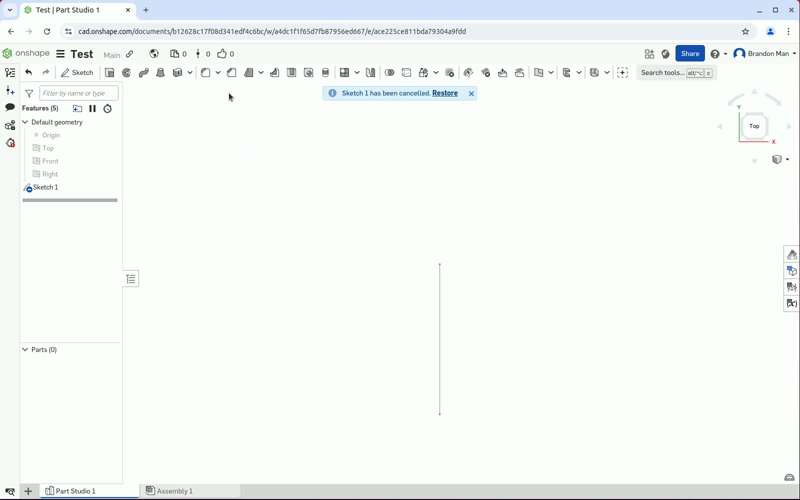
key(shift+s)
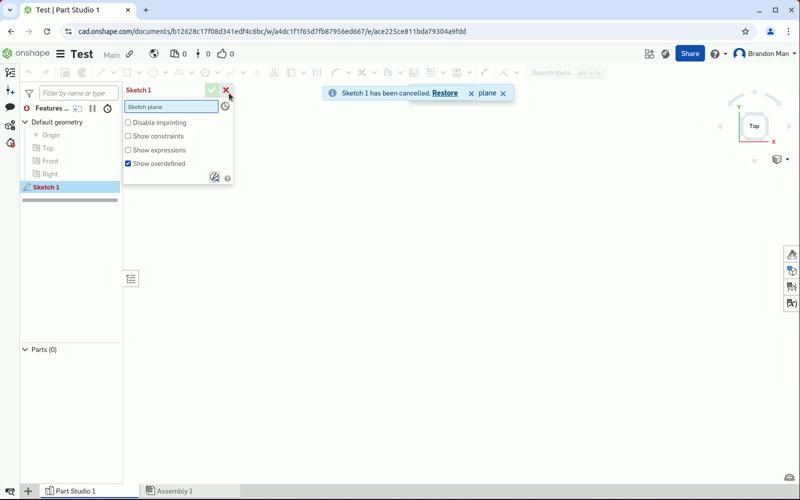
mouse_move(73, 150)
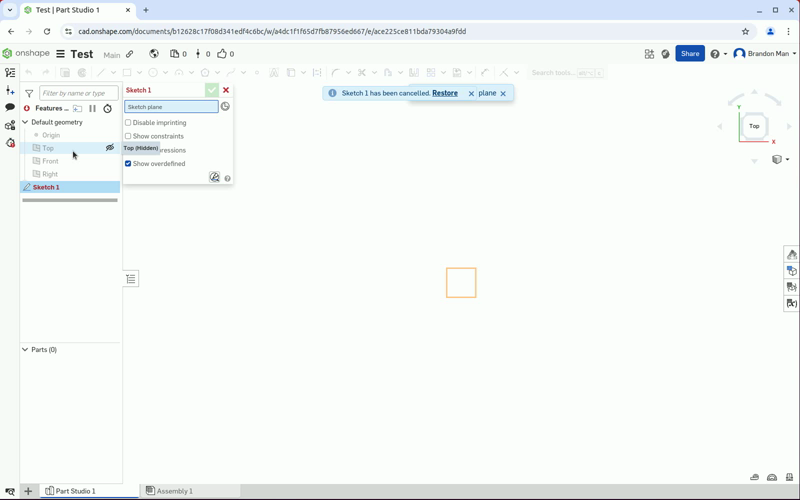
click(73, 150)
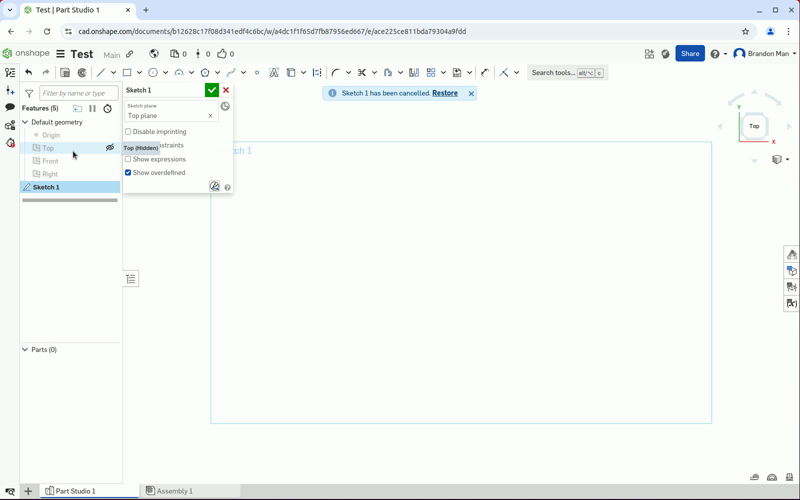
mouse_move(73, 352)
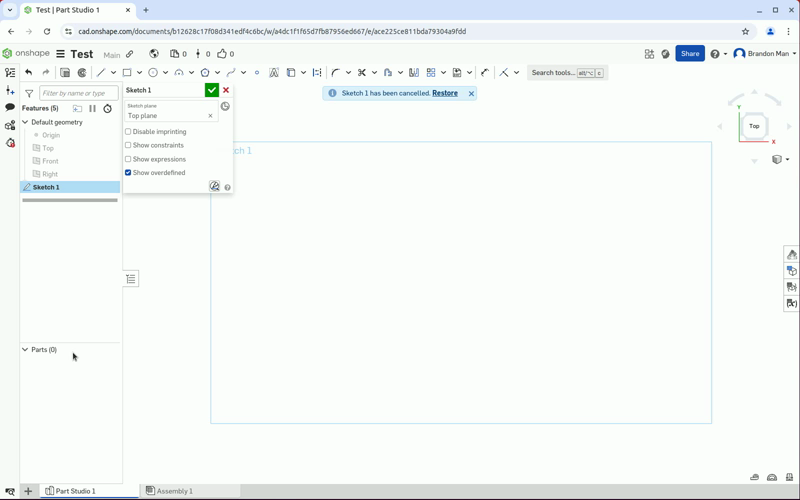
key(y)
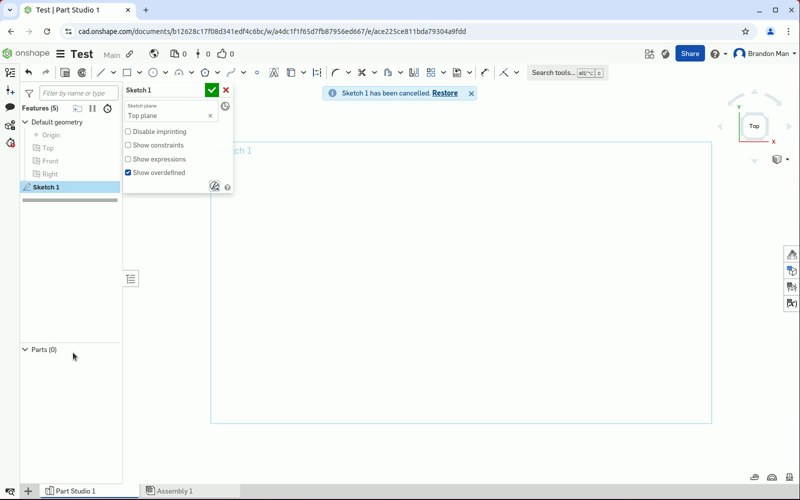
key(l)
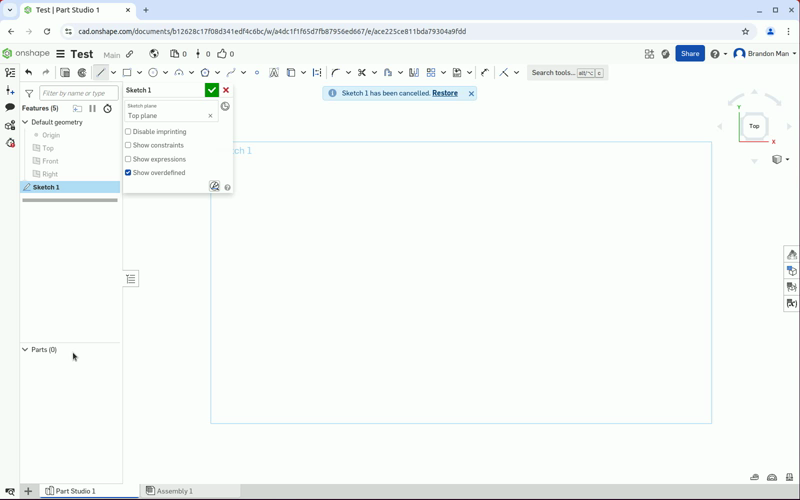
key_down(shift)
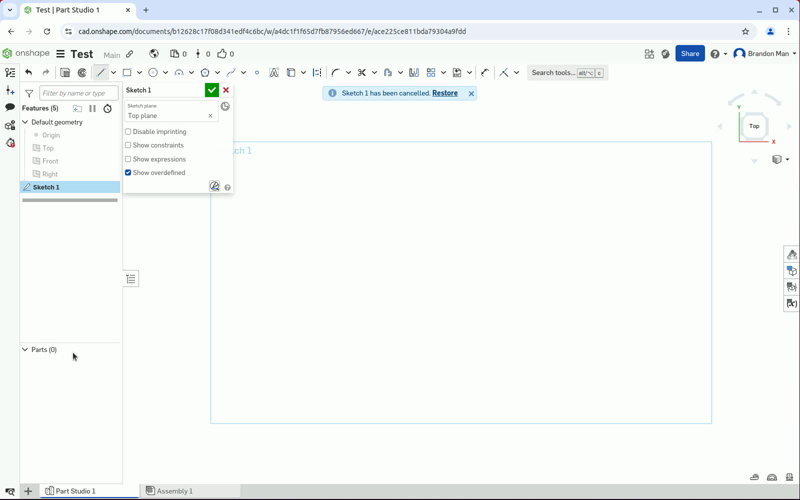
mouse_move(355, 386)
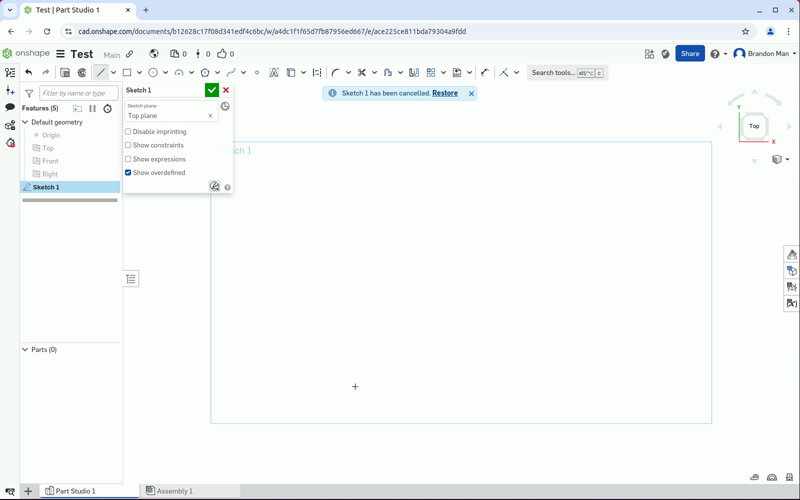
click(355, 386)
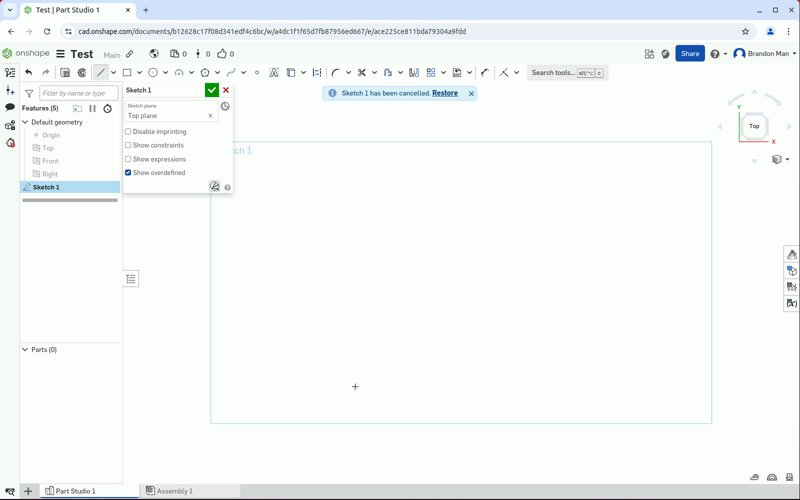
key_up(shift)
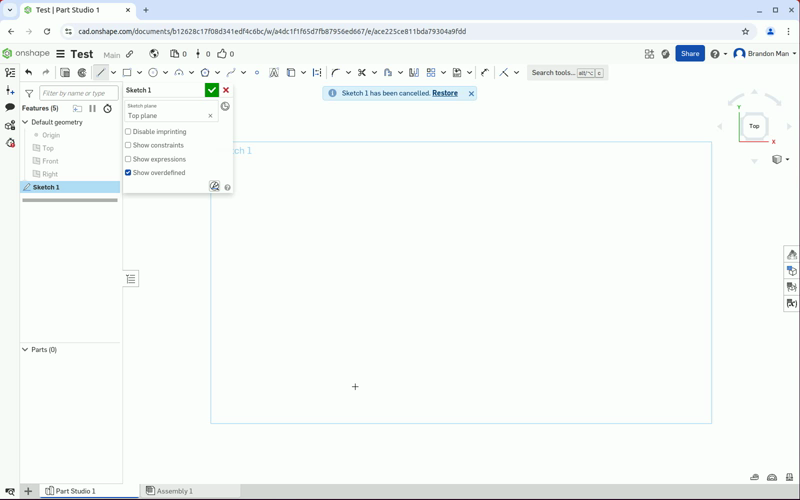
key_down(shift)
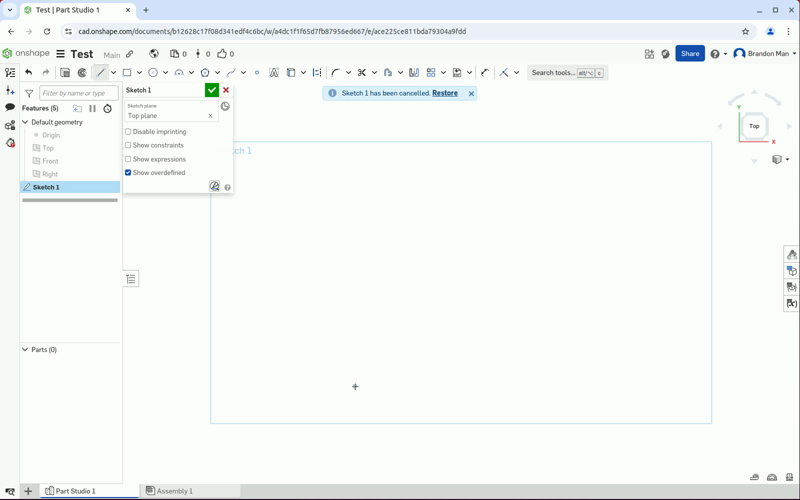
mouse_move(545, 386)
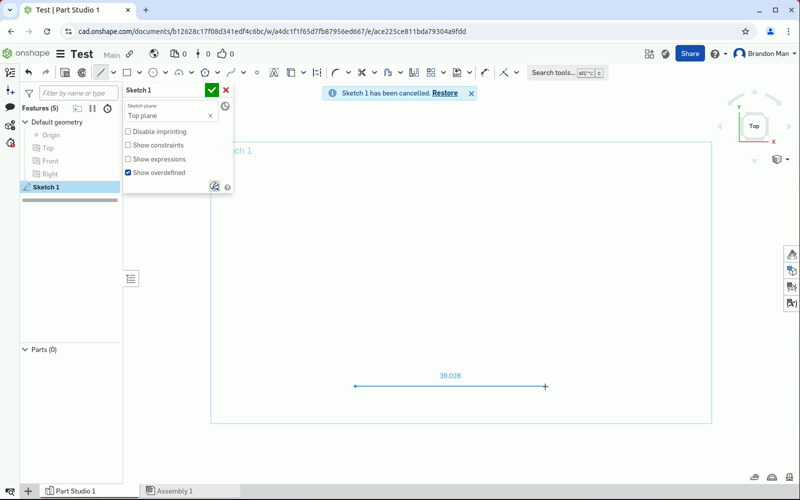
click(545, 386)
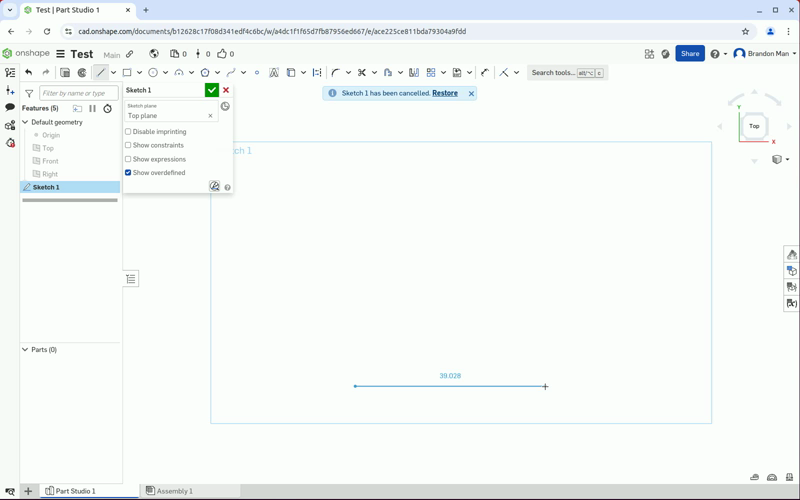
key_up(shift)
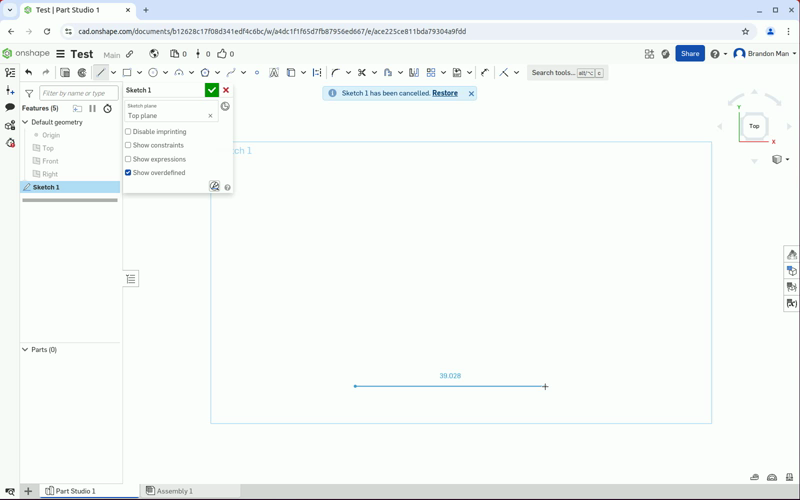
key_down(shift)
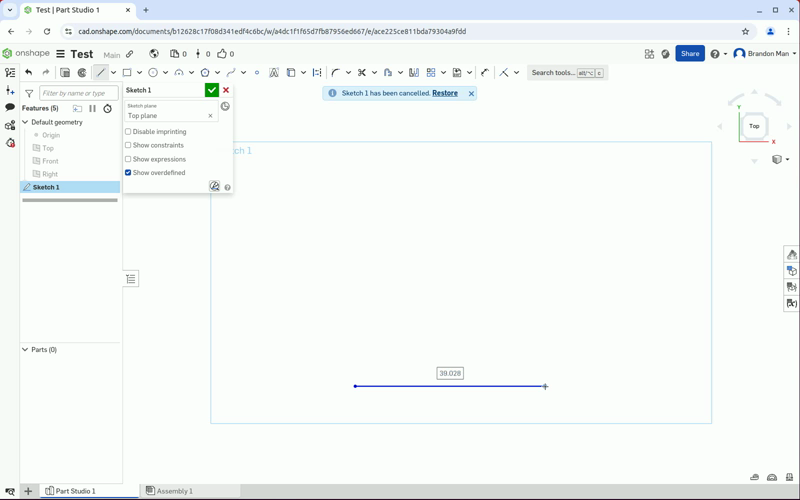
mouse_move(575, 386)
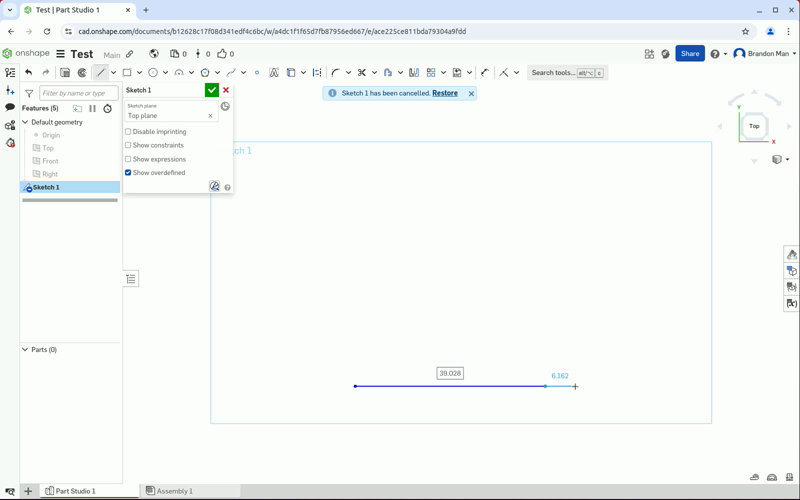
mouse_move(545, 368)
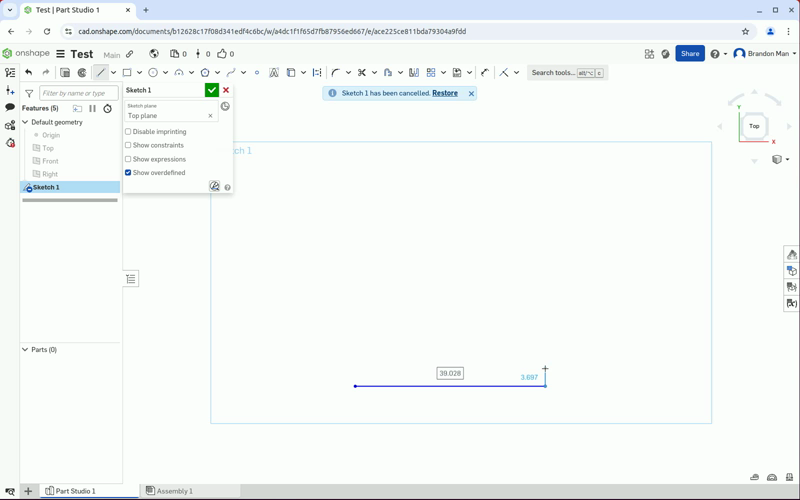
click(545, 368)
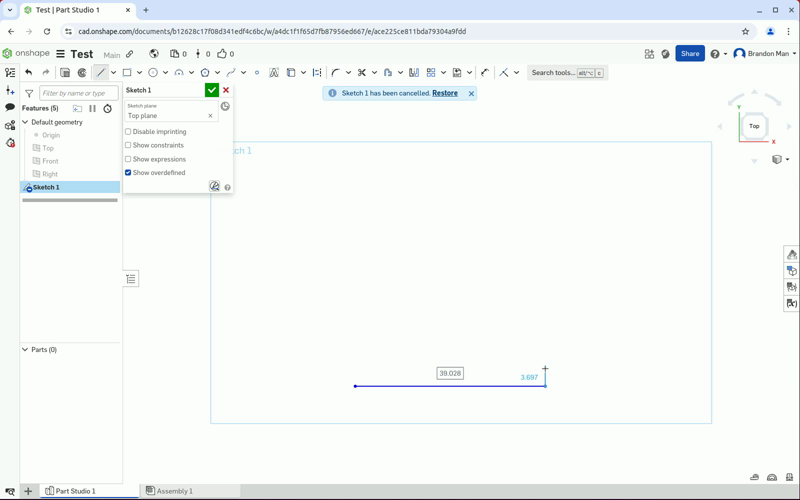
key_up(shift)
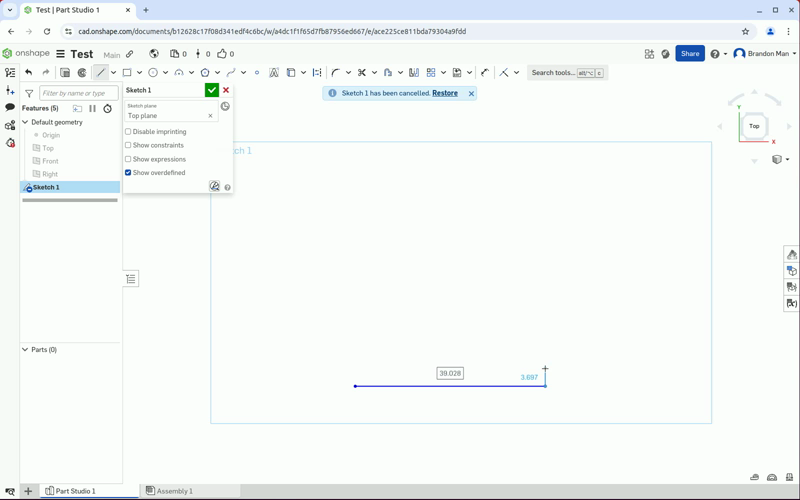
key_down(shift)
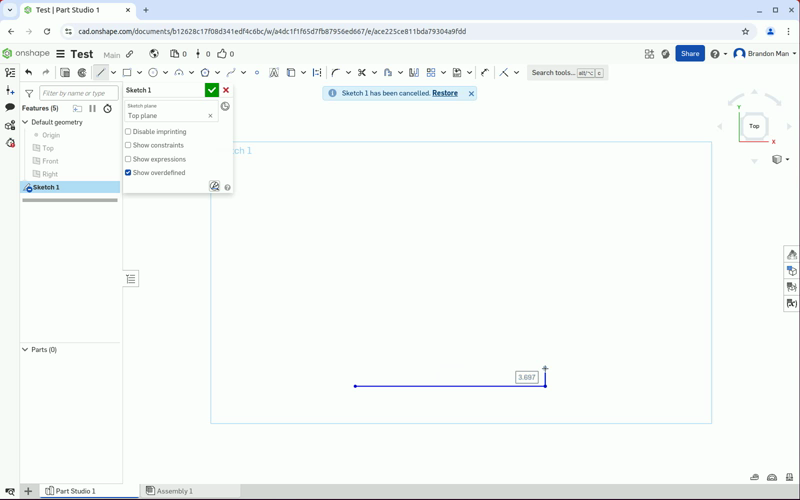
mouse_move(575, 368)
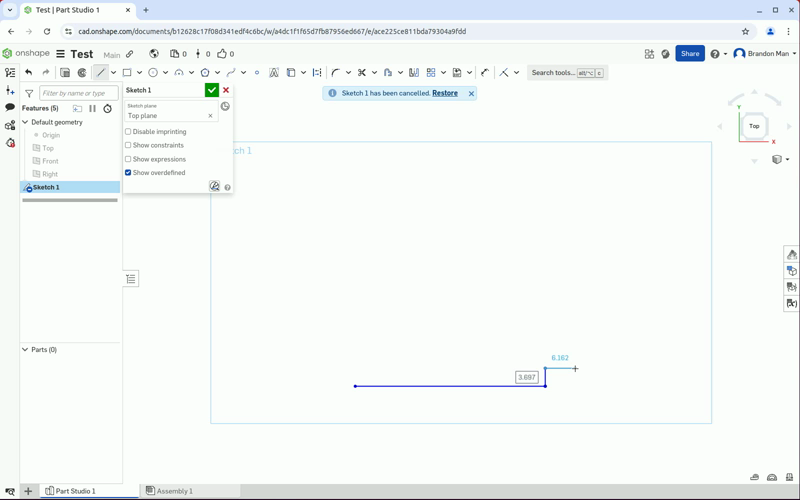
mouse_move(513, 368)
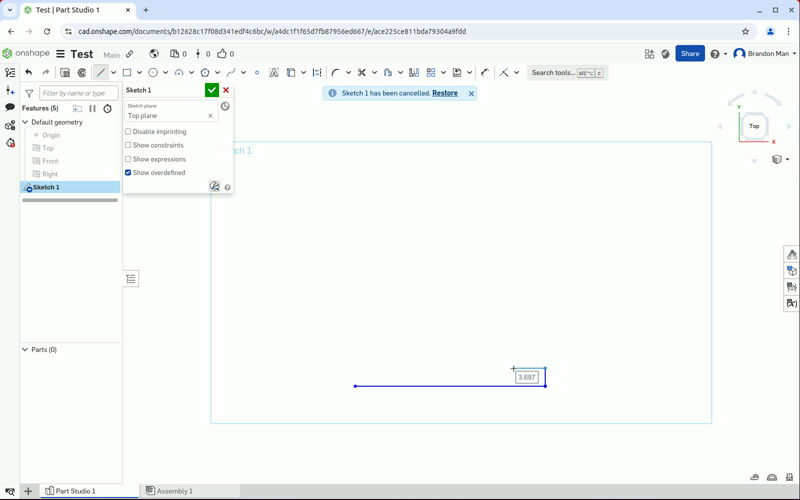
click(513, 368)
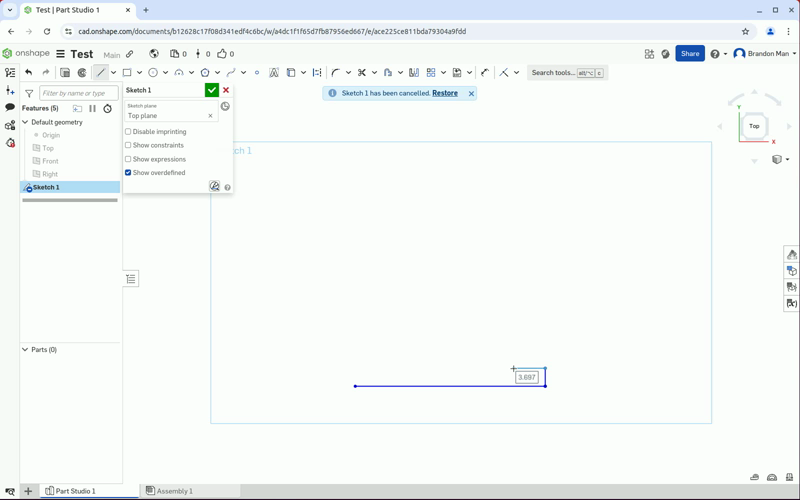
key_up(shift)
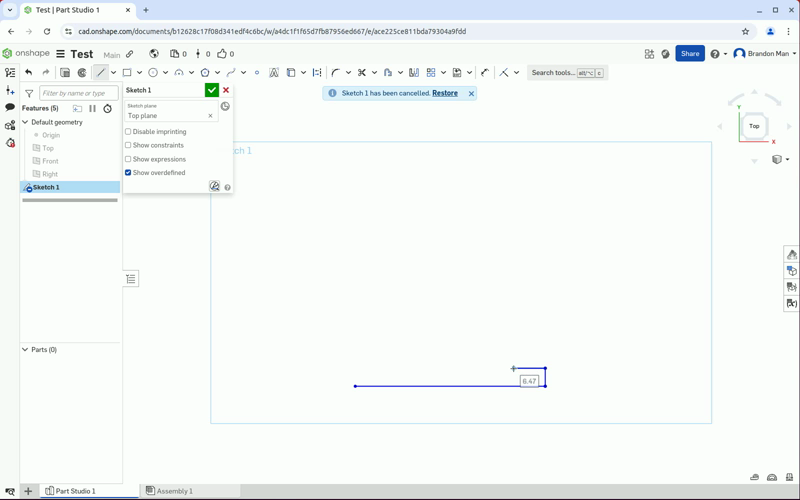
key_down(shift)
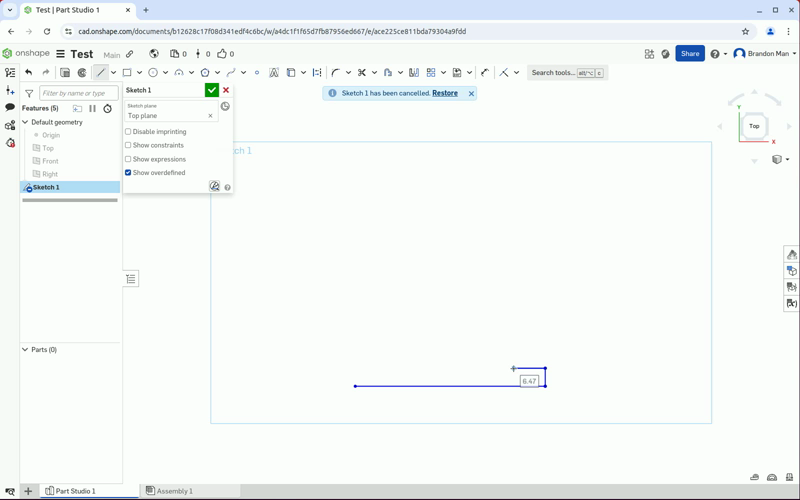
mouse_move(391, 368)
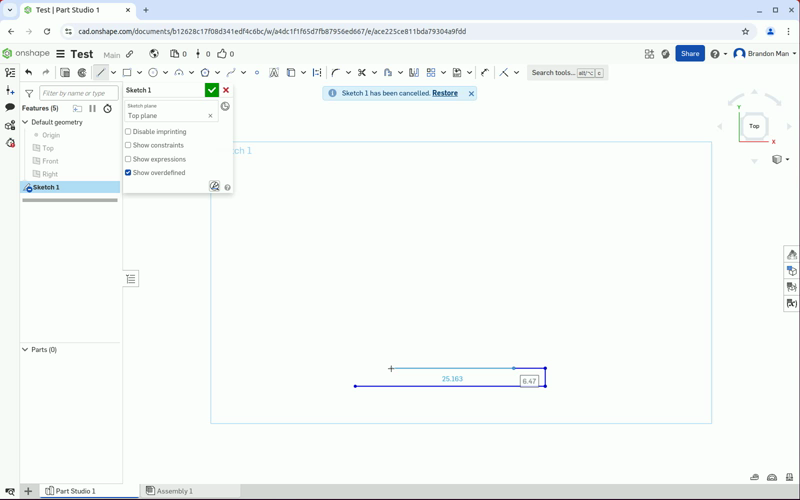
click(391, 368)
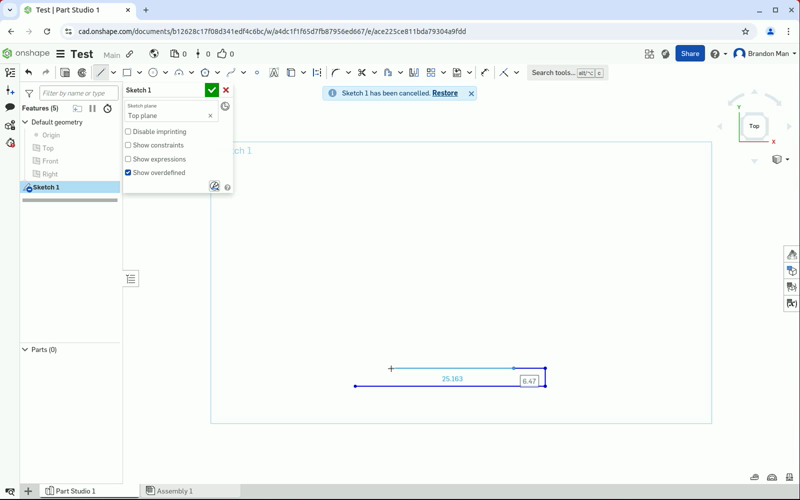
key_up(shift)
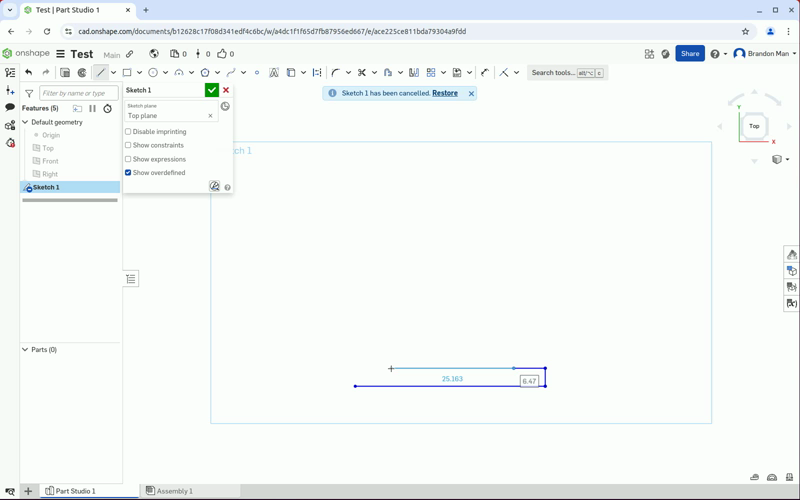
key_down(shift)
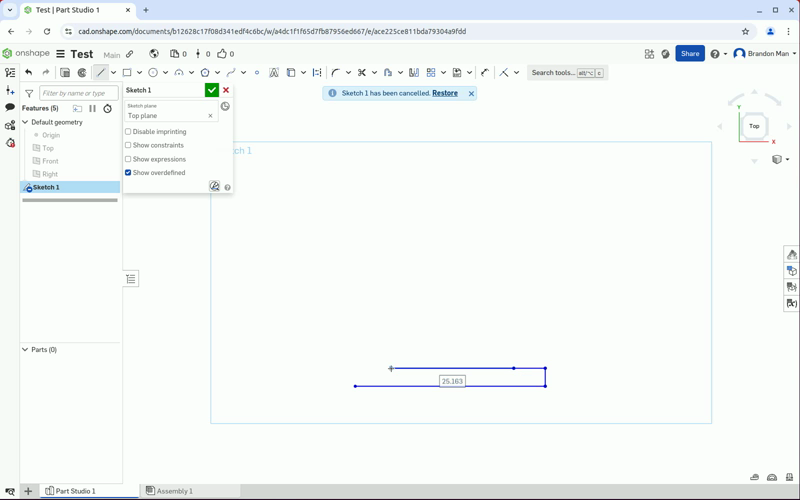
mouse_move(421, 368)
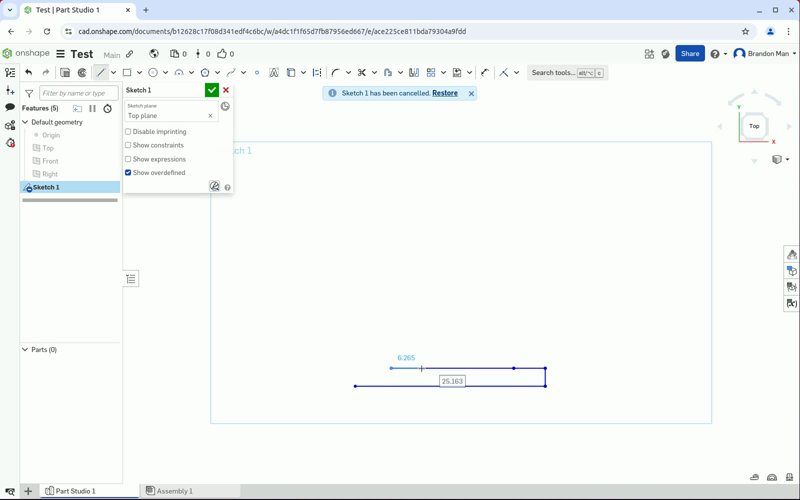
mouse_move(355, 368)
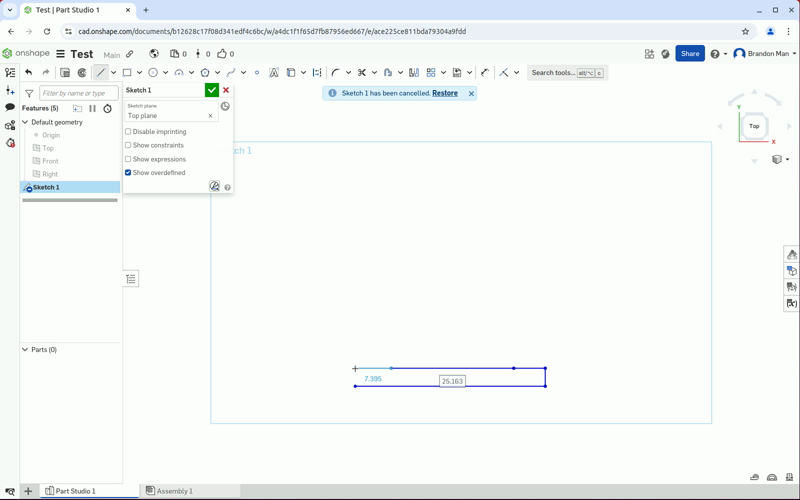
click(355, 368)
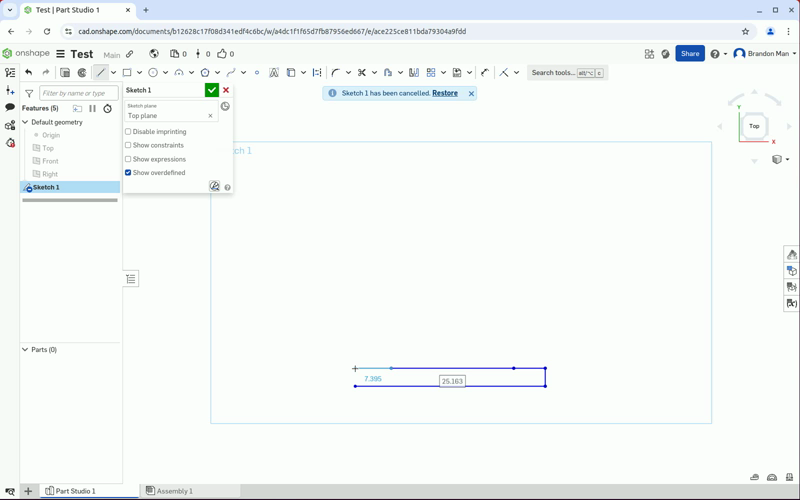
key_up(shift)
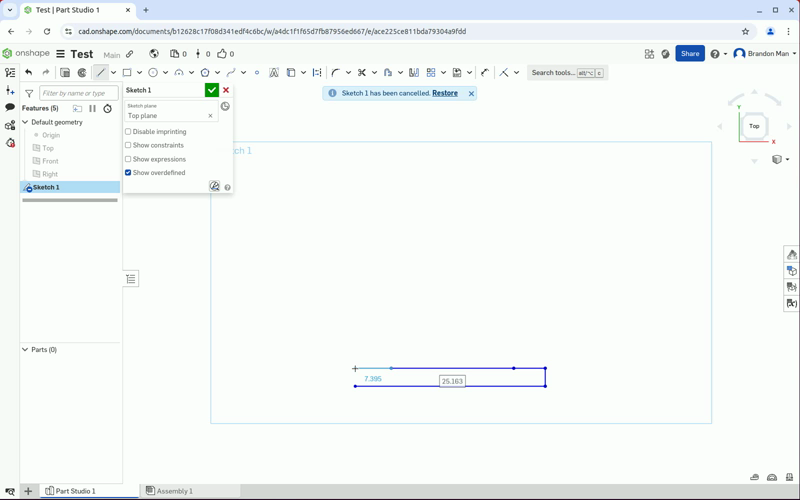
mouse_move(385, 368)
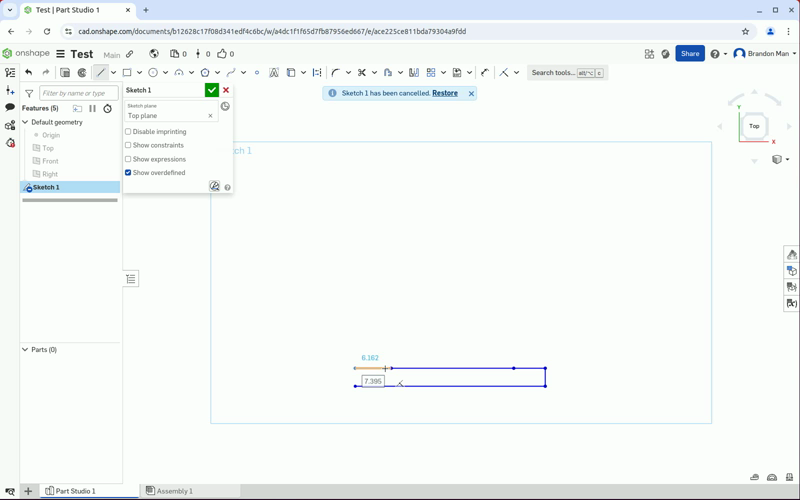
key_down(shift)
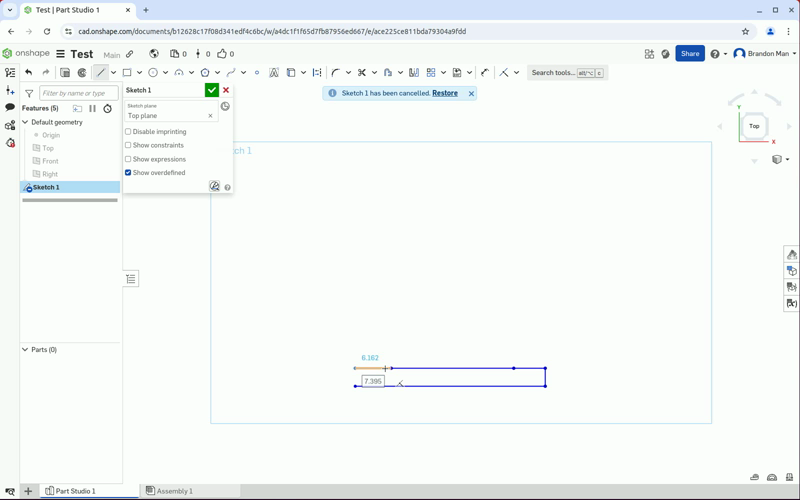
mouse_move(355, 386)
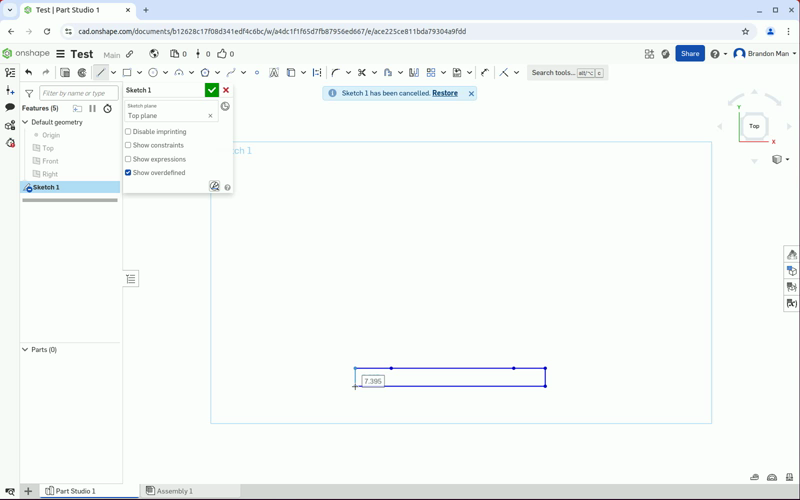
key_up(shift)
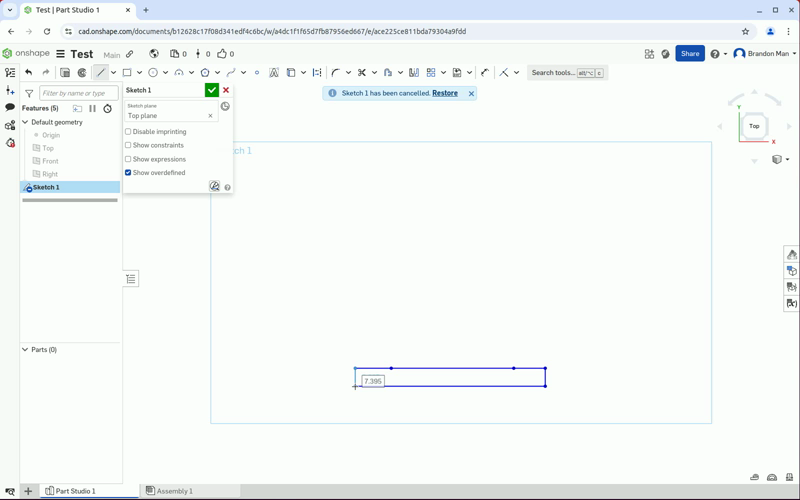
click(355, 386)
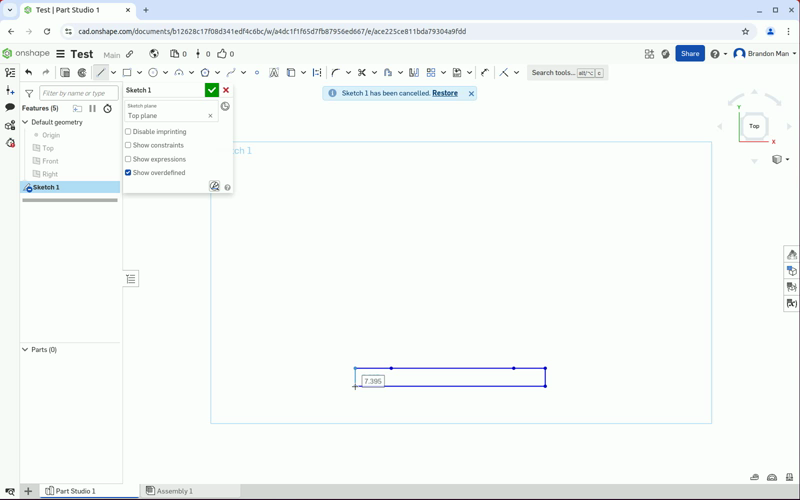
key(esc)
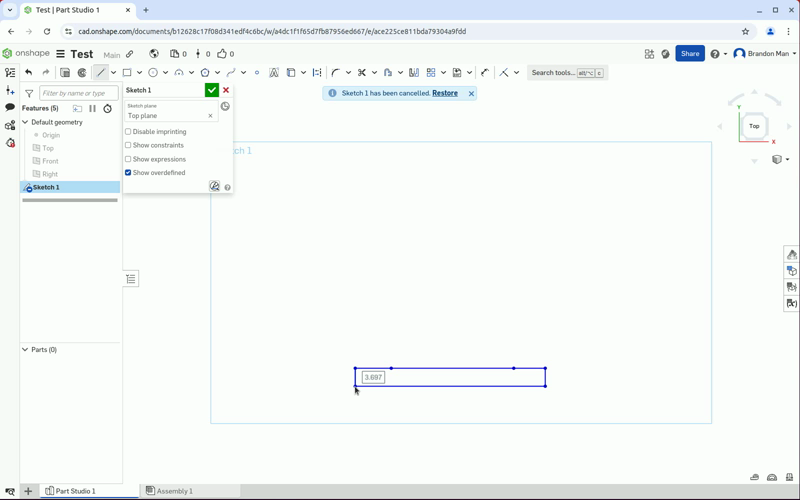
mouse_move(418, 376)
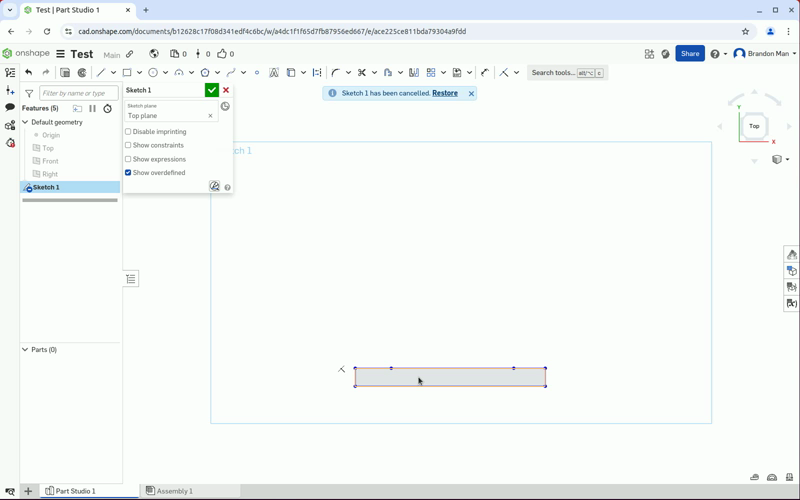
click(418, 376)
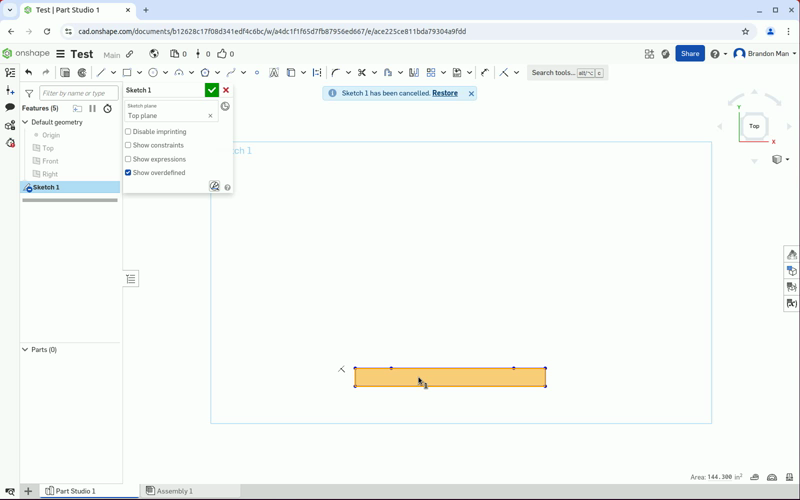
mouse_move(73, 352)
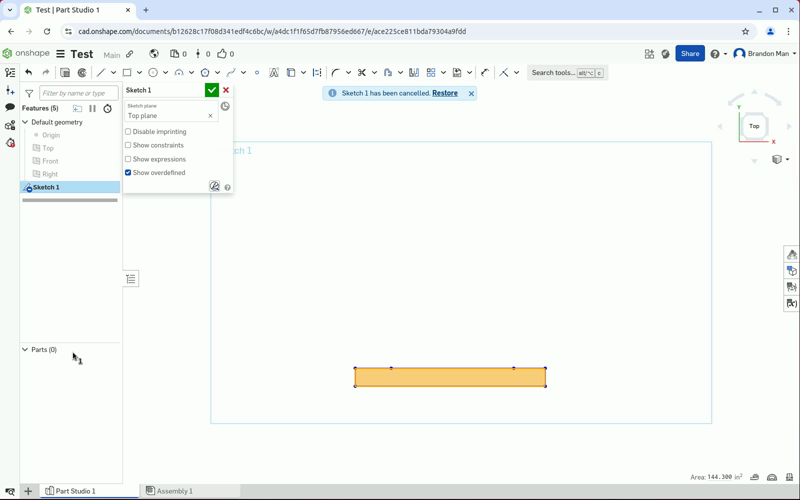
key(shift+y)
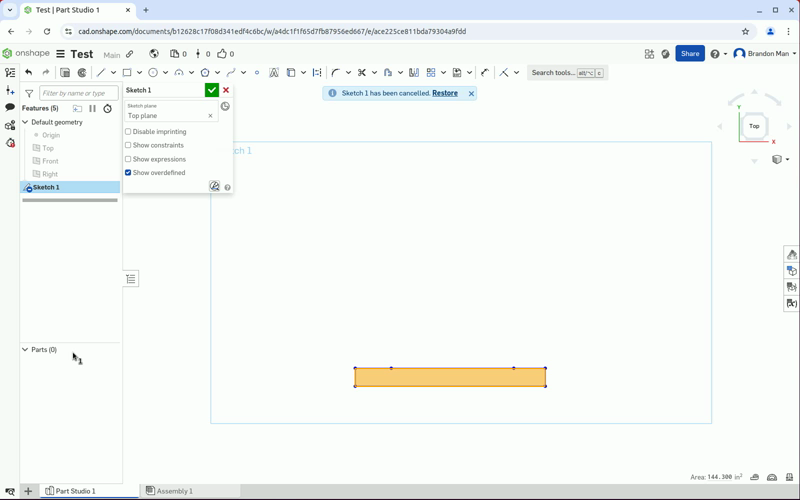
key(shift+e)
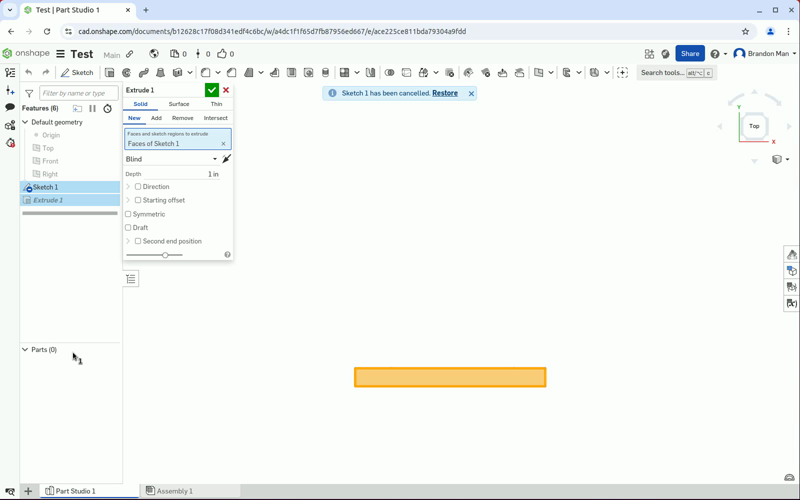
mouse_move(143, 106)
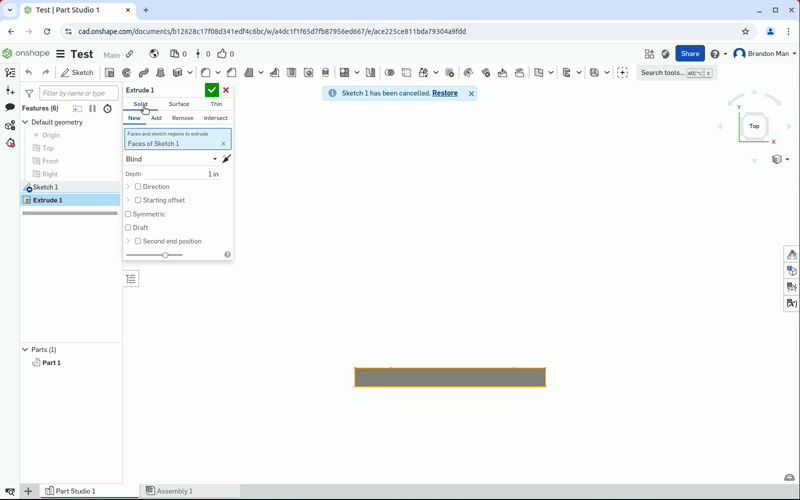
click(143, 106)
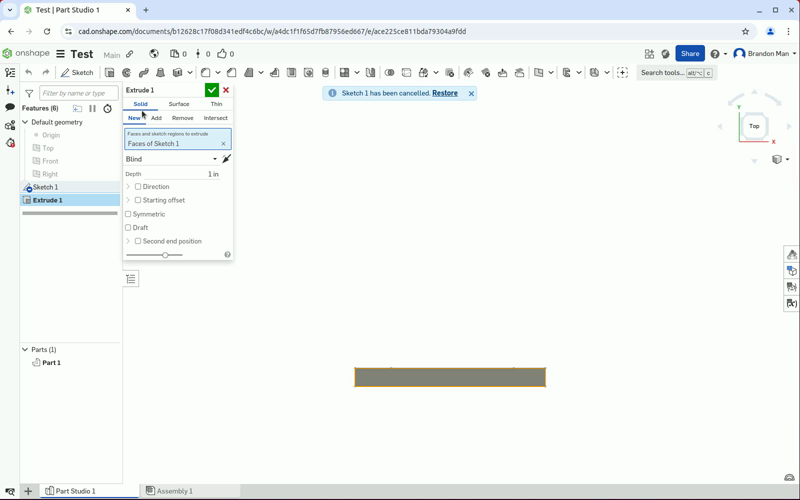
mouse_move(137, 120)
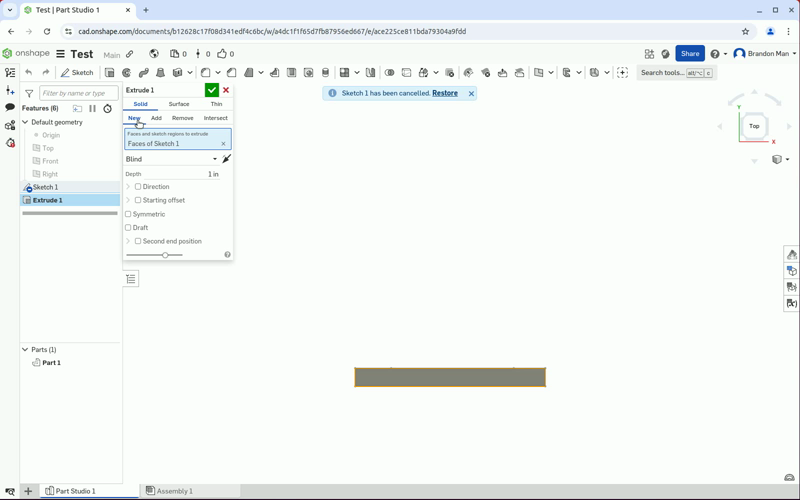
click(137, 120)
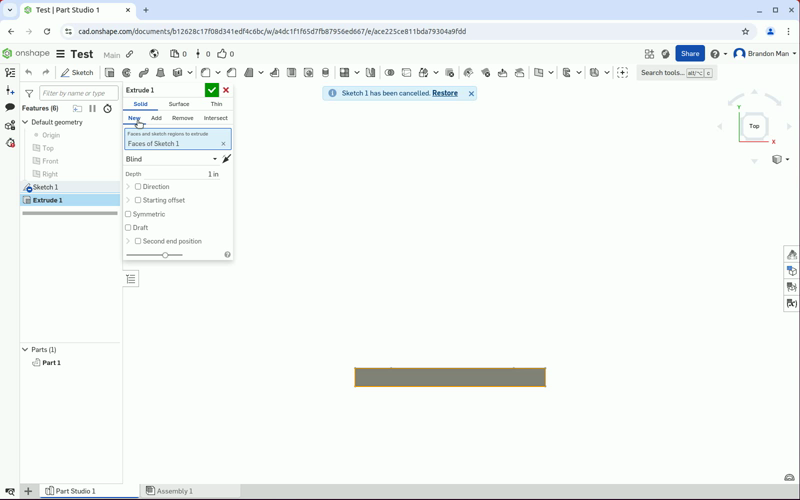
key(tab, 4)
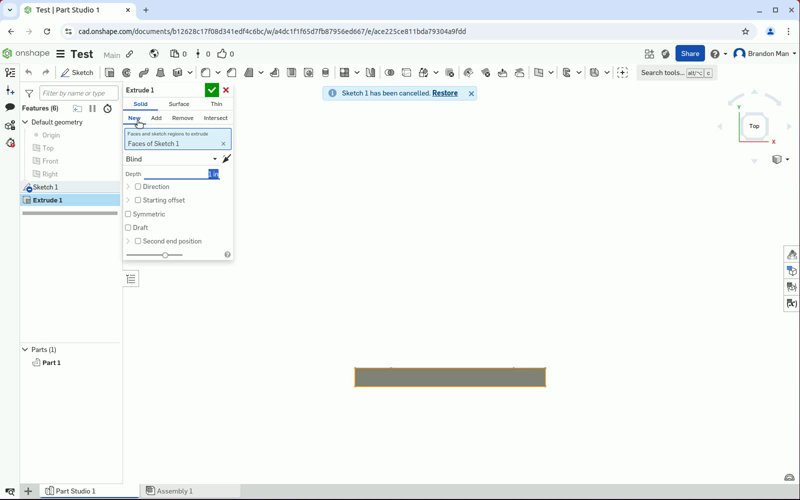
text(23.108)
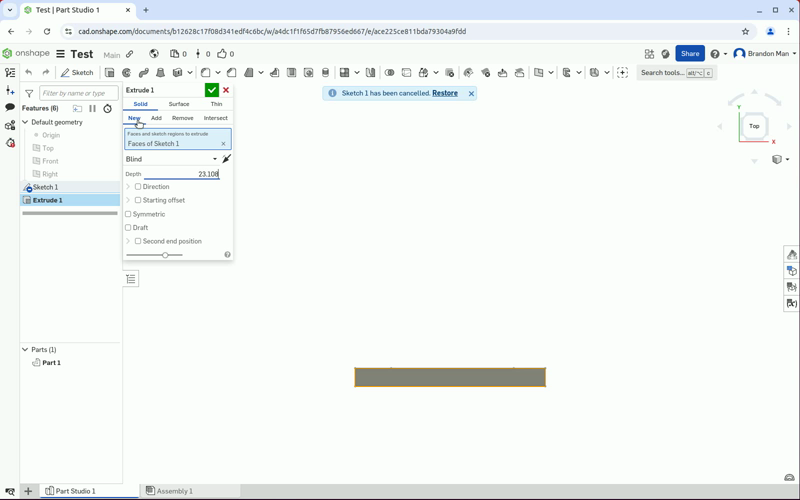
key(enter)
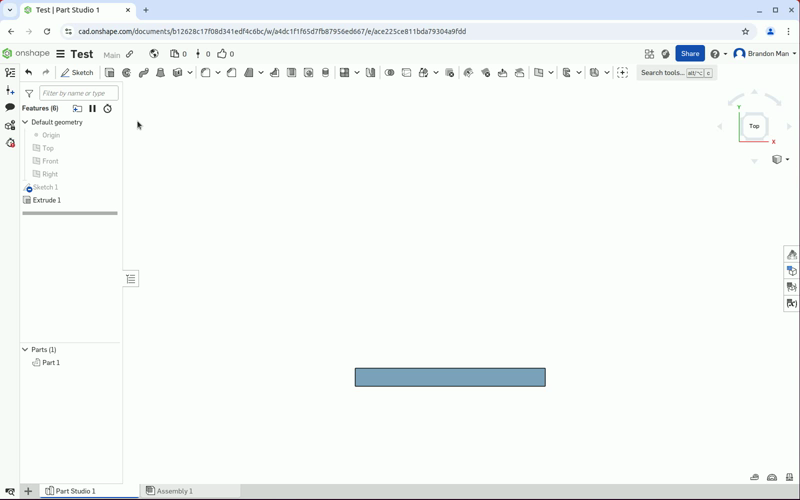
key(shift+h)
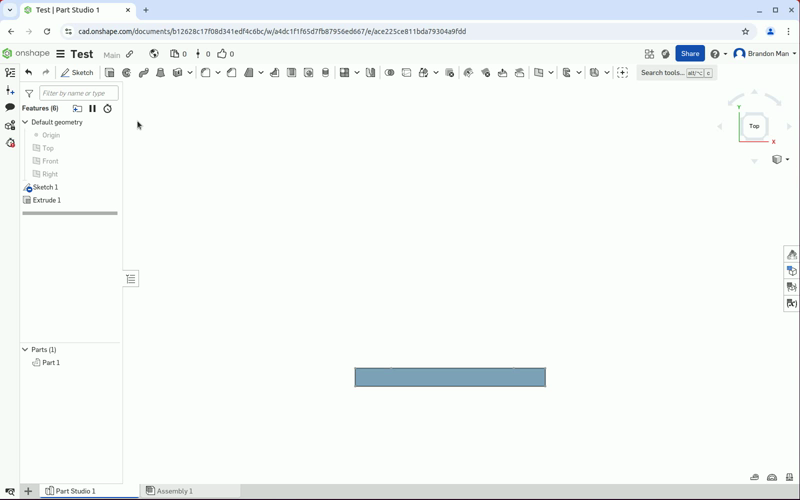
key(shift+h)
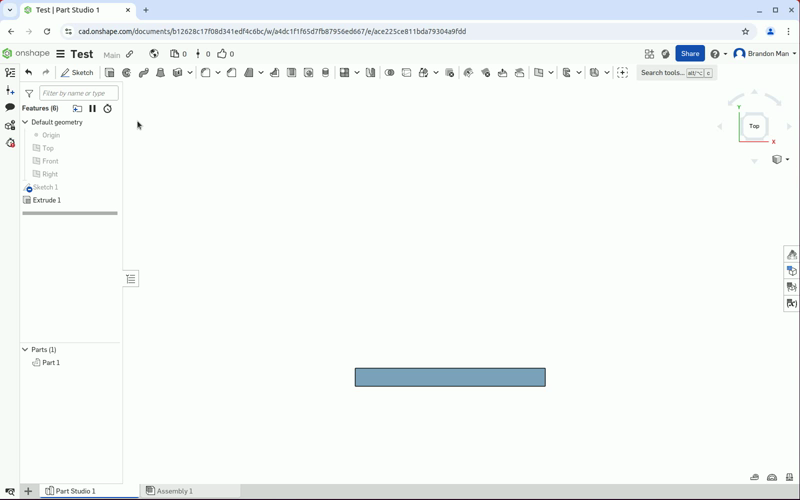
mouse_move(73, 189)
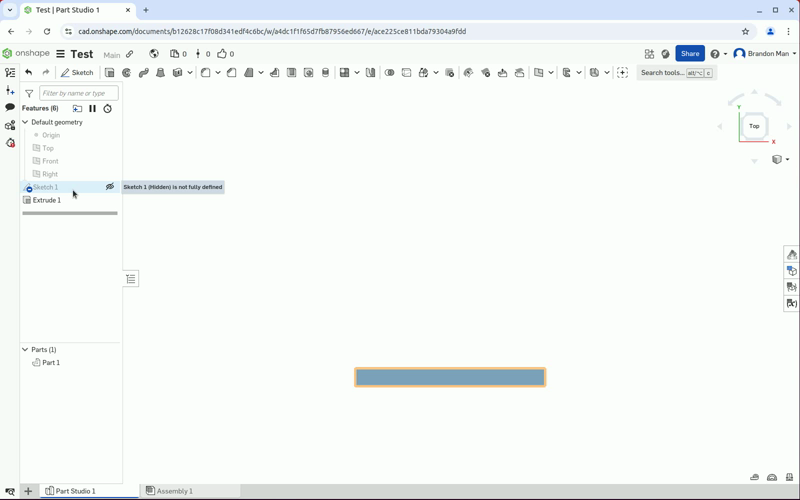
click(73, 189)
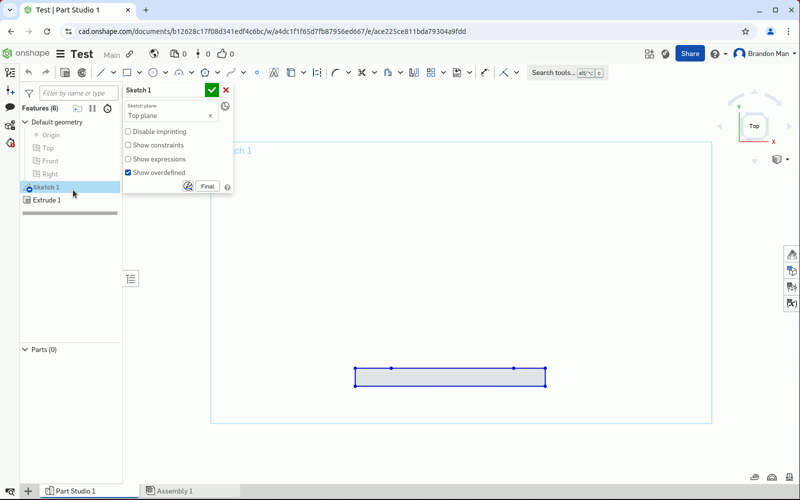
mouse_move(229, 92)
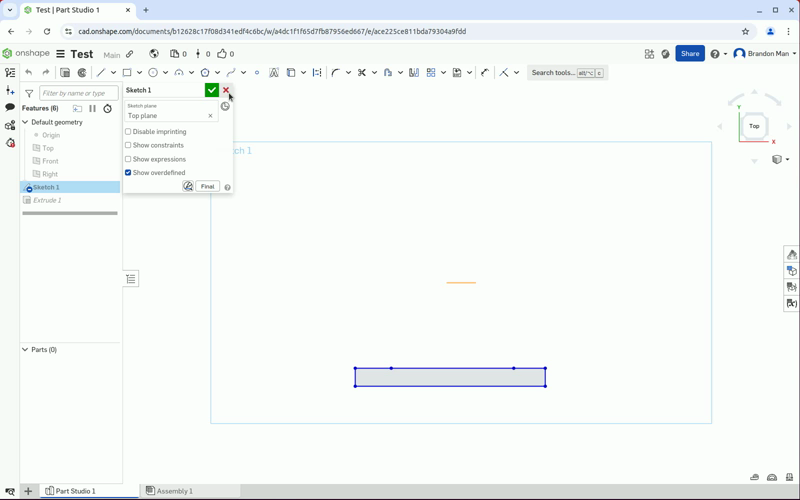
click(229, 92)
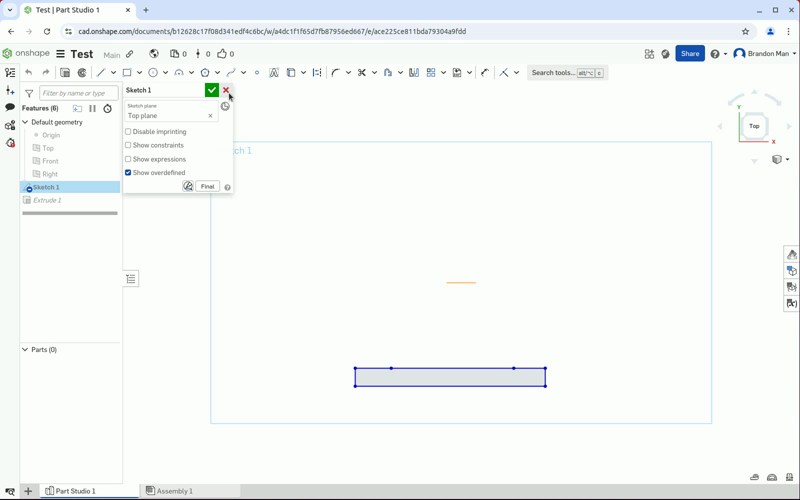
key(shift+s)
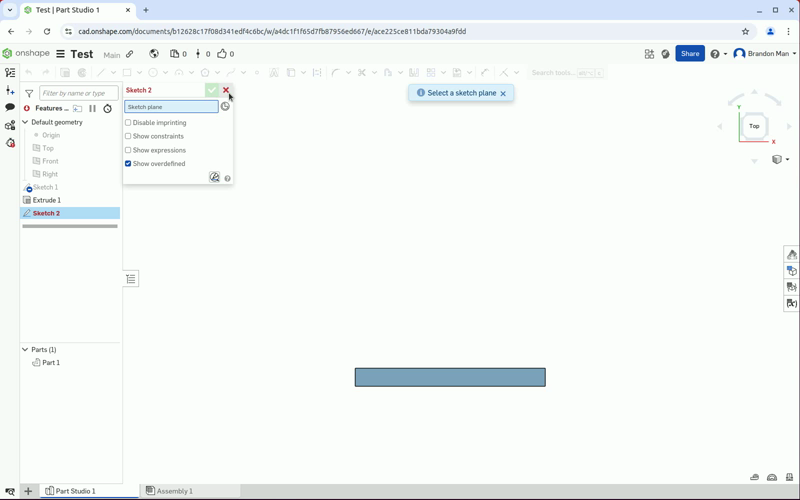
mouse_move(73, 150)
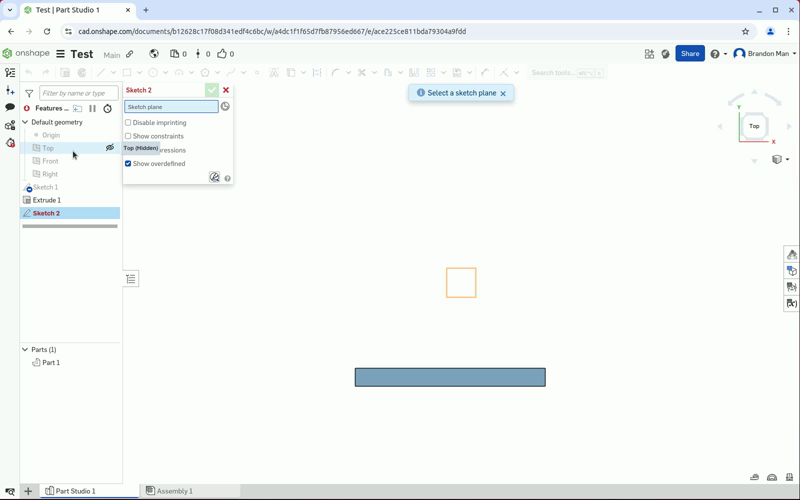
click(73, 150)
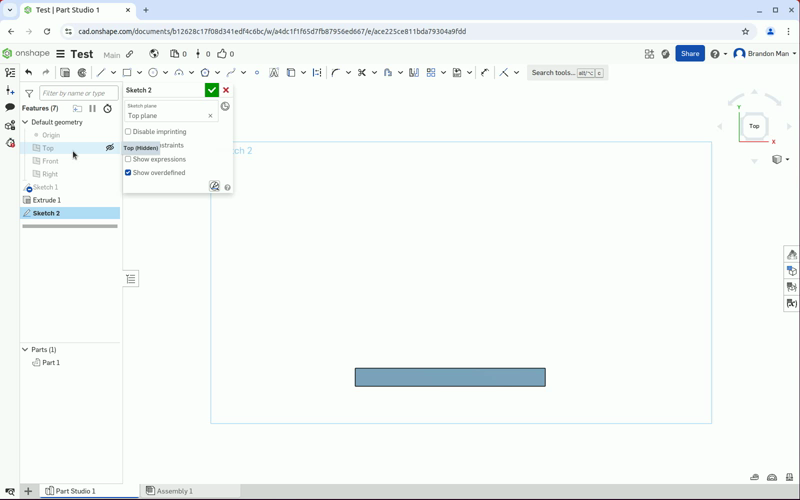
mouse_move(73, 352)
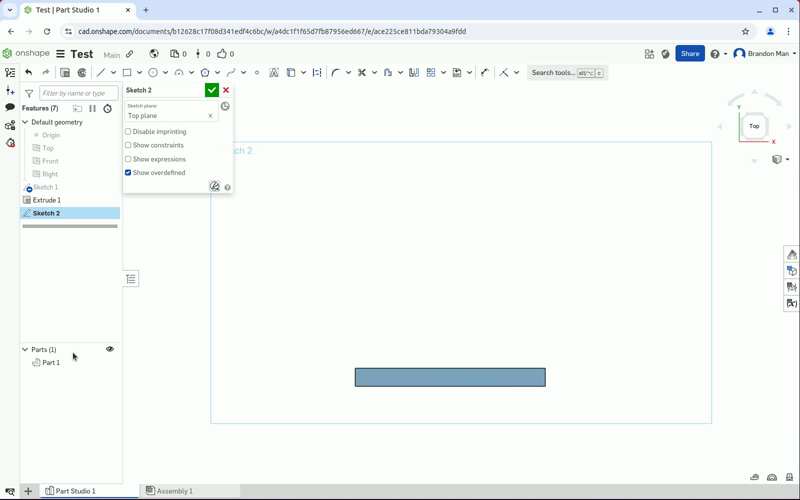
key(y)
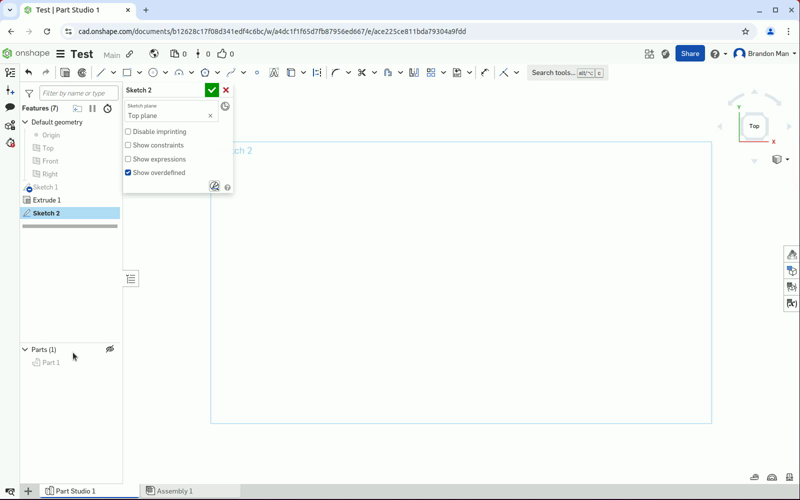
key(l)
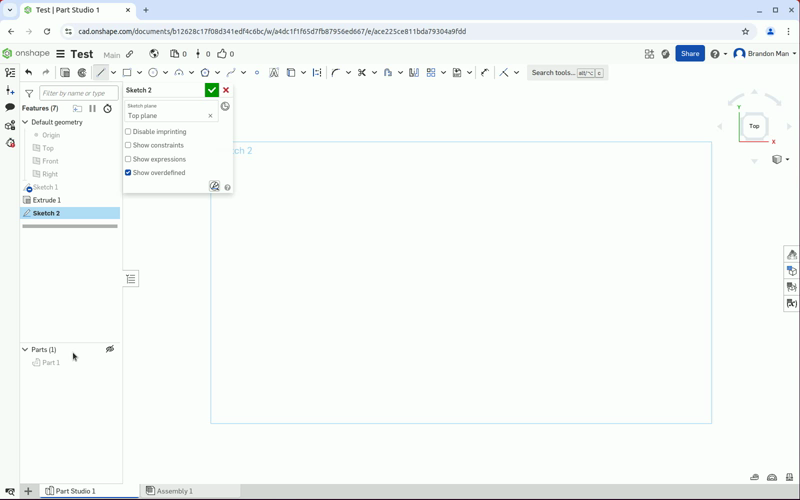
key_down(shift)
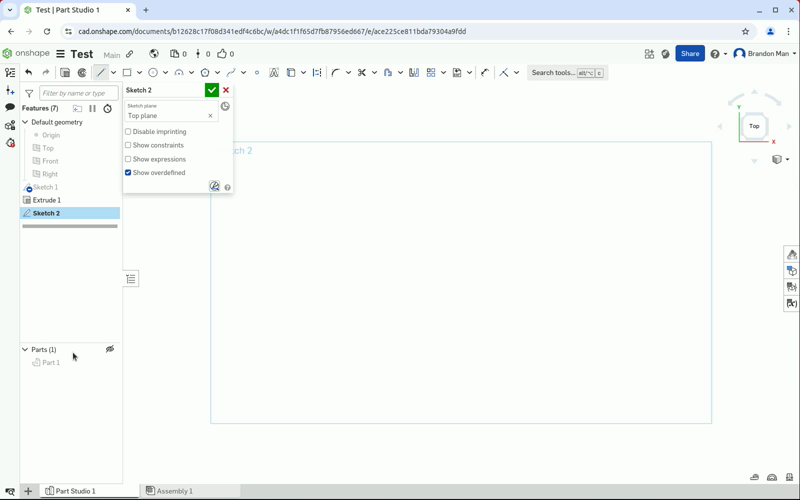
mouse_move(355, 368)
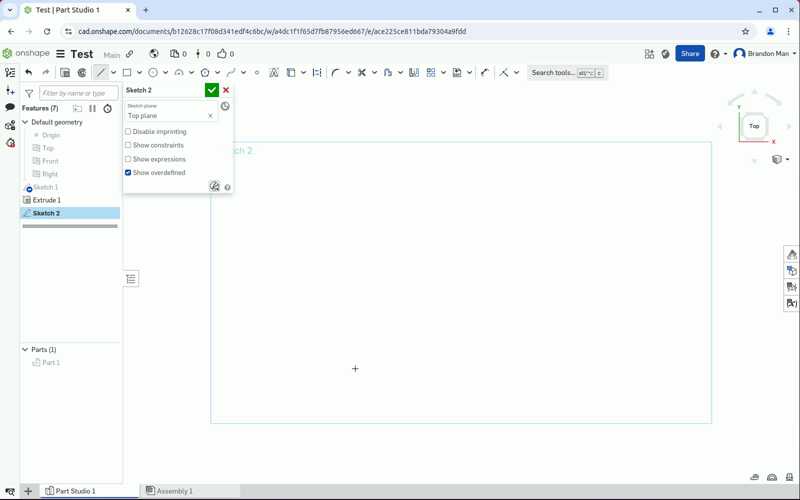
click(355, 368)
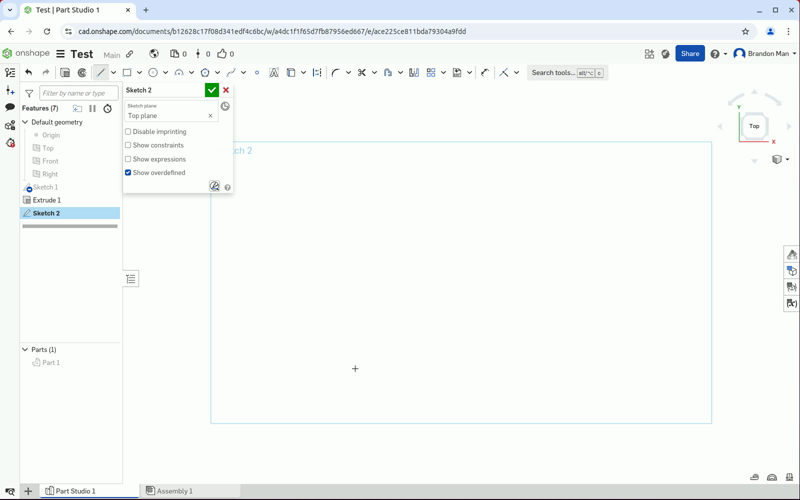
key_up(shift)
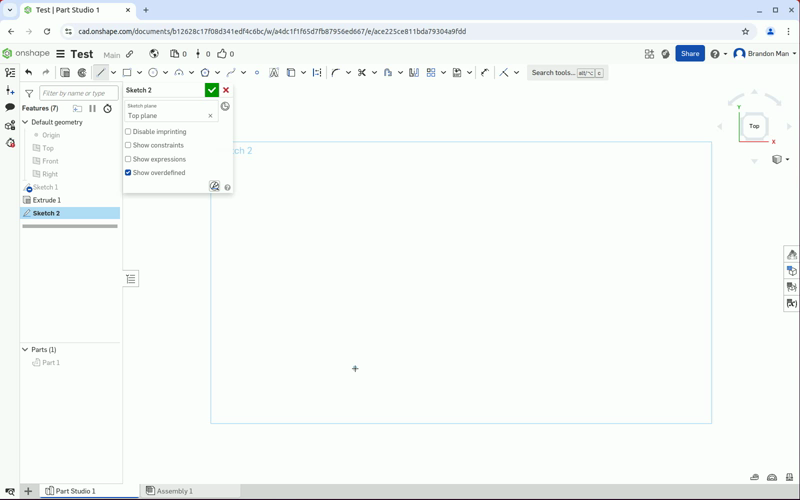
key_down(shift)
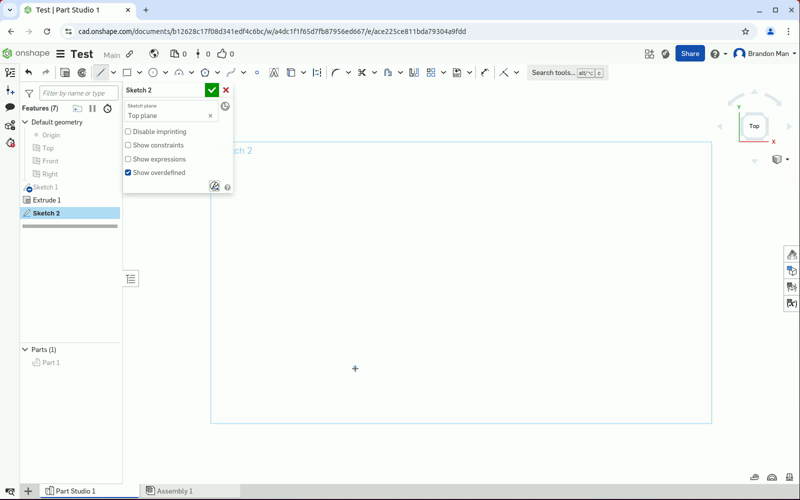
mouse_move(385, 368)
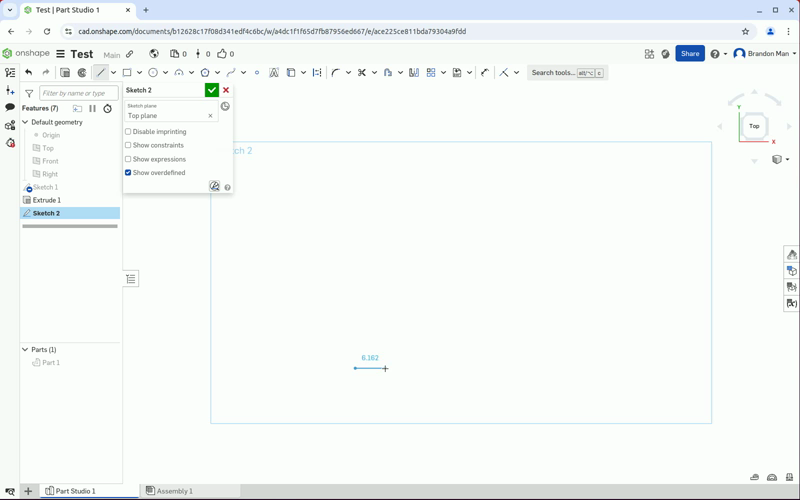
mouse_move(390, 368)
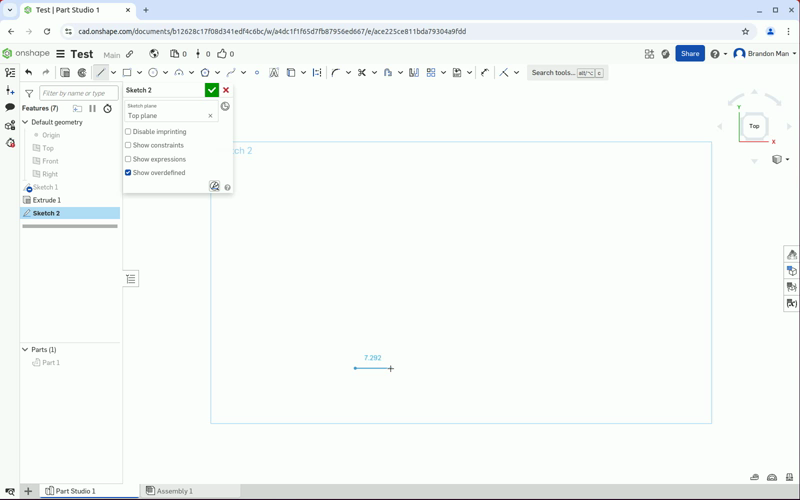
click(390, 368)
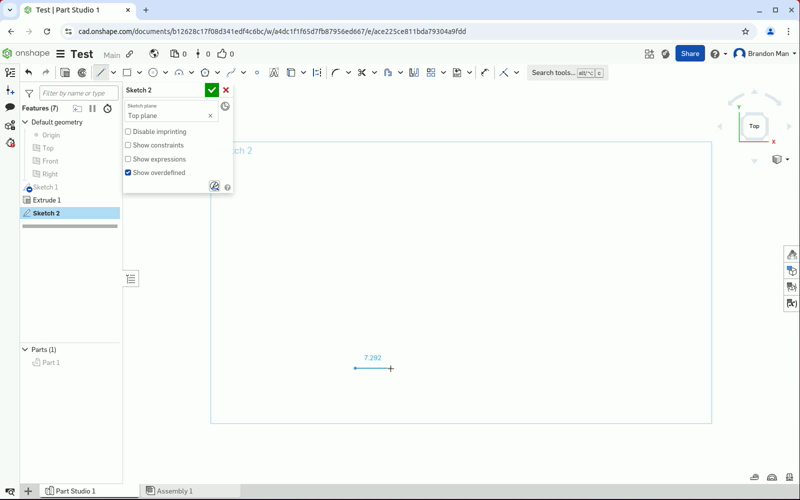
key_up(shift)
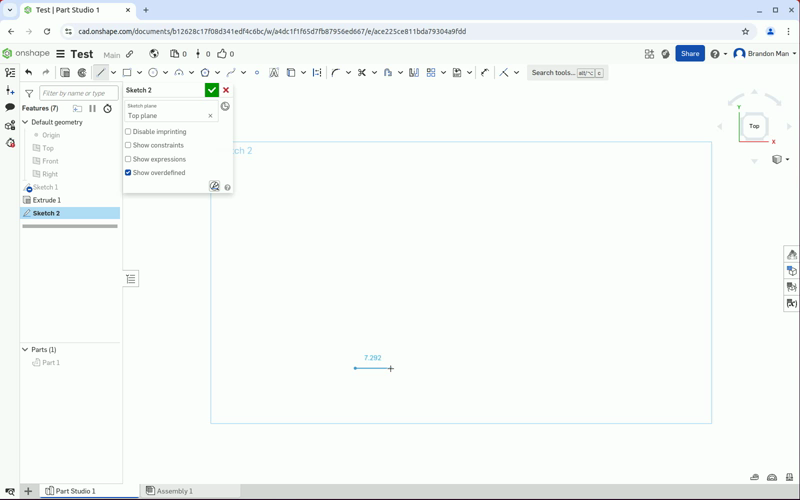
key_down(shift)
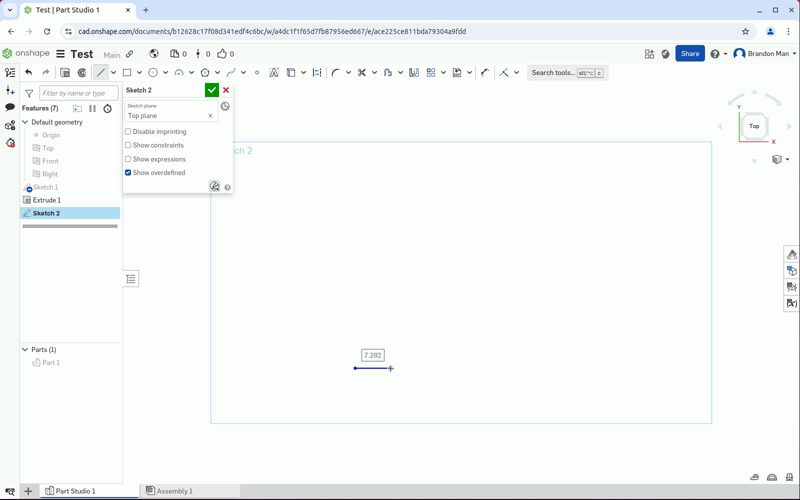
mouse_move(390, 239)
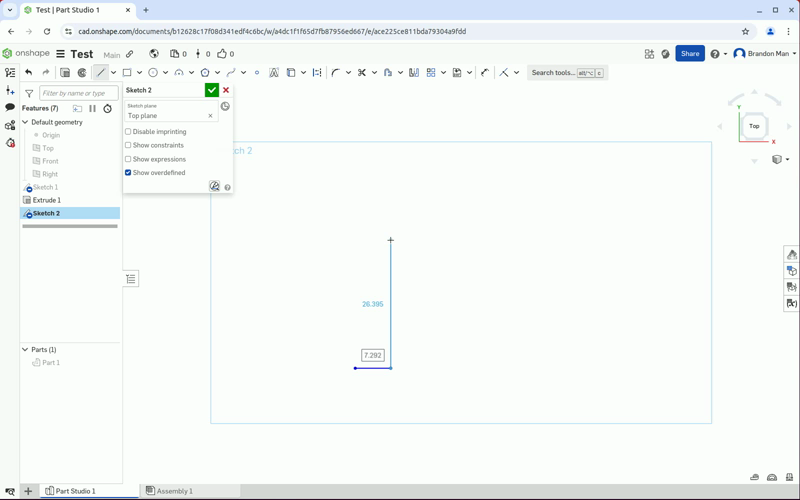
click(390, 239)
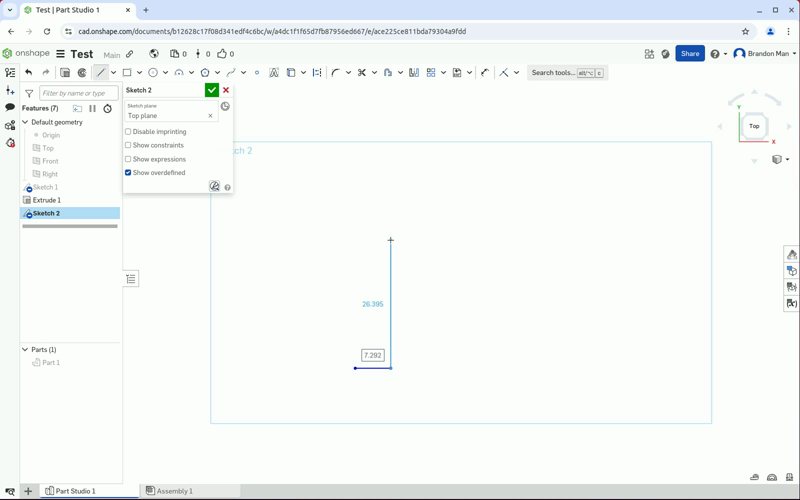
key_up(shift)
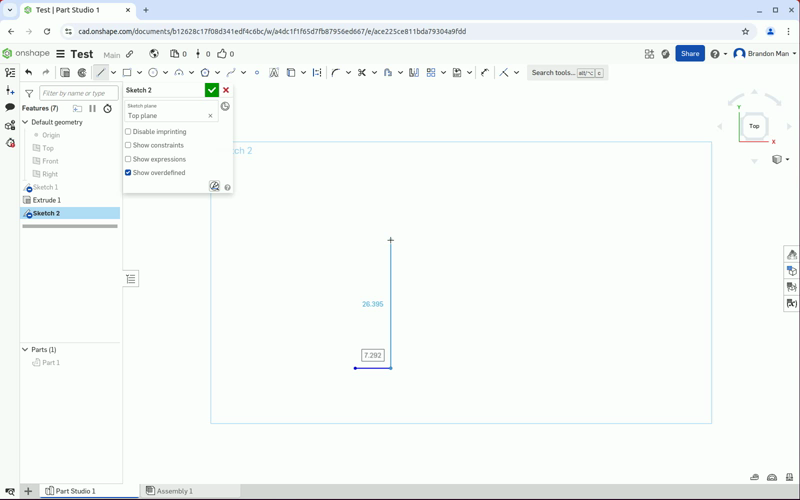
key_down(shift)
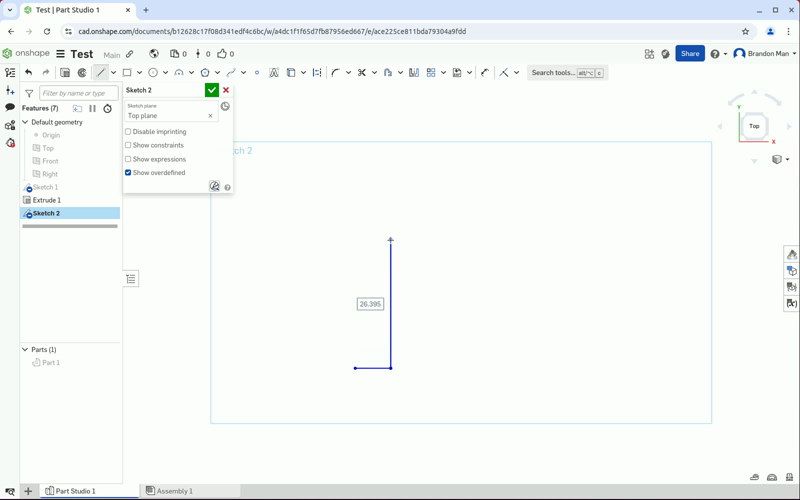
mouse_move(420, 239)
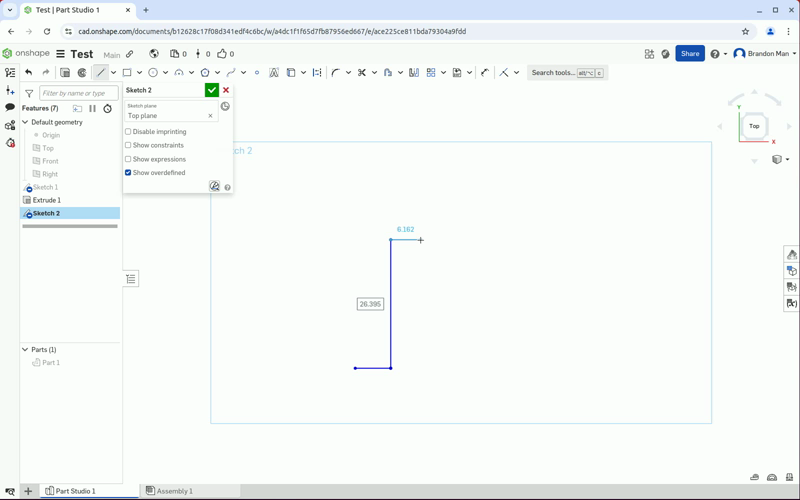
mouse_move(355, 239)
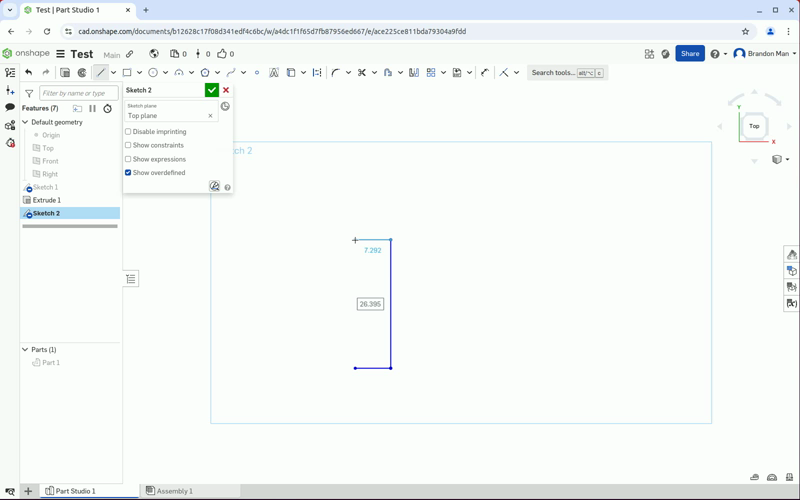
click(355, 239)
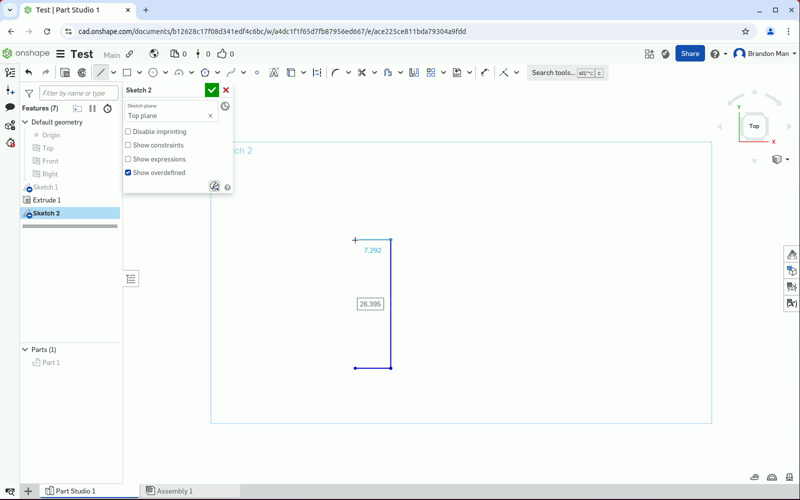
key_up(shift)
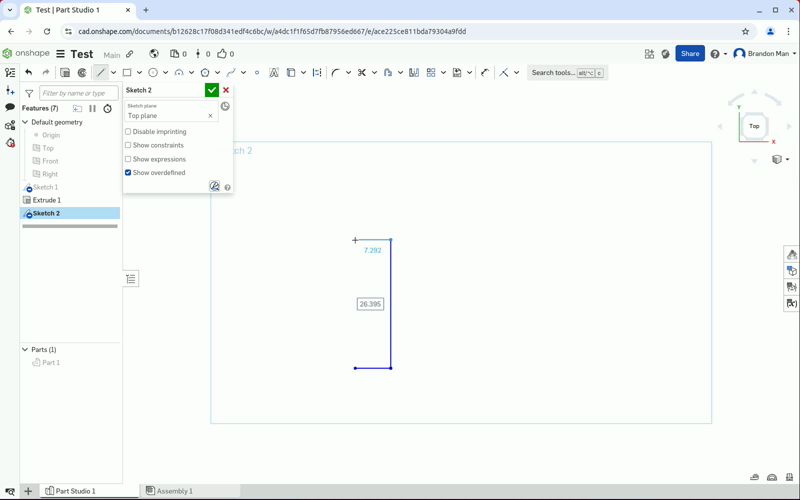
key_down(shift)
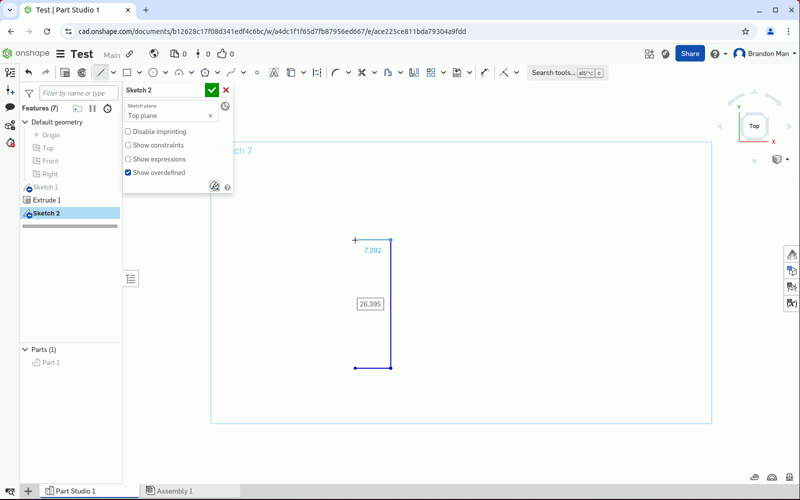
mouse_move(355, 368)
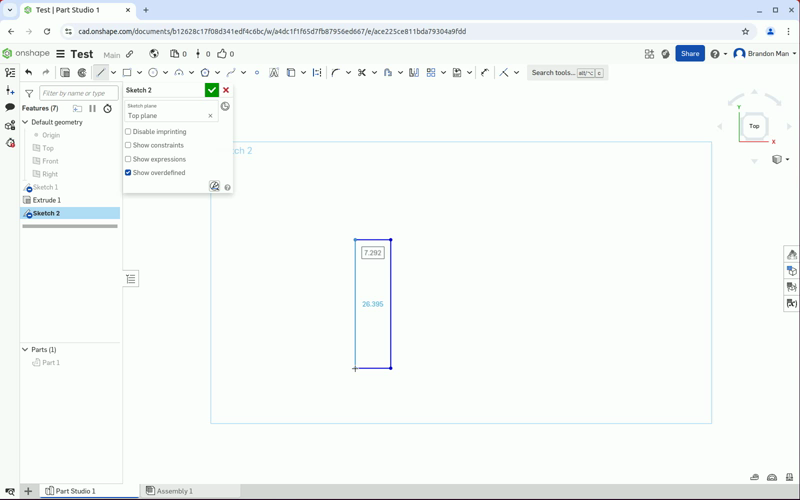
key_up(shift)
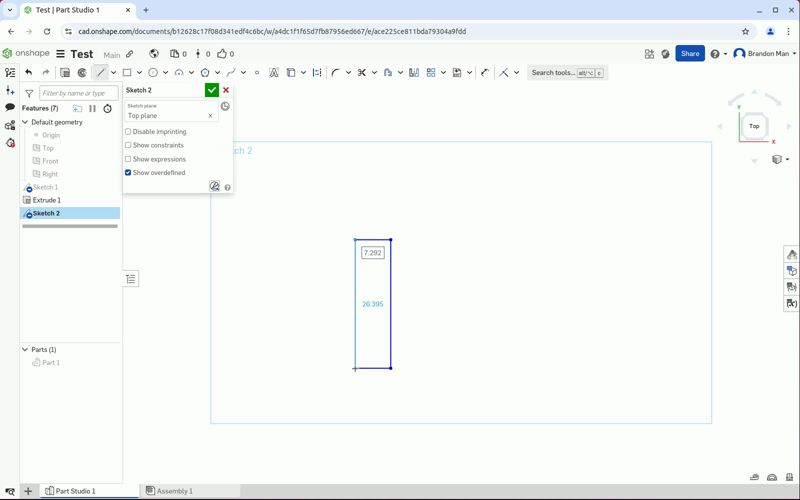
click(355, 368)
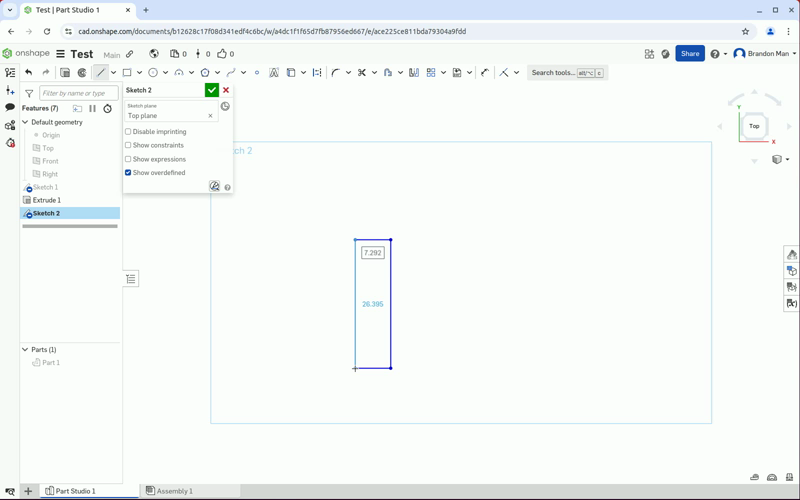
key(esc)
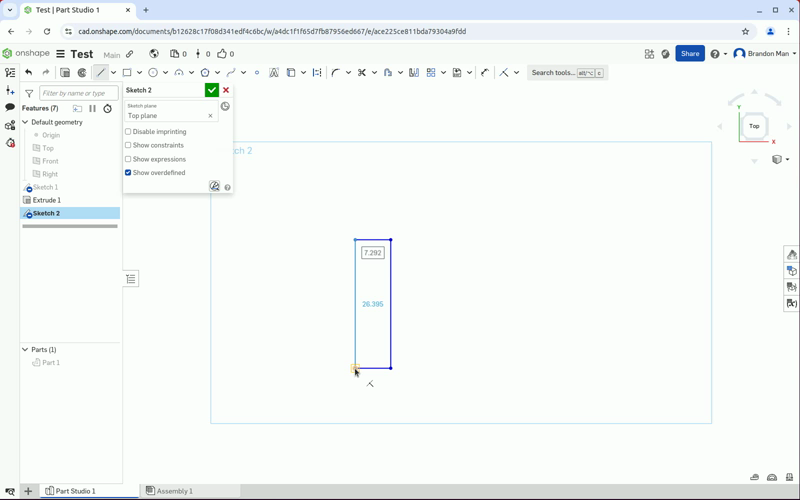
mouse_move(384, 259)
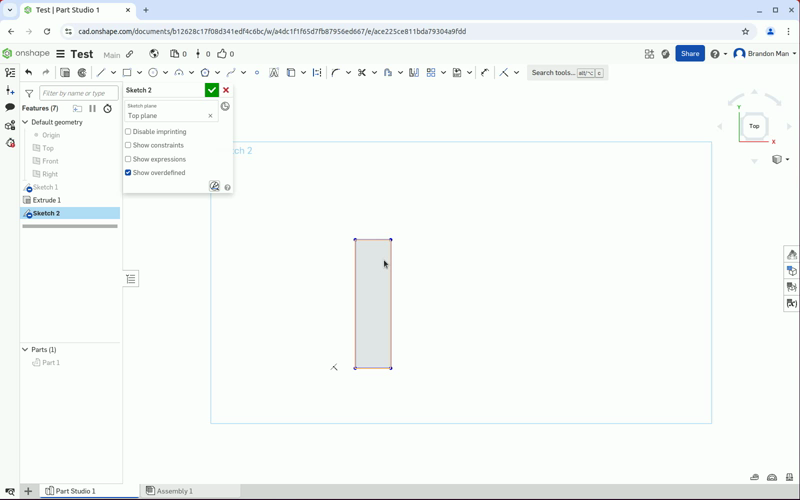
click(384, 259)
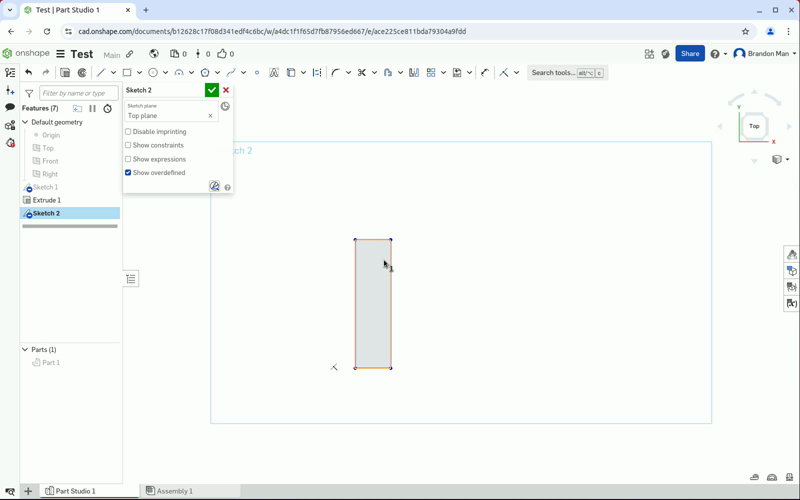
mouse_move(73, 352)
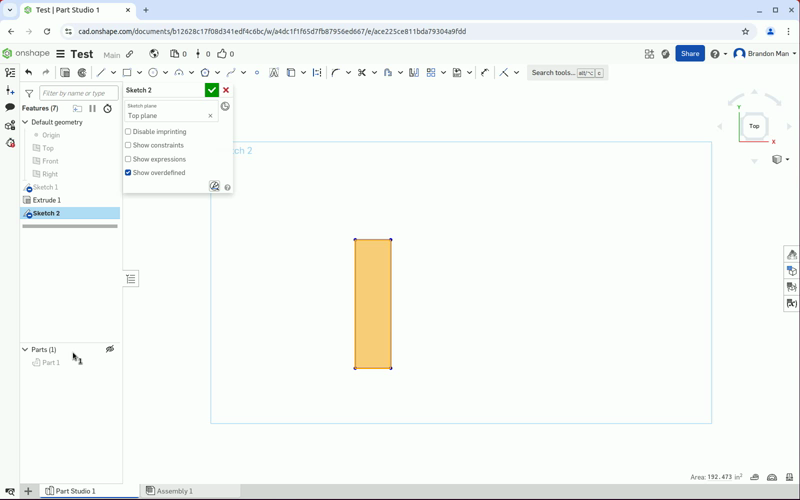
key(shift+y)
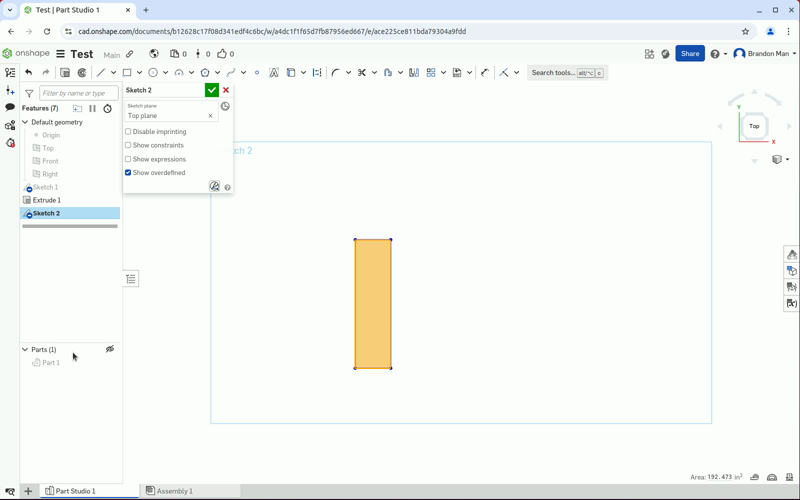
key(shift+e)
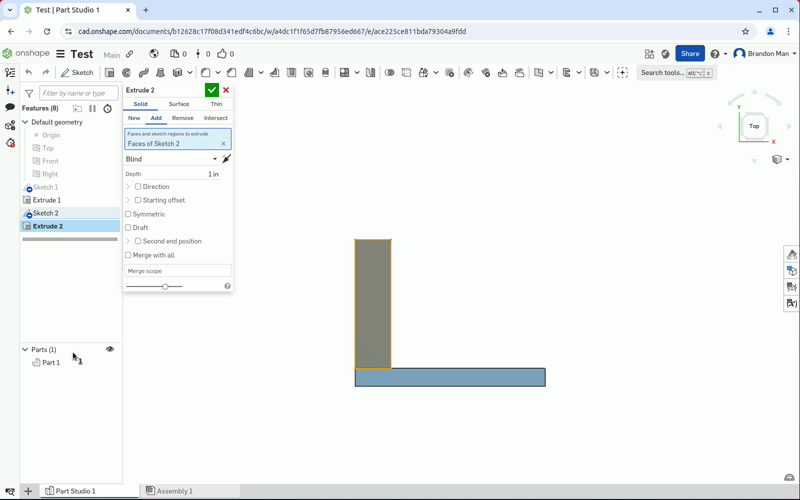
mouse_move(143, 106)
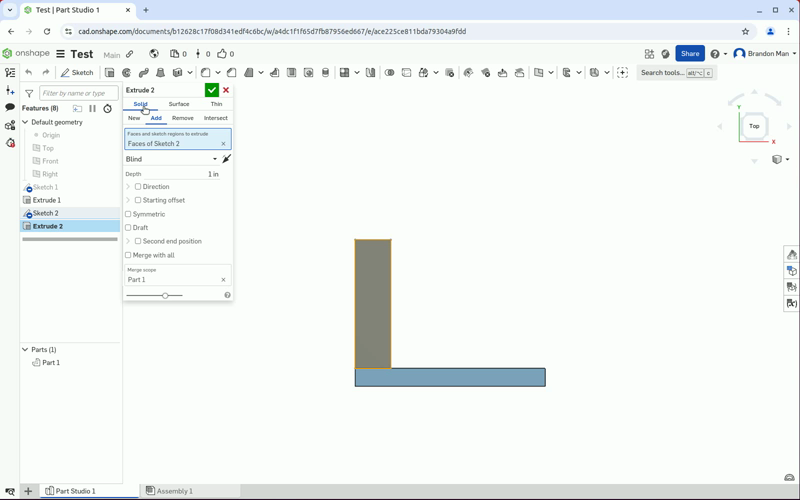
click(143, 106)
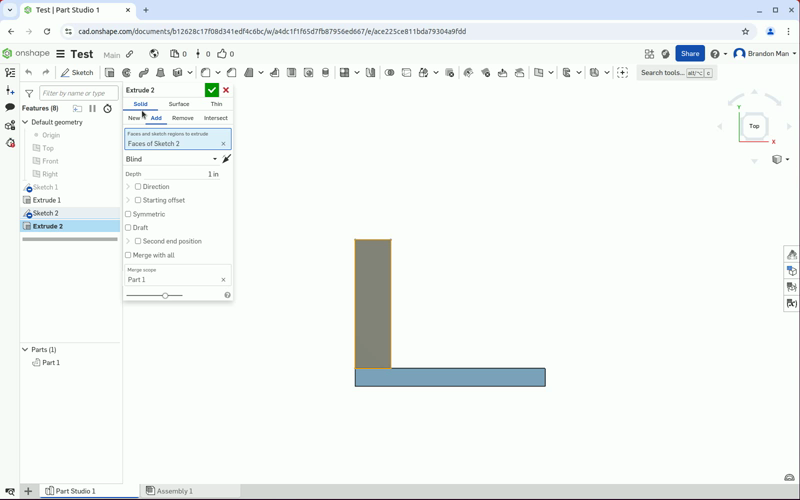
mouse_move(137, 120)
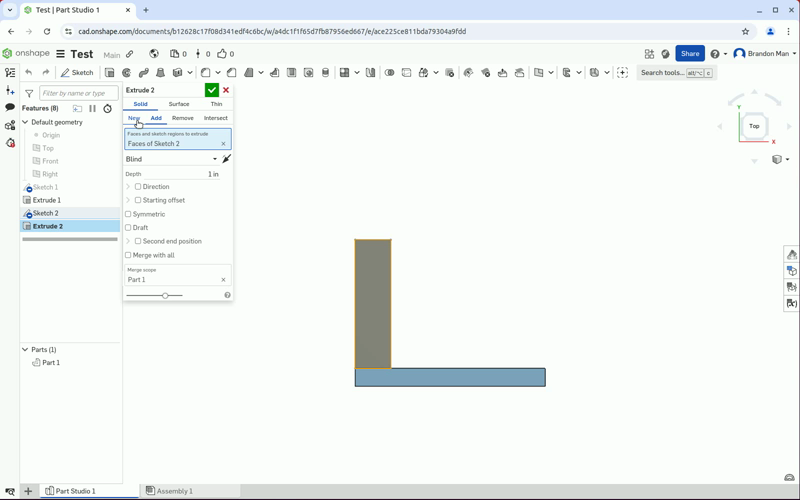
click(137, 120)
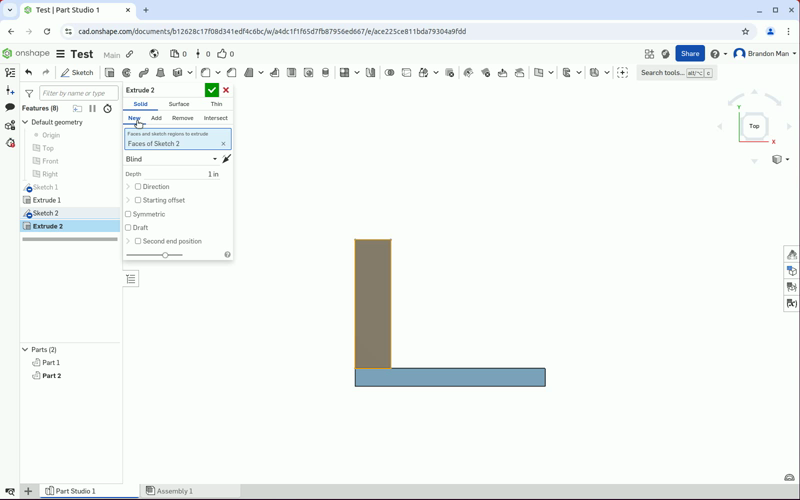
key(tab, 4)
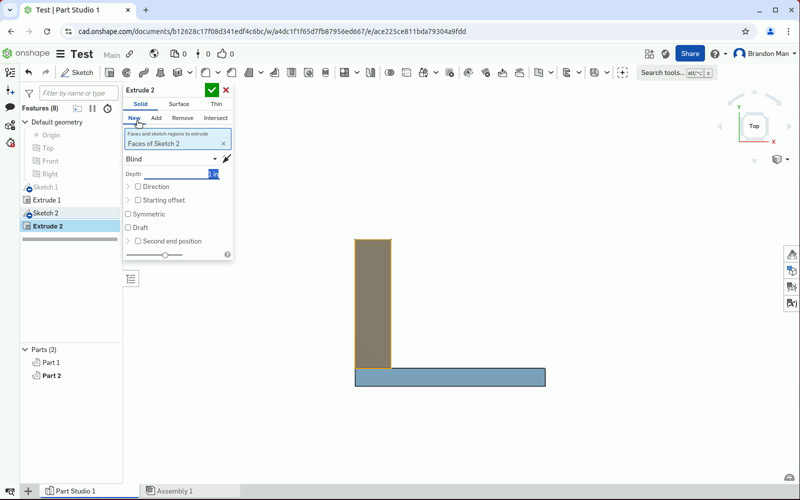
text(23.108)
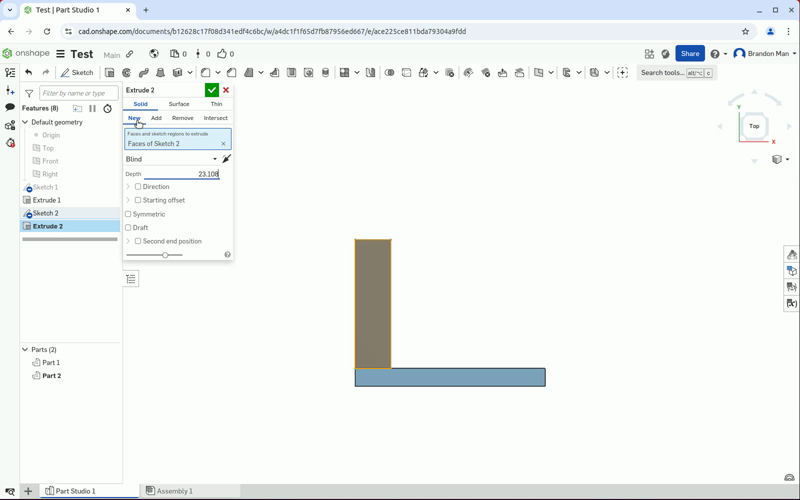
key(enter)
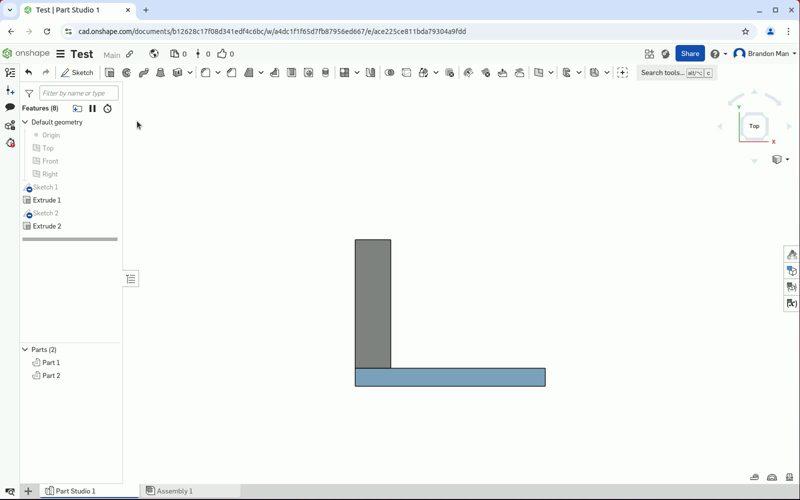
key(shift+h)
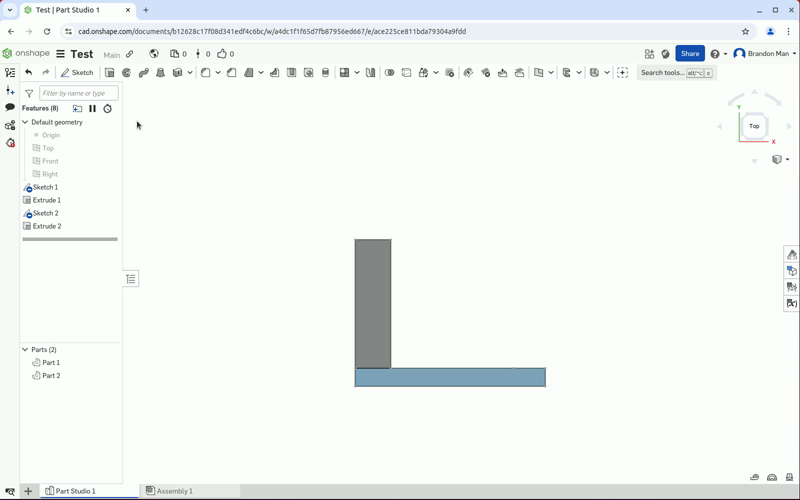
key(shift+h)
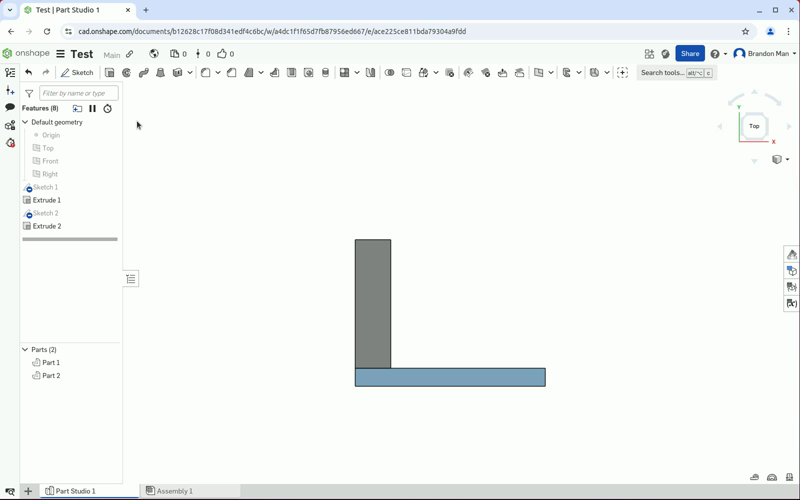
mouse_move(73, 189)
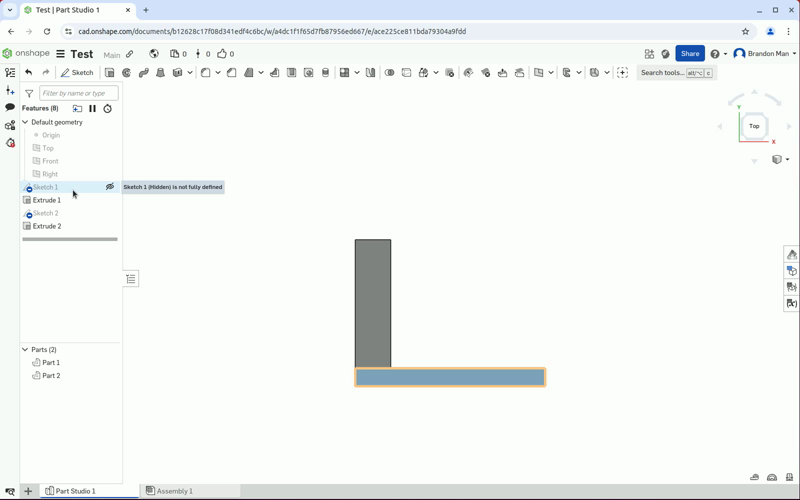
click(73, 189)
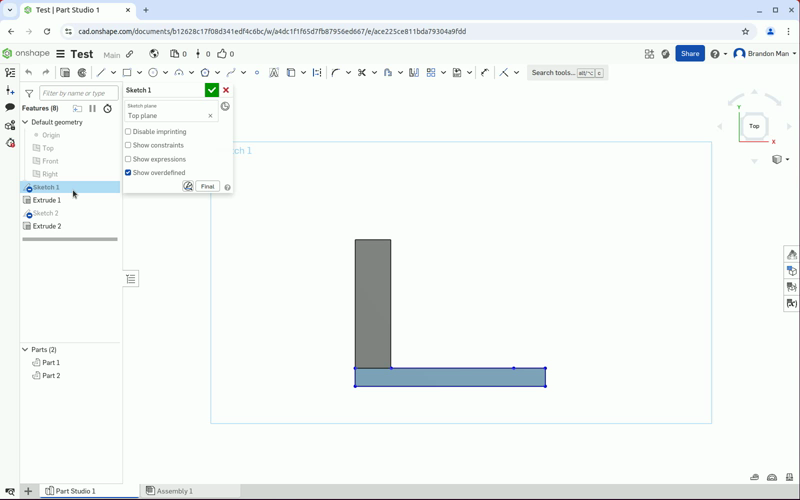
mouse_move(229, 92)
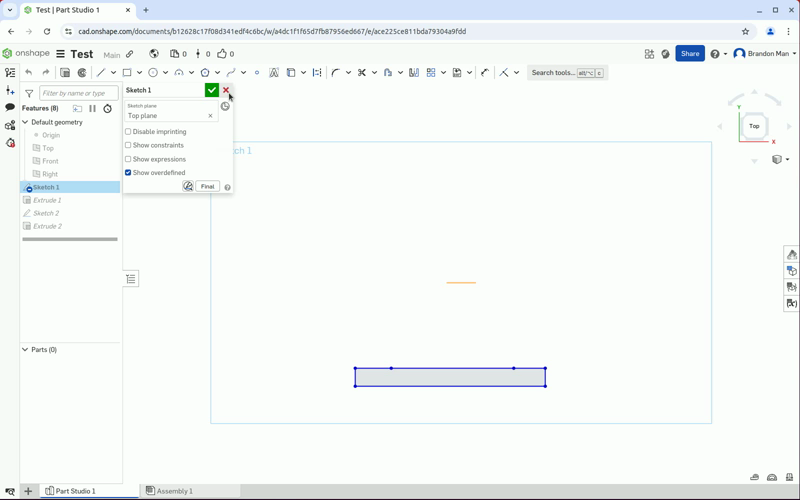
click(229, 92)
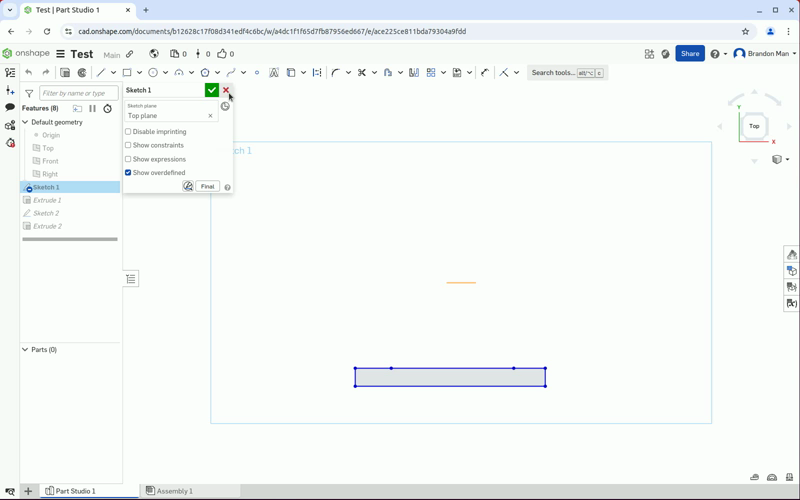
key(shift+s)
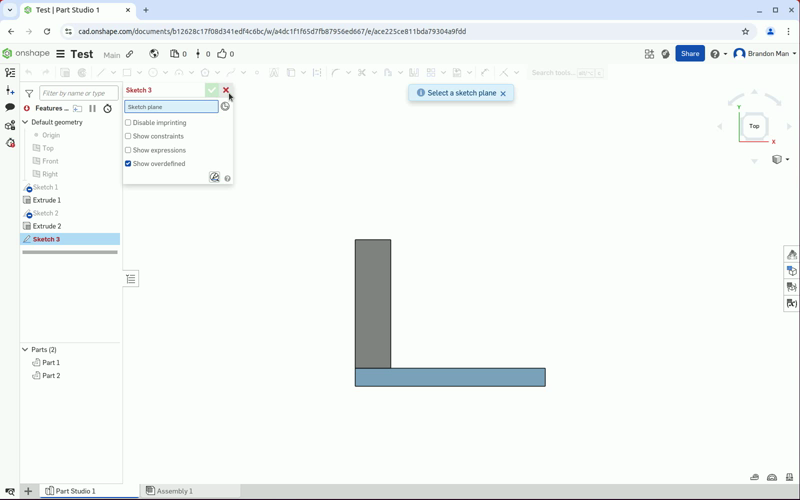
mouse_move(73, 150)
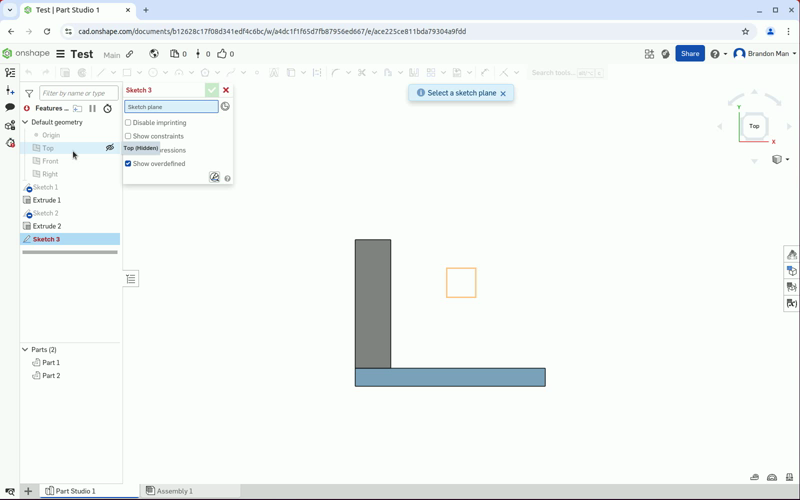
click(73, 150)
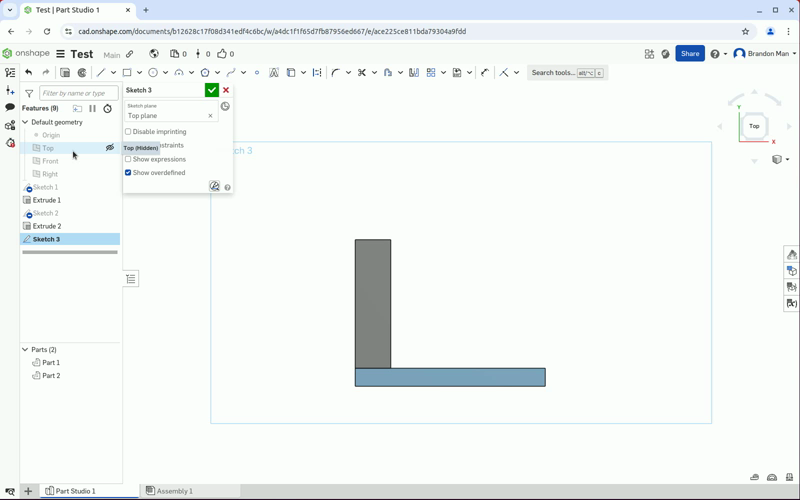
mouse_move(73, 352)
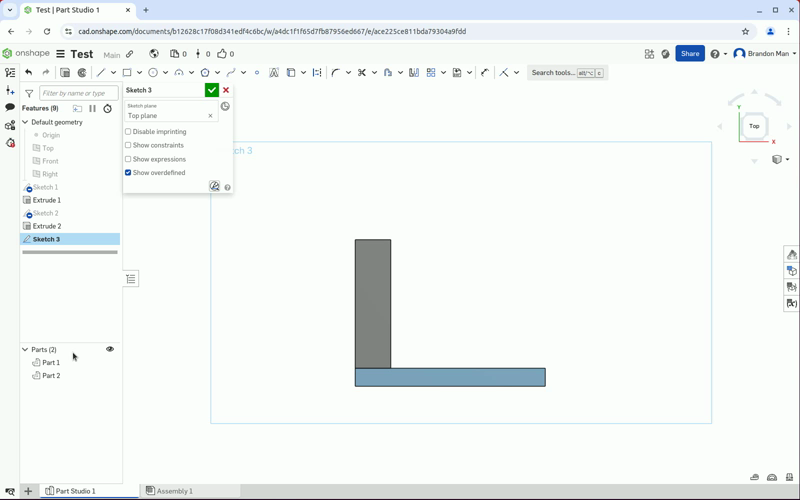
key(y)
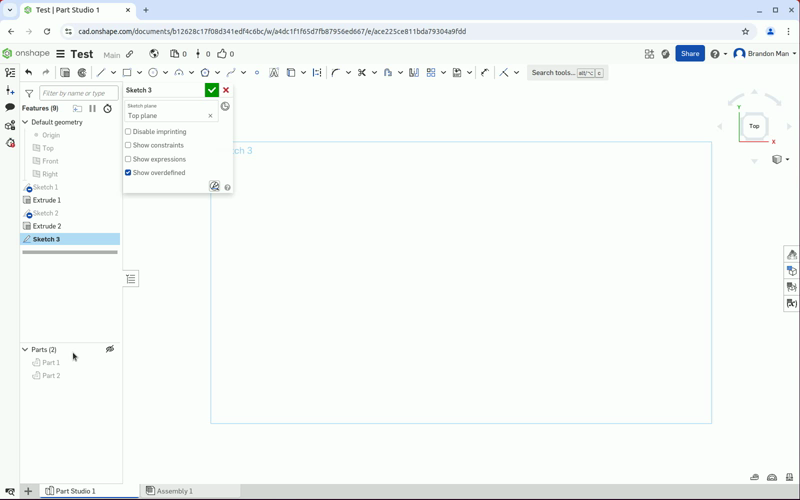
key(l)
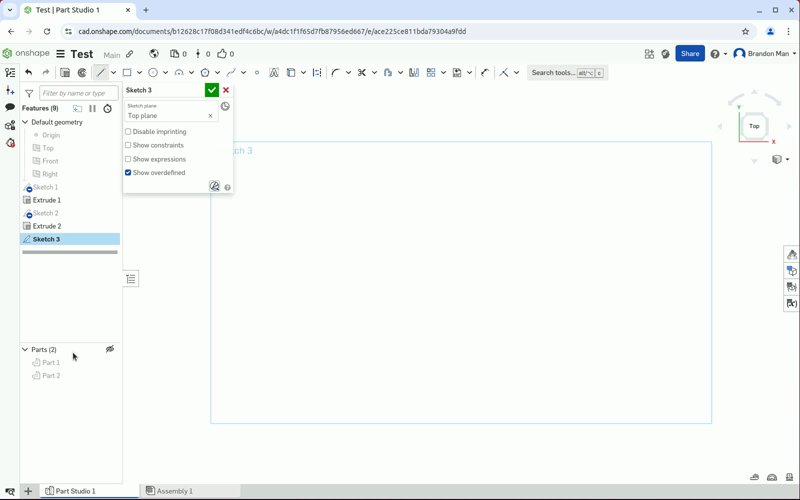
key_down(shift)
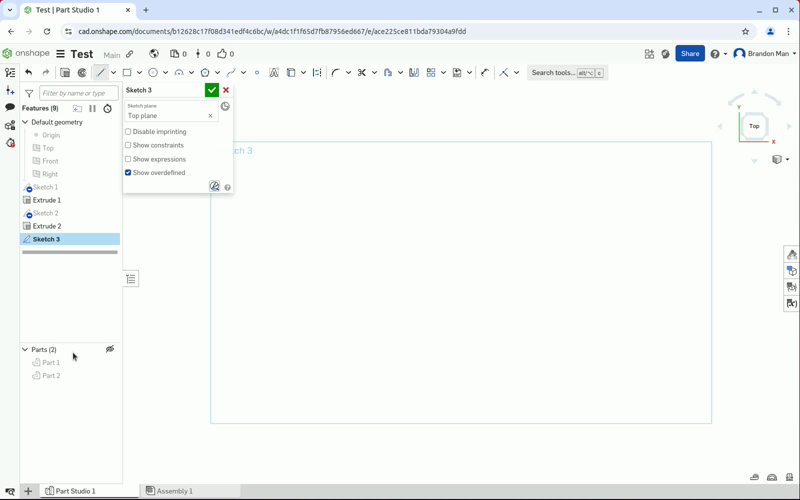
mouse_move(355, 238)
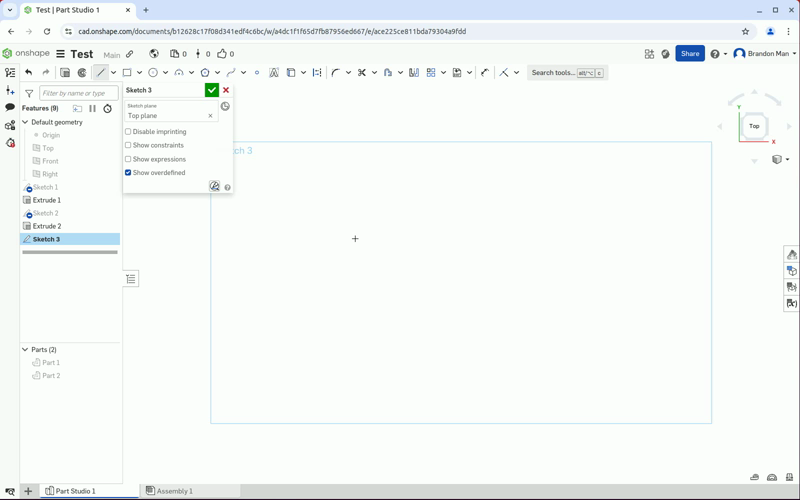
click(355, 238)
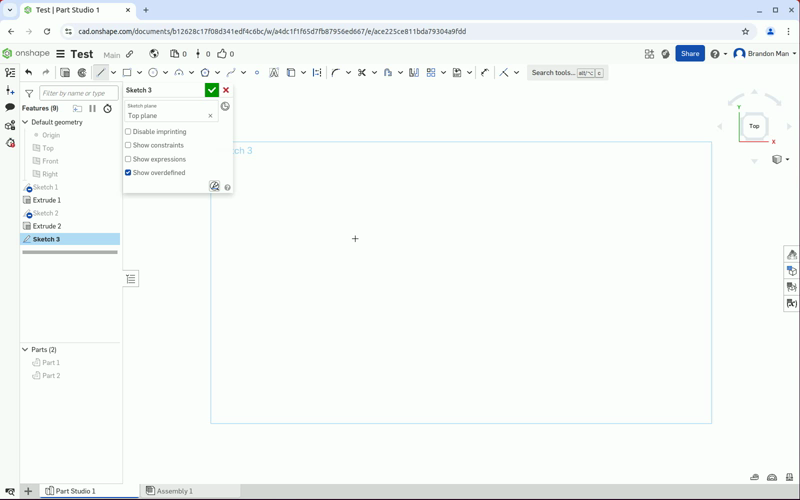
key_up(shift)
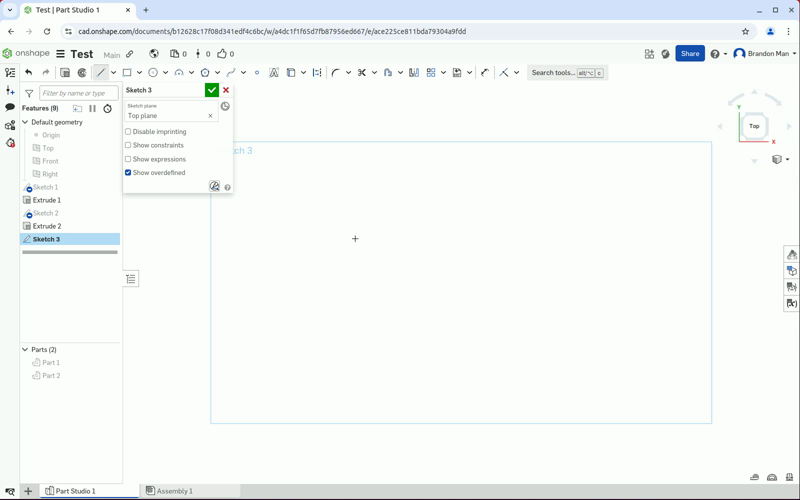
key_down(shift)
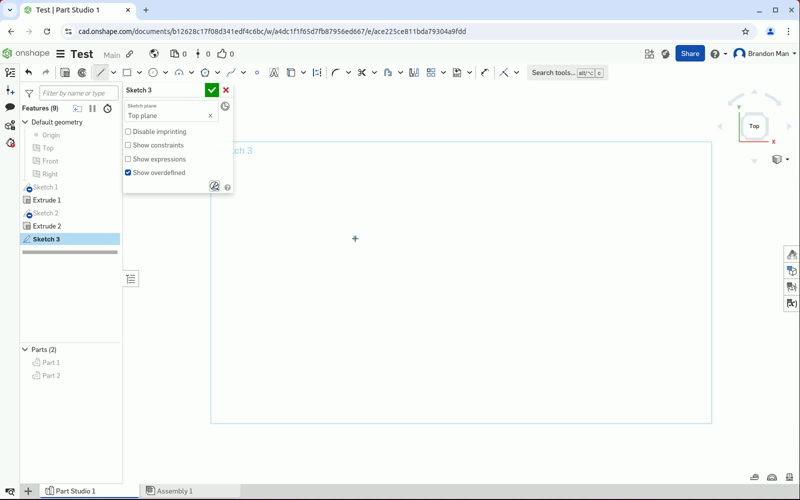
mouse_move(385, 238)
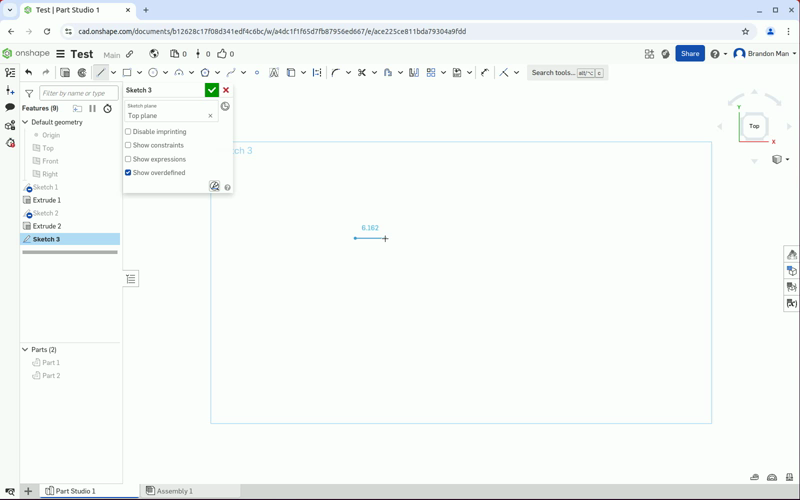
mouse_move(391, 238)
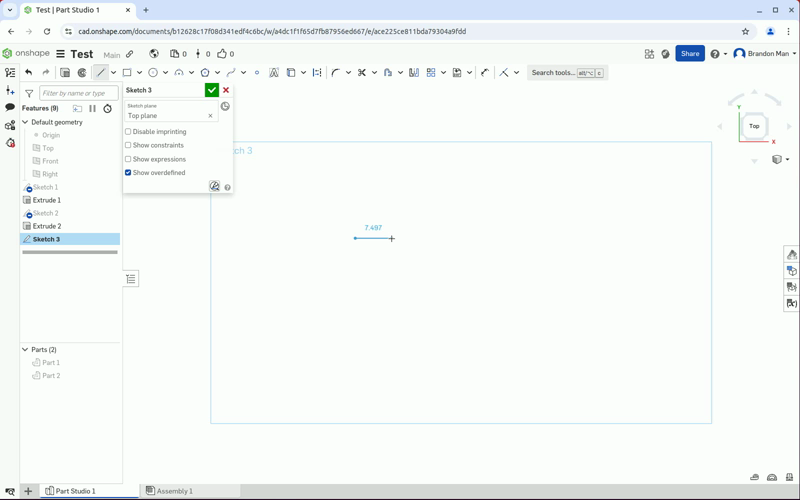
click(391, 238)
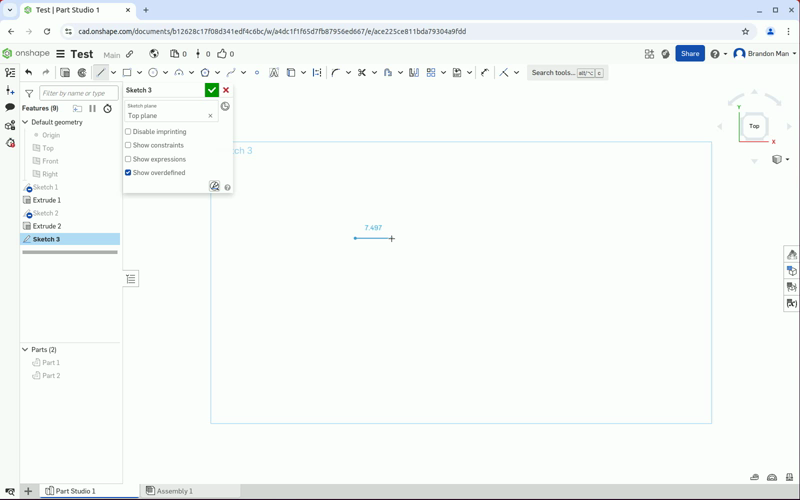
key_up(shift)
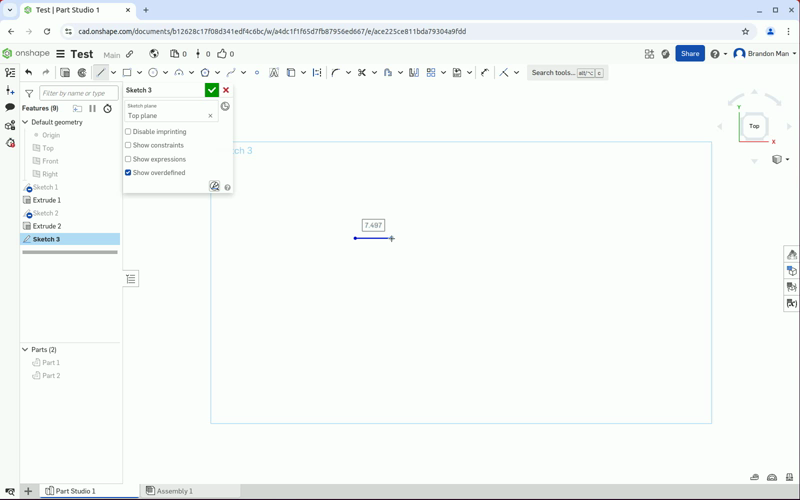
key_down(shift)
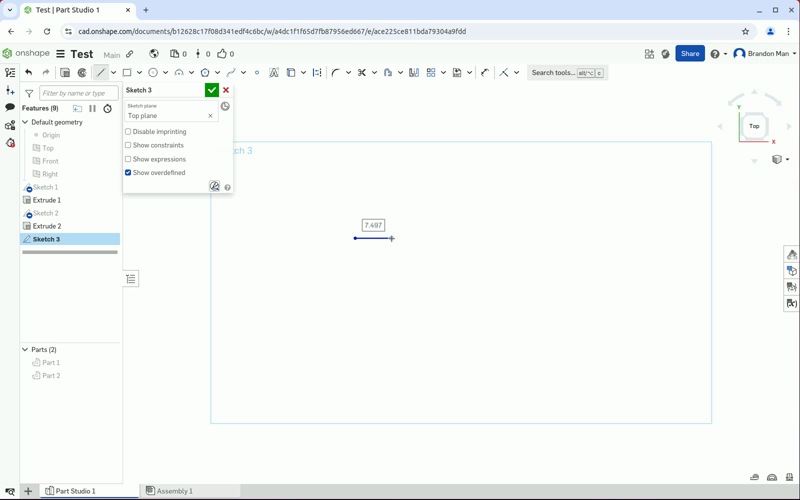
mouse_move(513, 238)
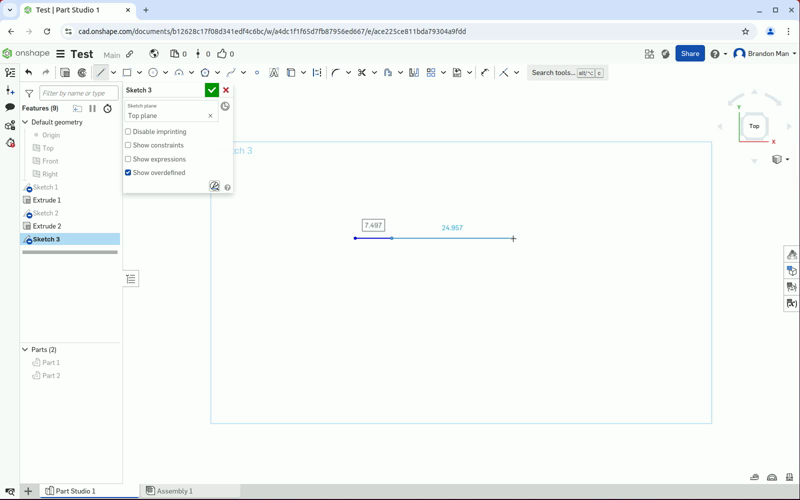
click(513, 238)
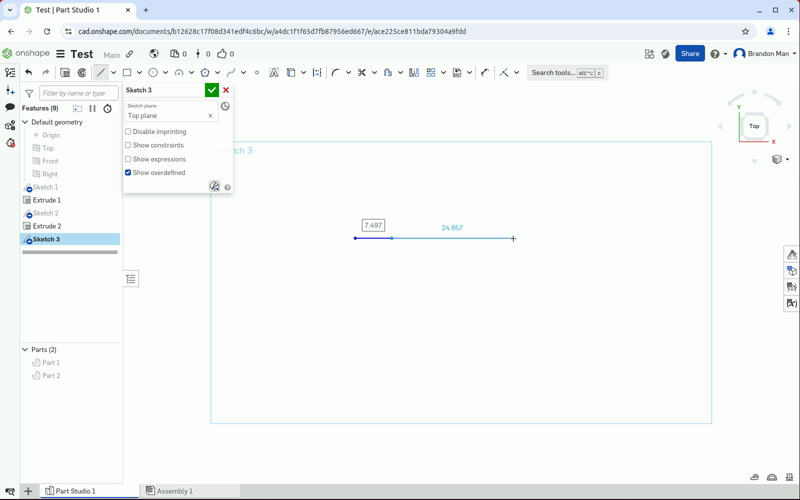
key_up(shift)
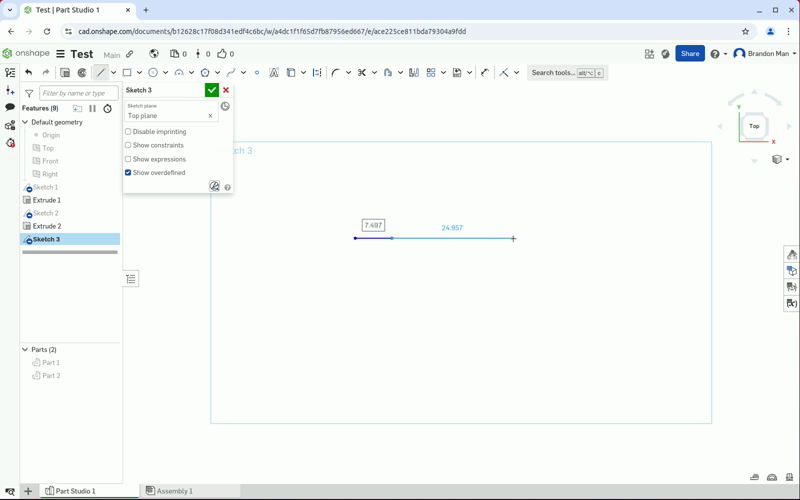
key_down(shift)
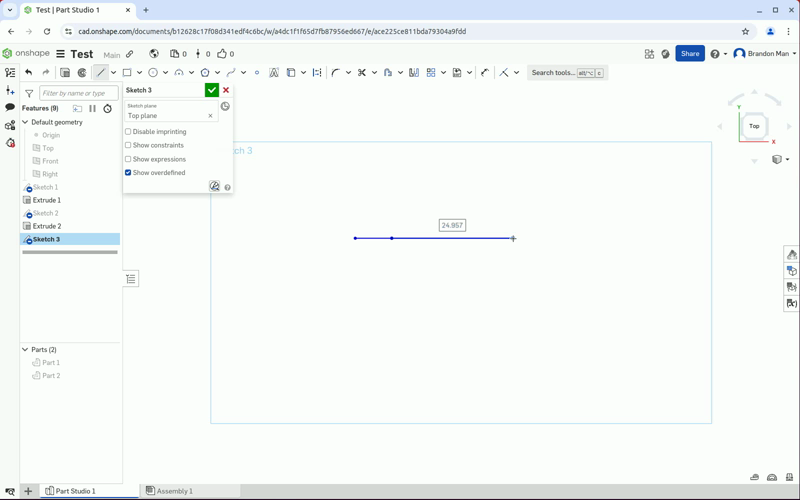
mouse_move(543, 238)
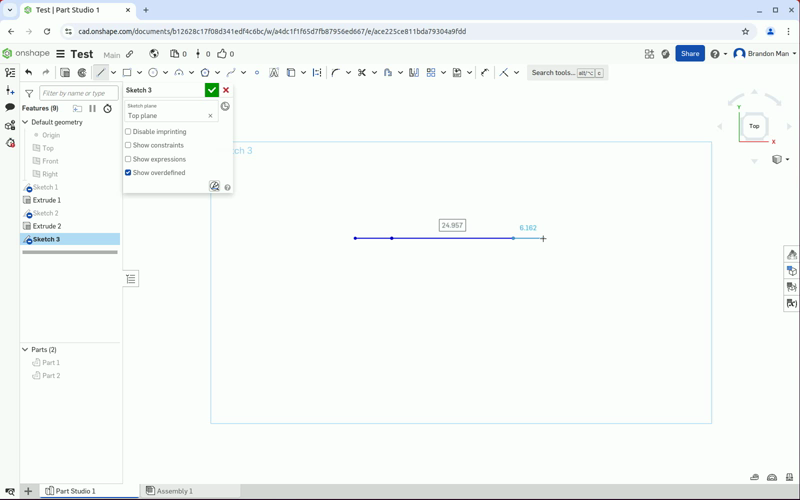
mouse_move(513, 201)
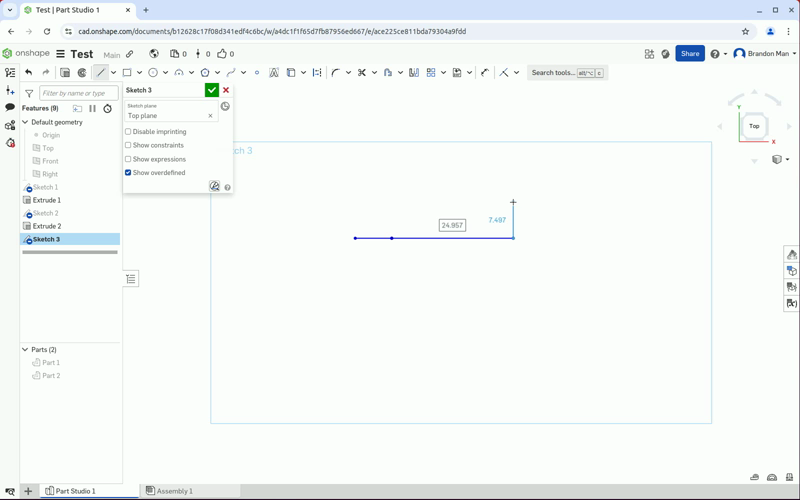
click(513, 201)
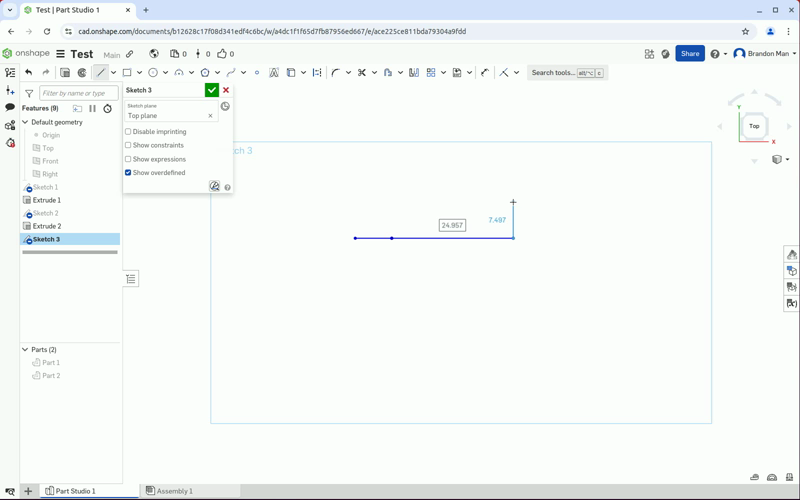
key_up(shift)
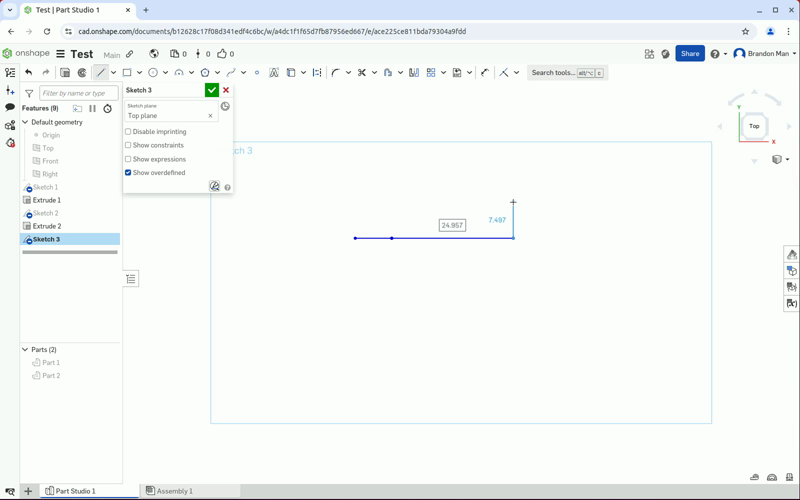
key_down(shift)
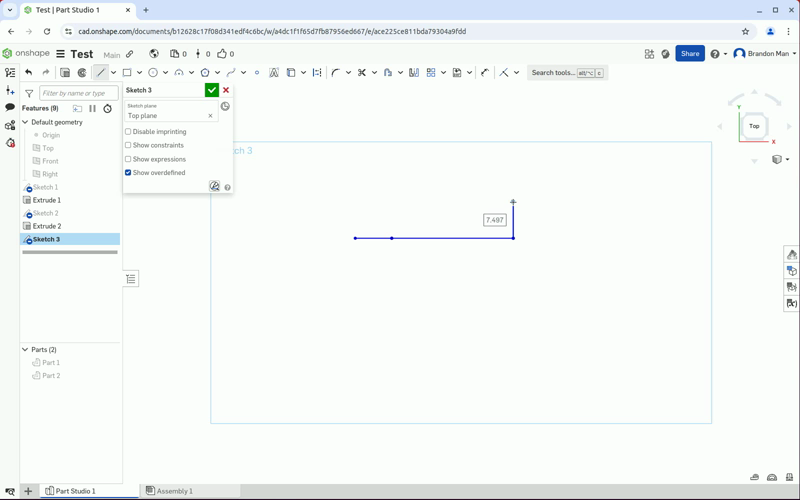
mouse_move(355, 201)
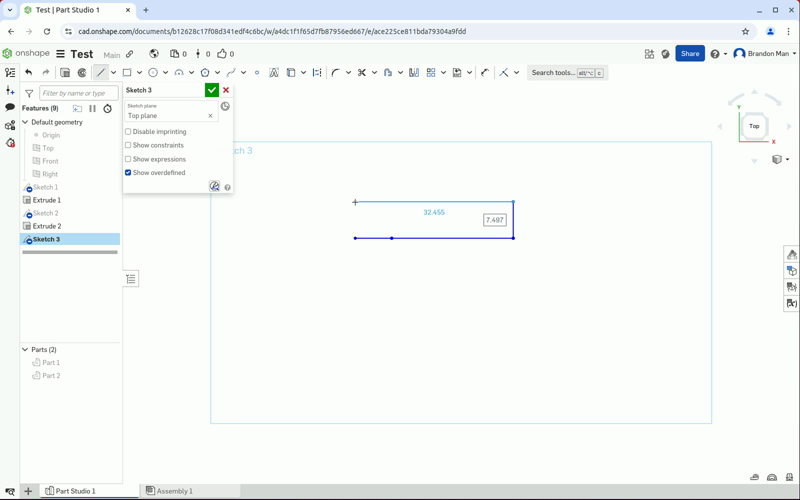
click(355, 201)
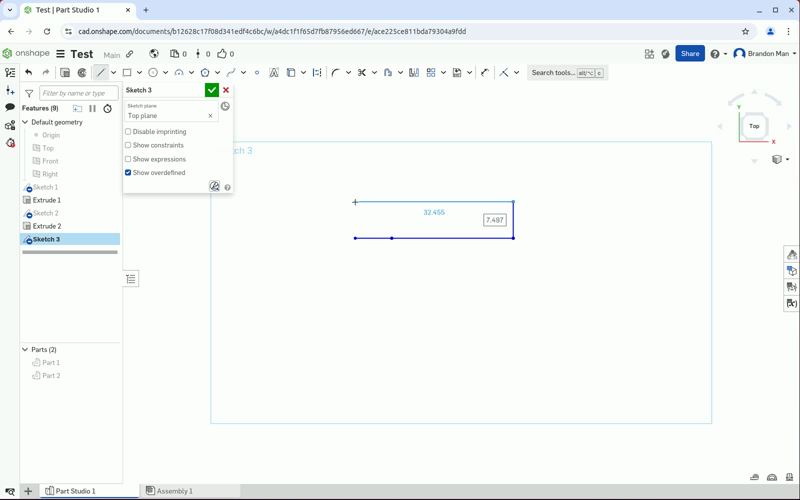
key_up(shift)
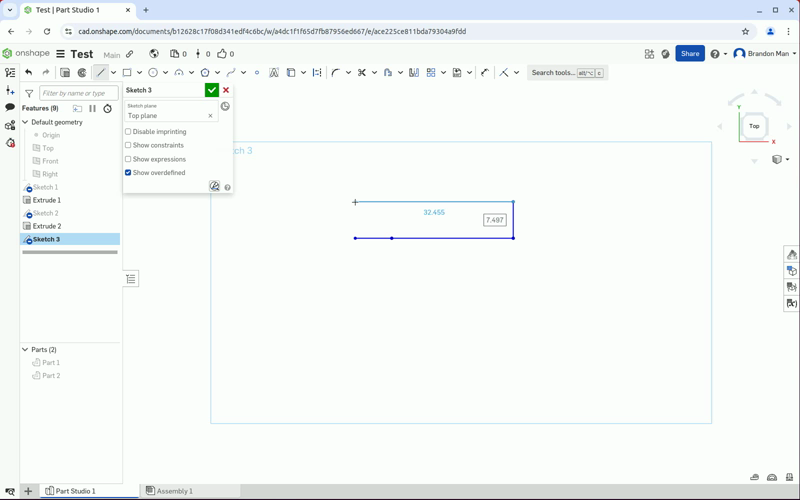
mouse_move(385, 201)
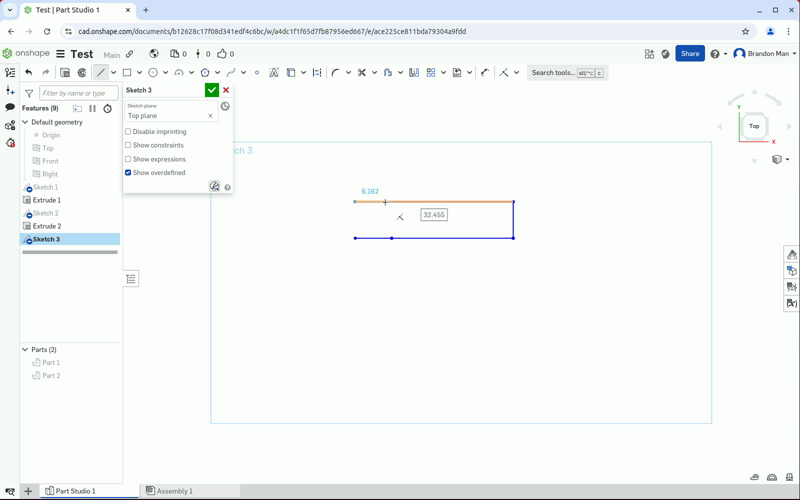
key_down(shift)
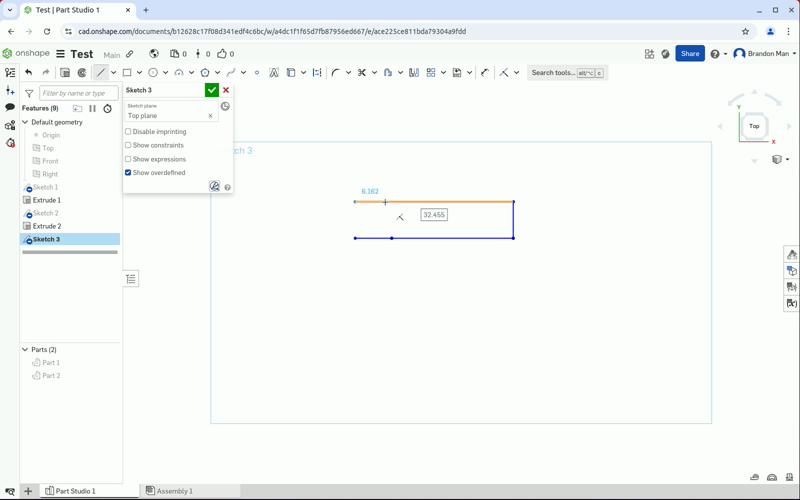
mouse_move(355, 238)
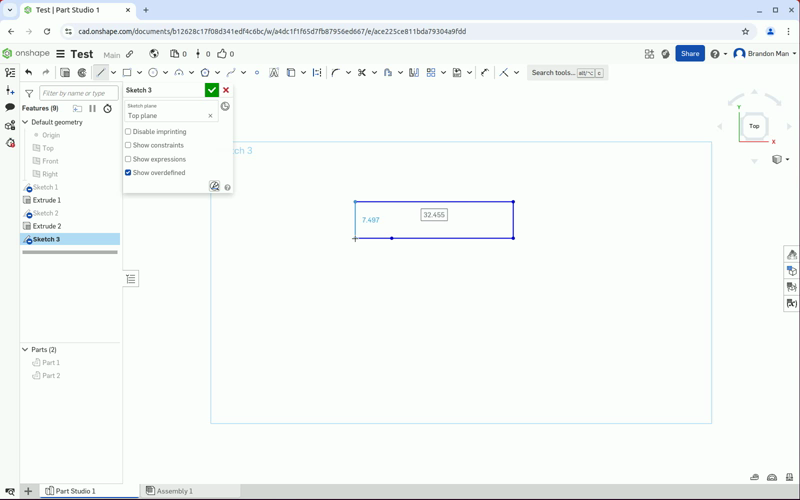
key_up(shift)
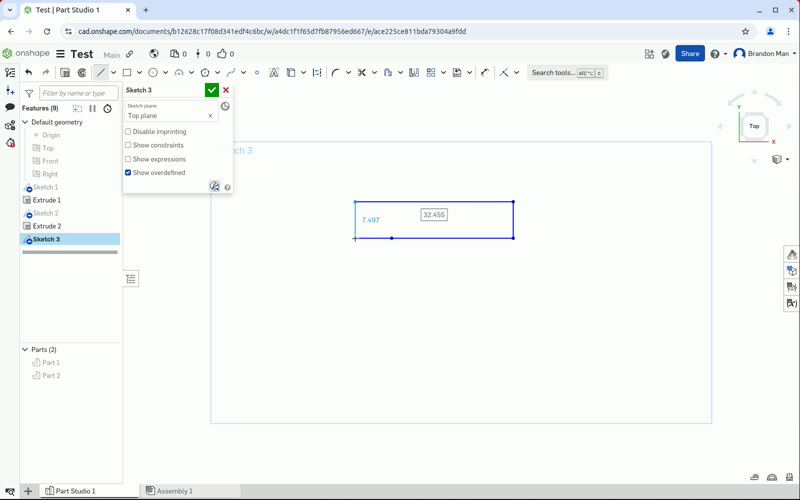
click(355, 238)
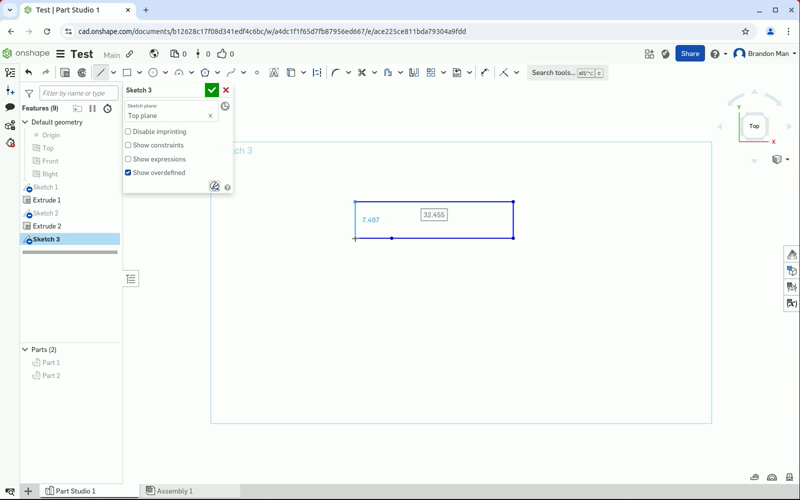
key(esc)
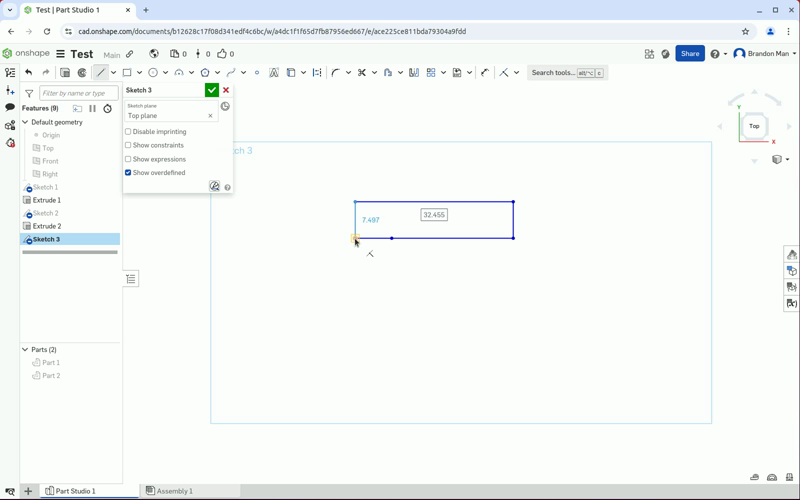
mouse_move(465, 208)
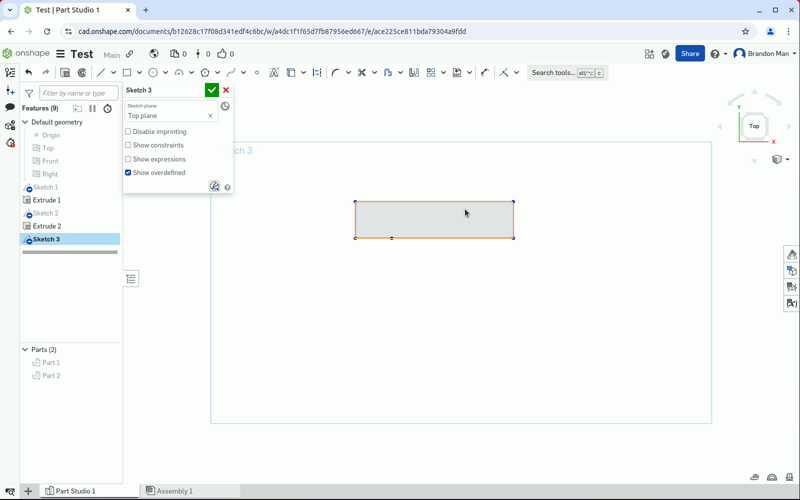
click(465, 208)
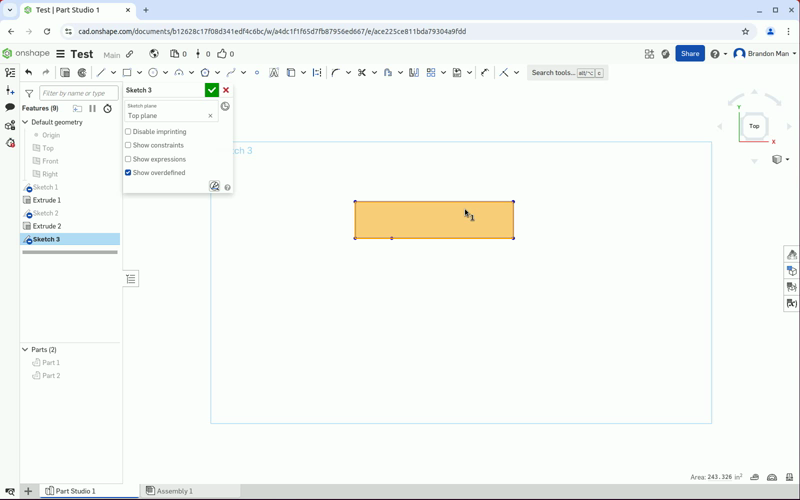
mouse_move(73, 352)
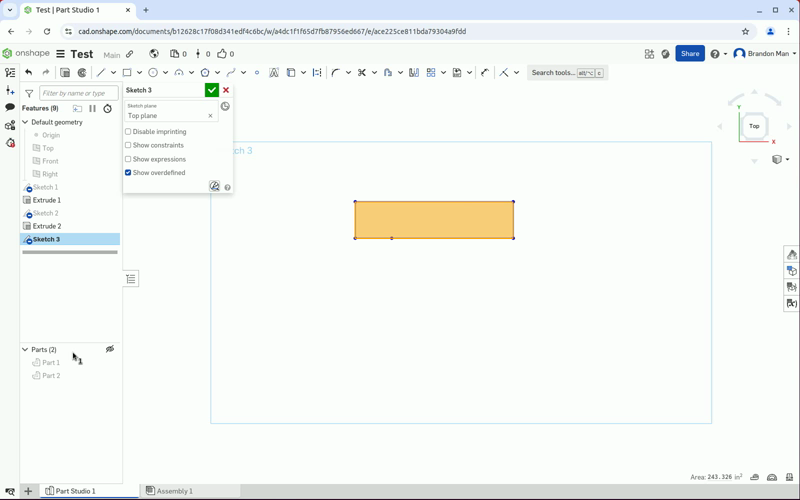
key(shift+y)
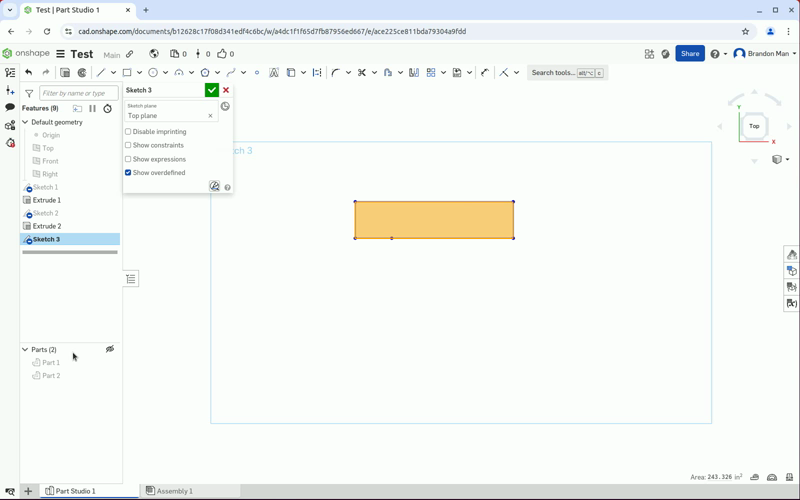
key(shift+e)
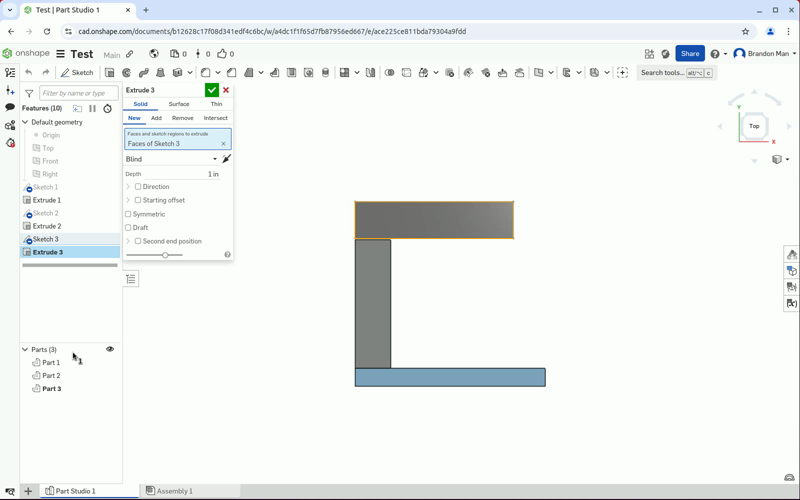
mouse_move(143, 106)
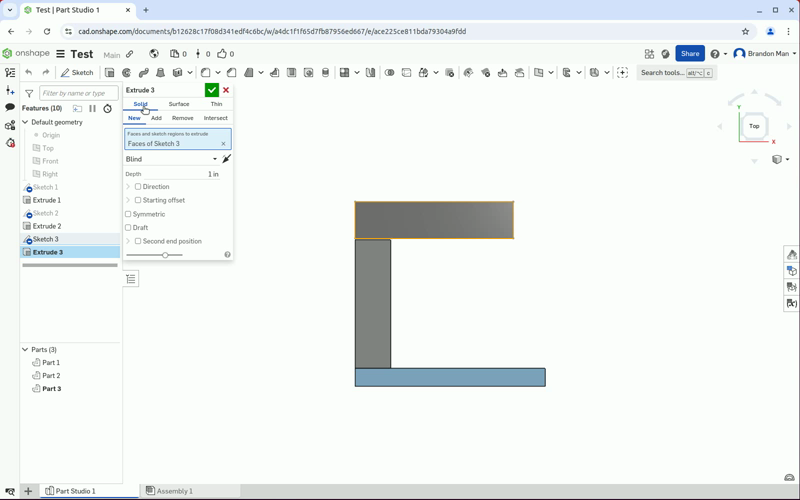
click(143, 106)
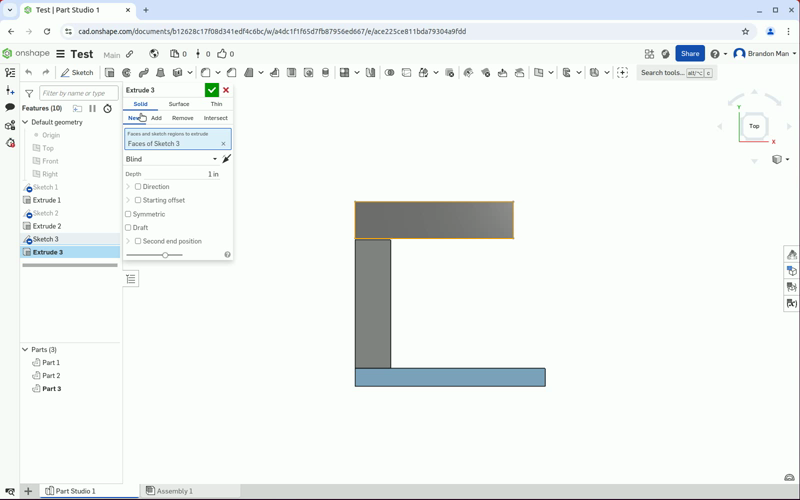
mouse_move(137, 120)
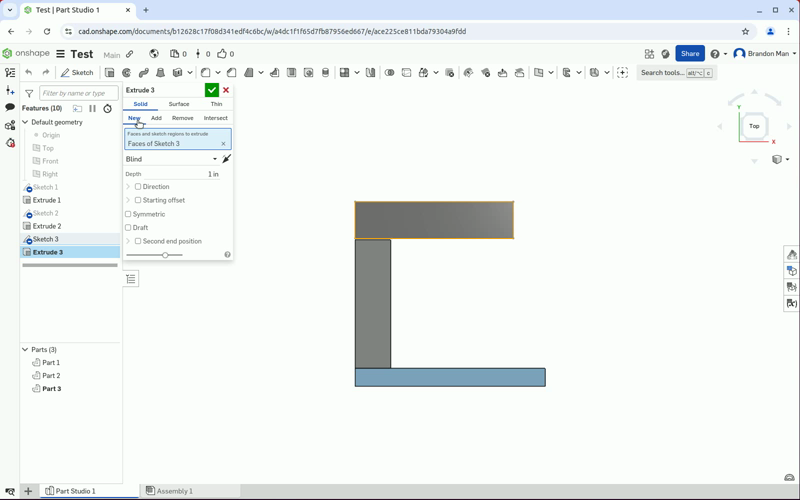
click(137, 120)
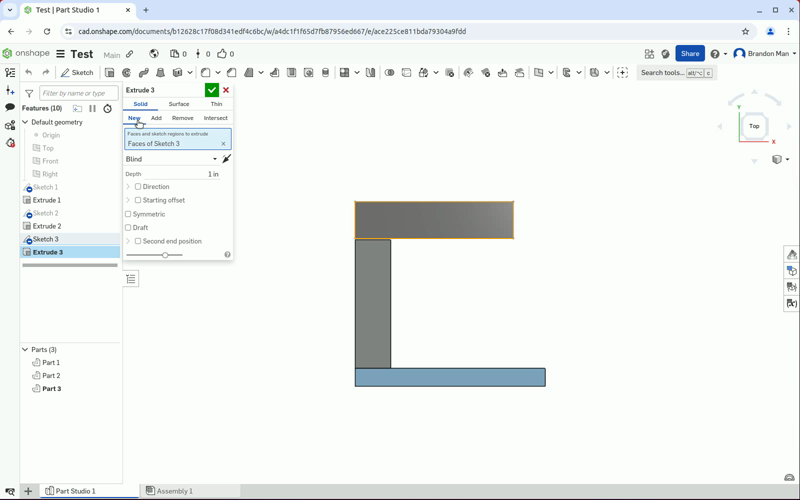
key(tab, 4)
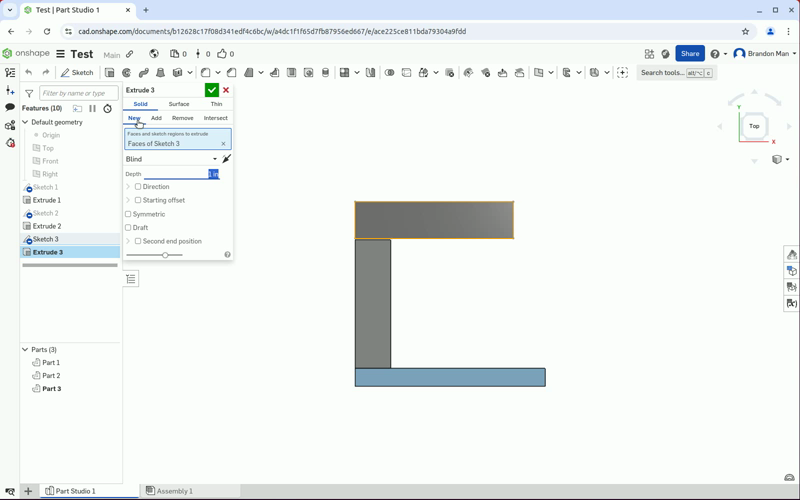
text(23.108)
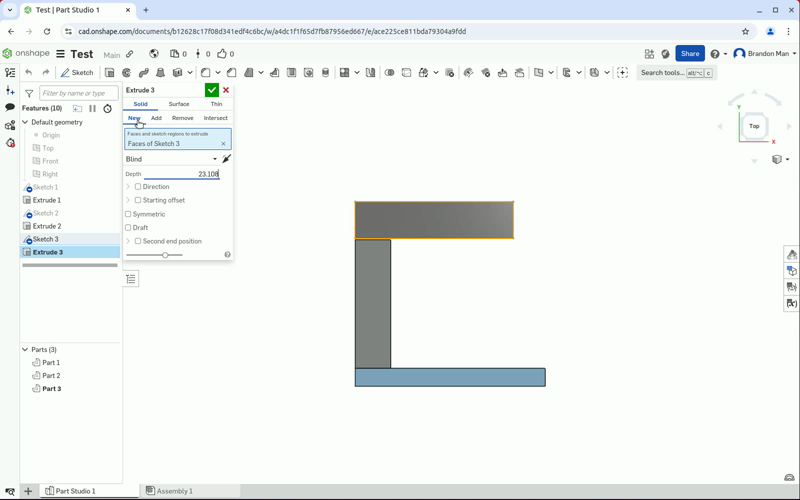
key(enter)
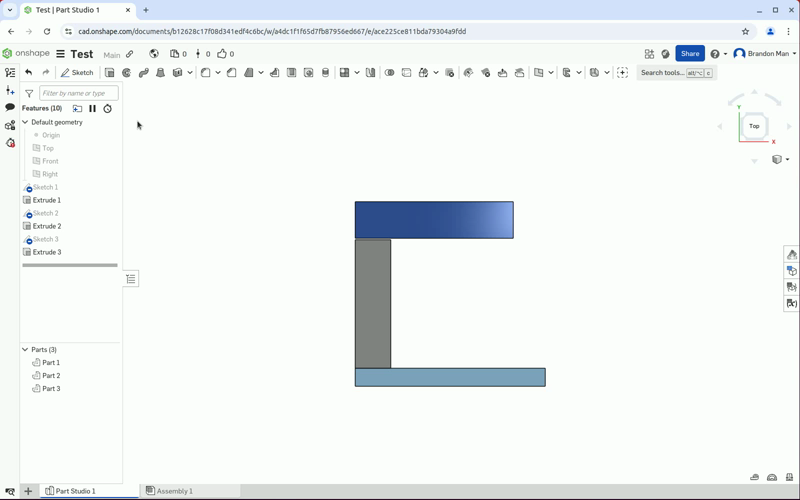
key(shift+h)
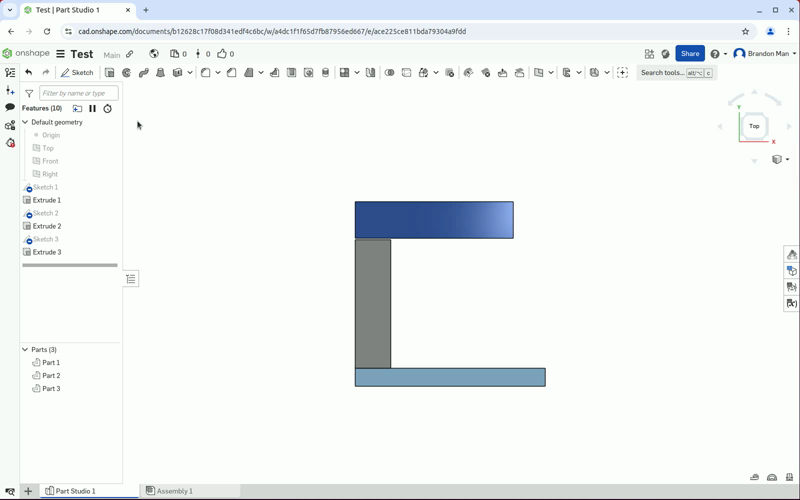
key(shift+h)
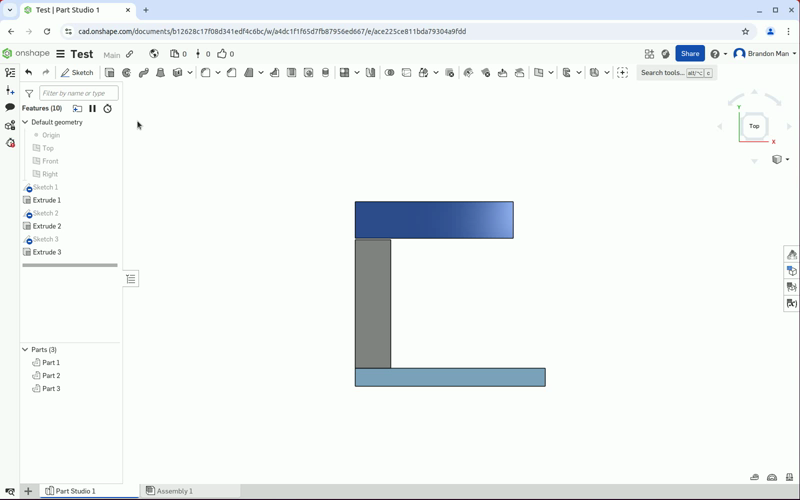
mouse_move(73, 189)
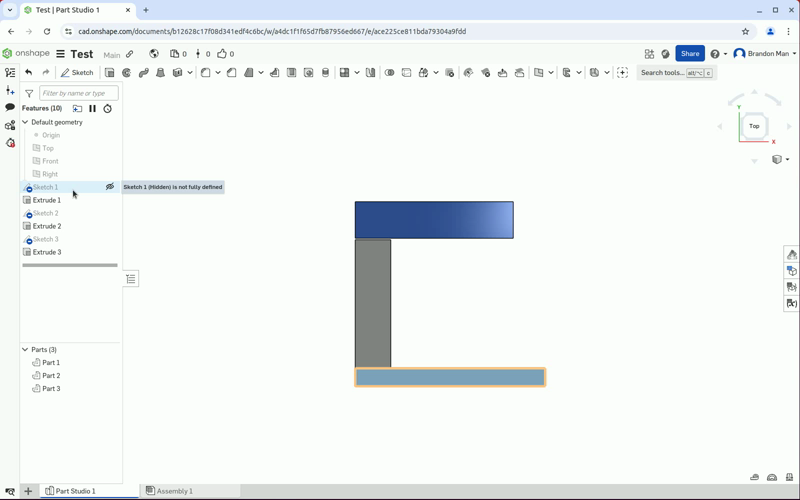
click(73, 189)
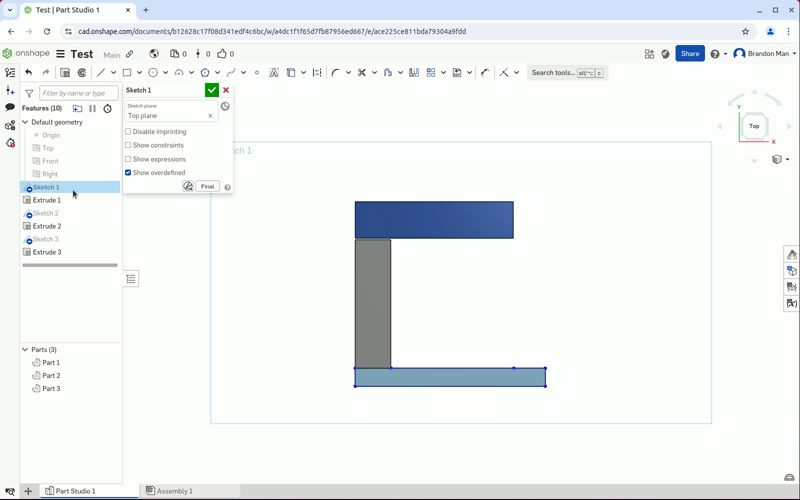
mouse_move(229, 92)
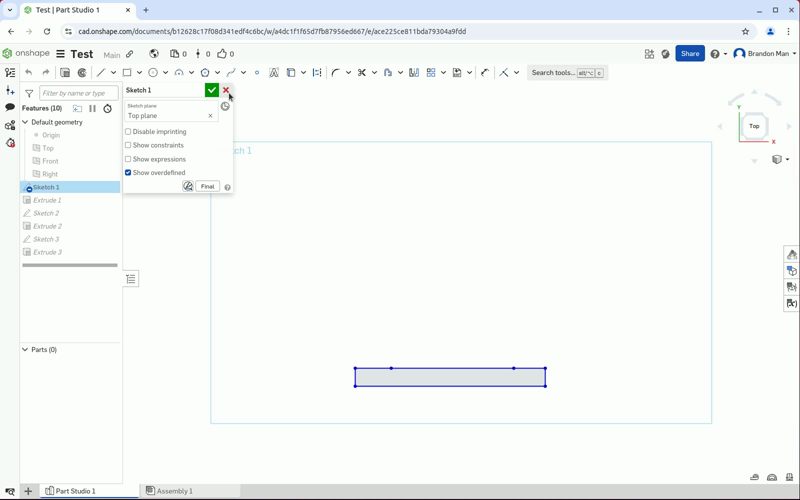
click(229, 92)
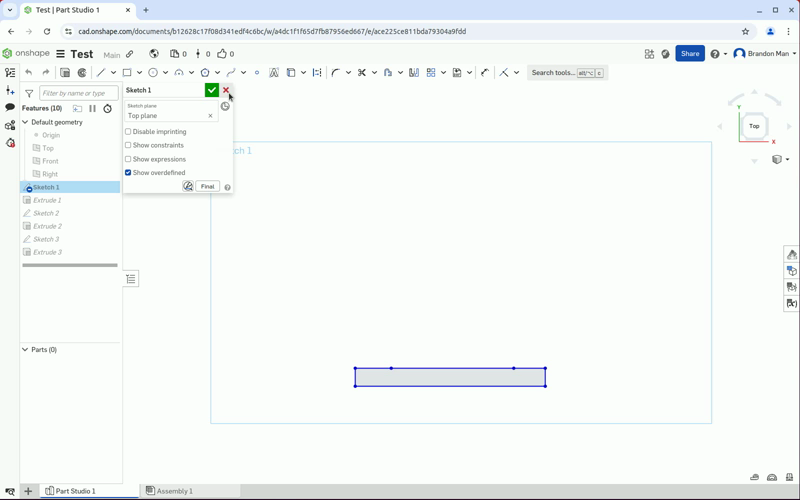
key(shift+s)
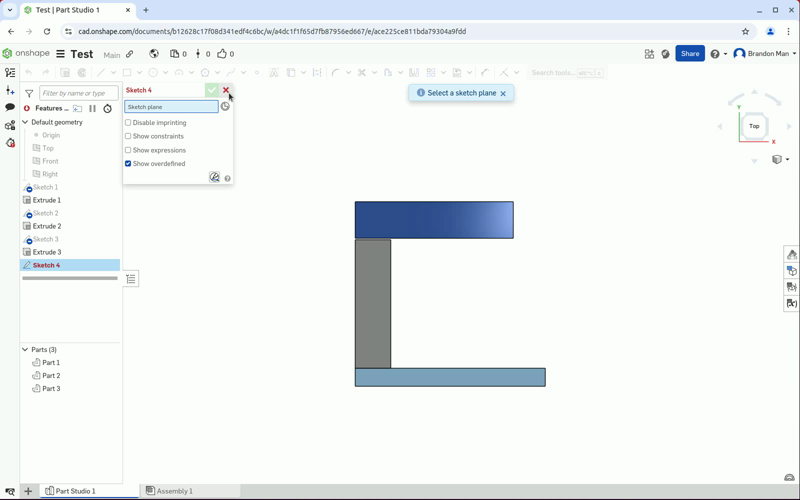
mouse_move(73, 150)
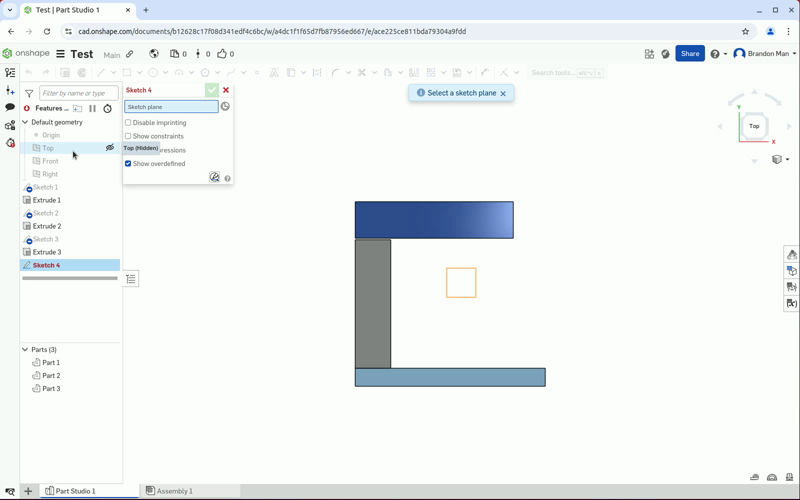
click(73, 150)
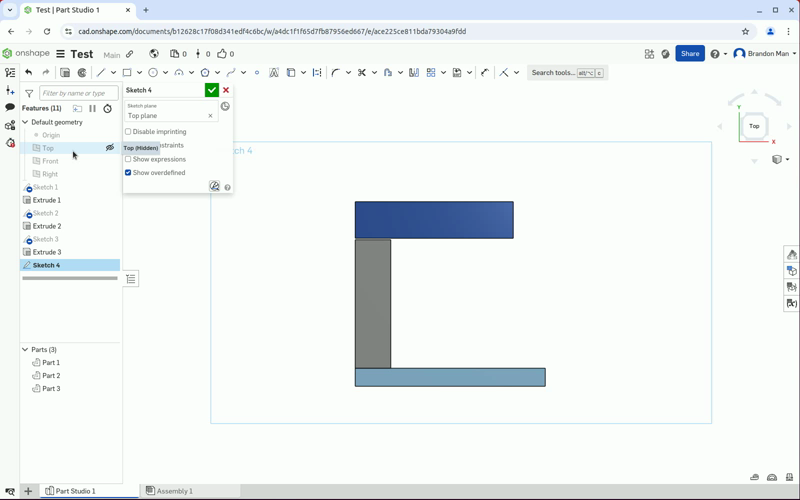
mouse_move(73, 352)
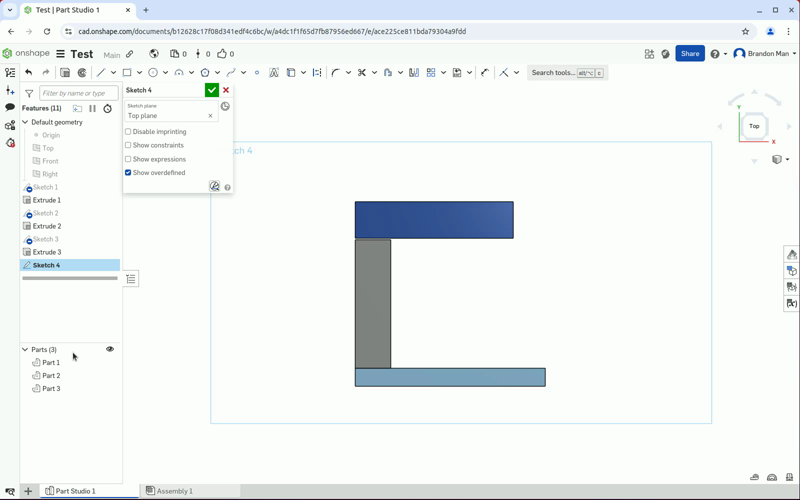
key(y)
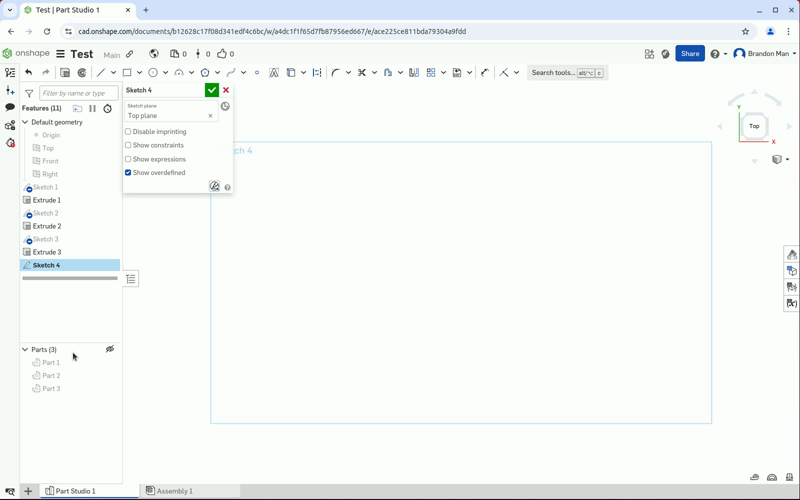
key(l)
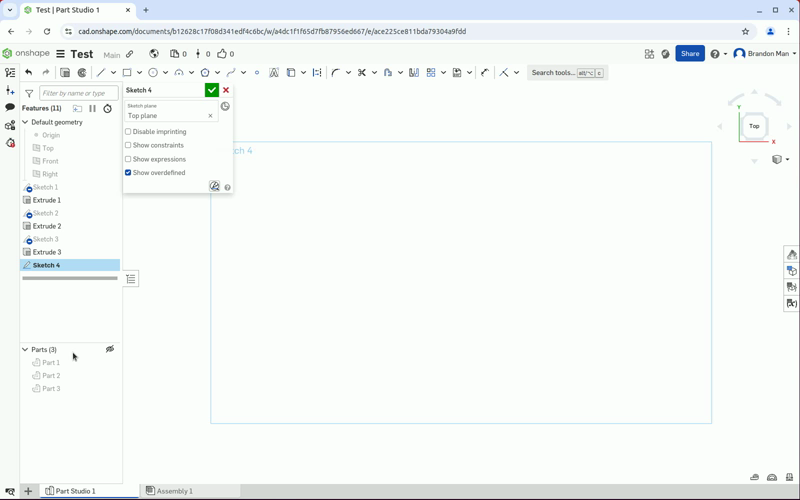
key_down(shift)
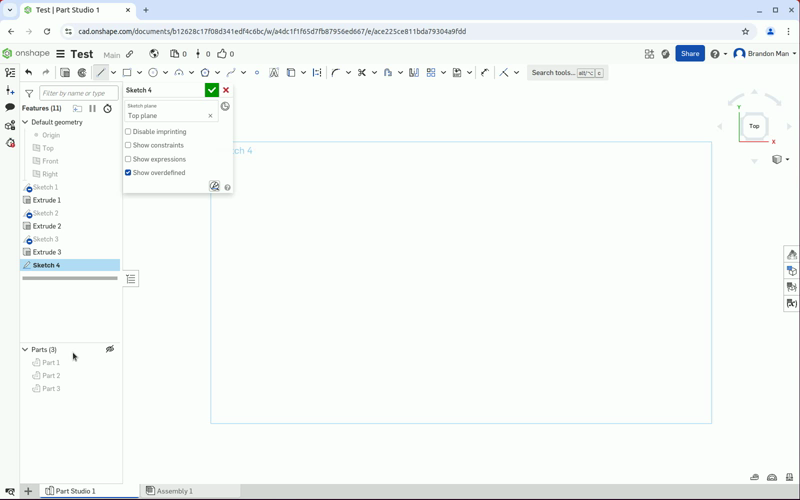
mouse_move(513, 368)
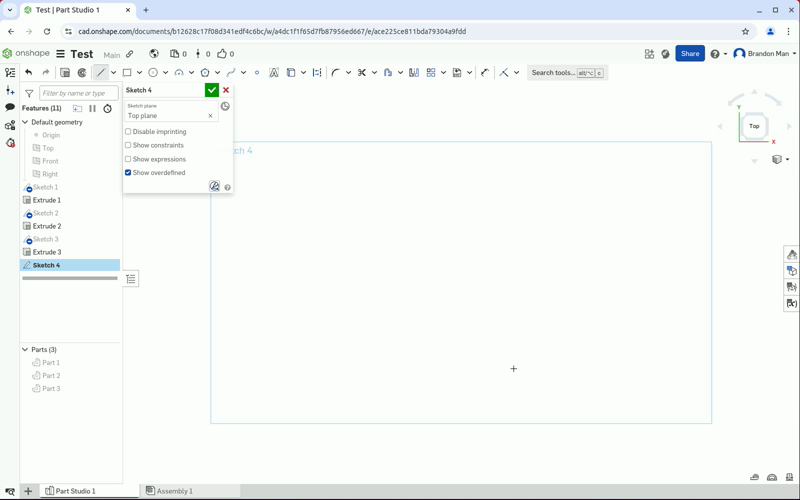
click(513, 368)
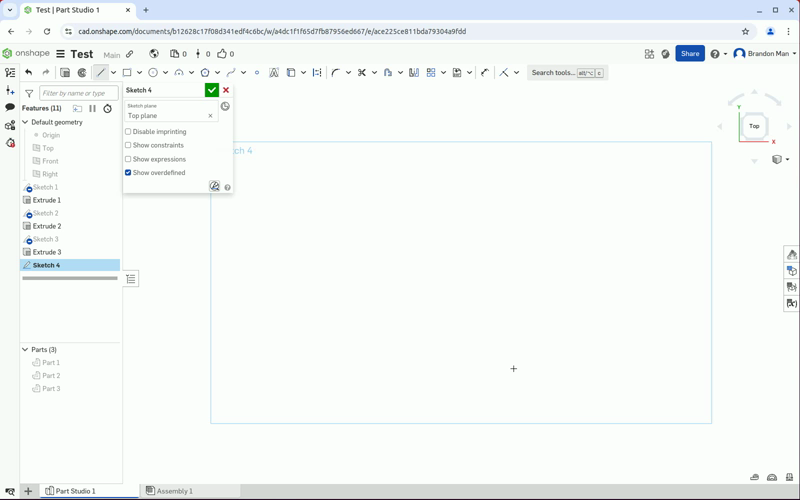
key_up(shift)
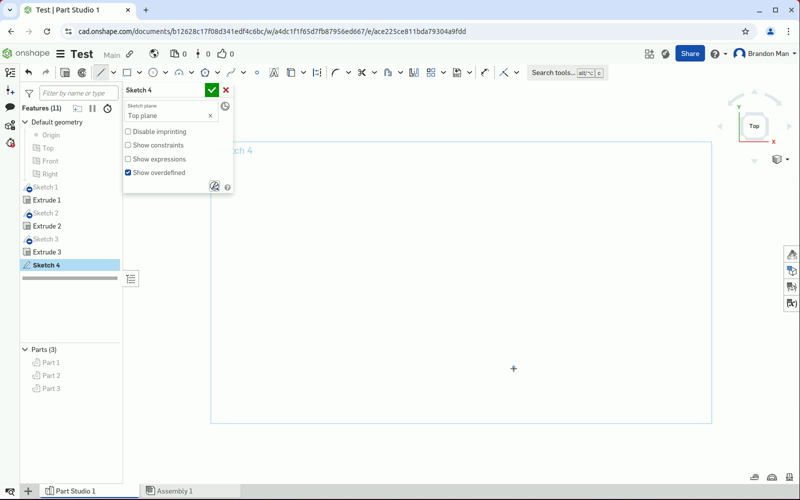
key_down(shift)
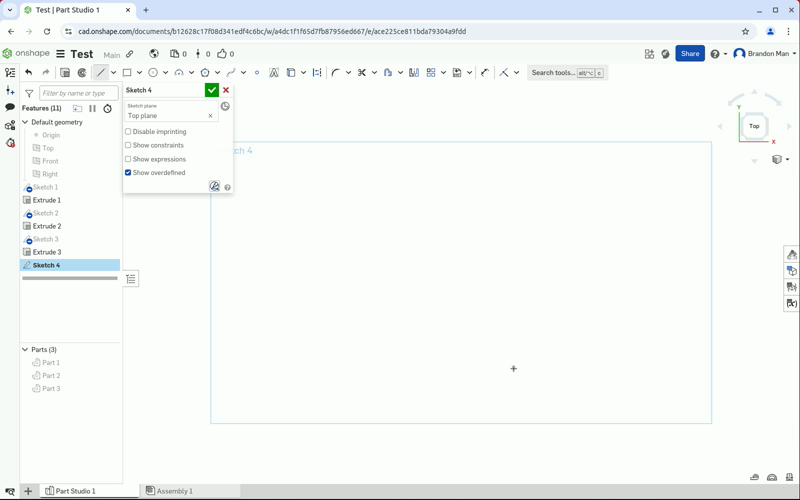
mouse_move(543, 368)
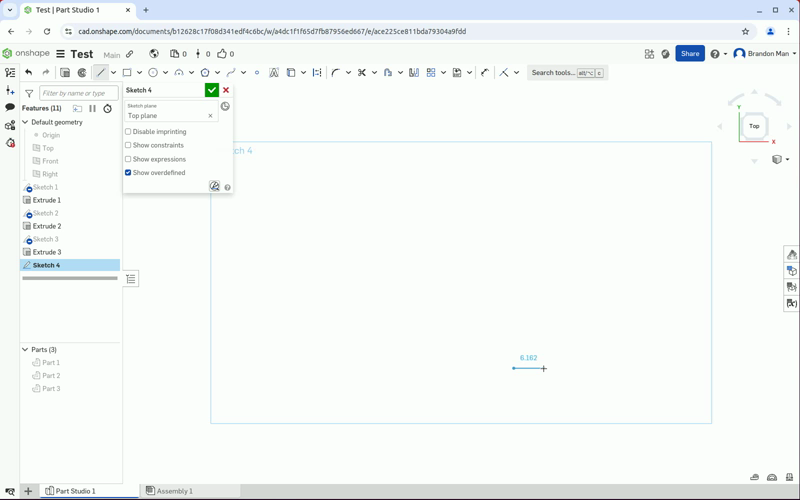
mouse_move(546, 368)
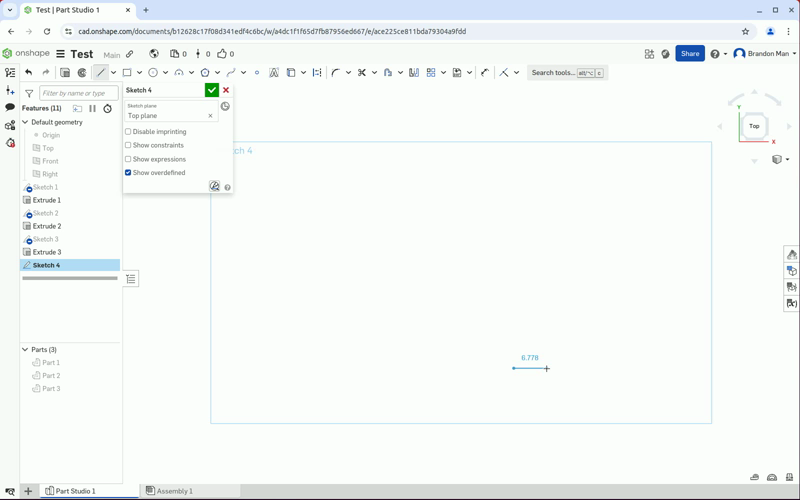
click(546, 368)
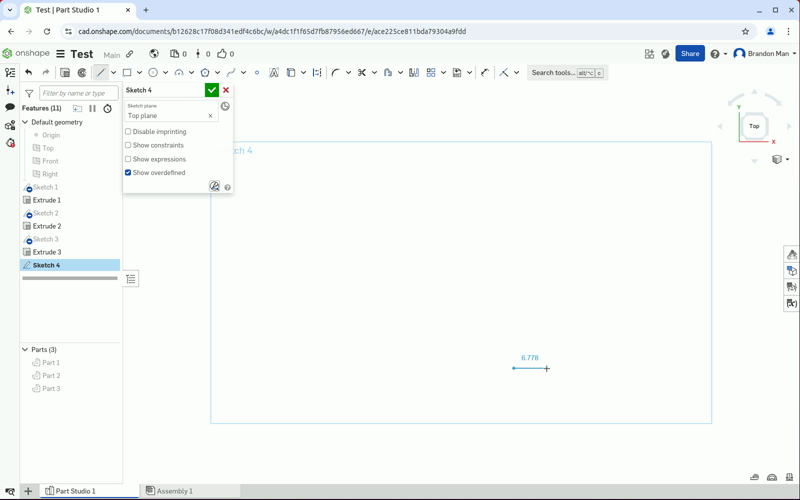
key_up(shift)
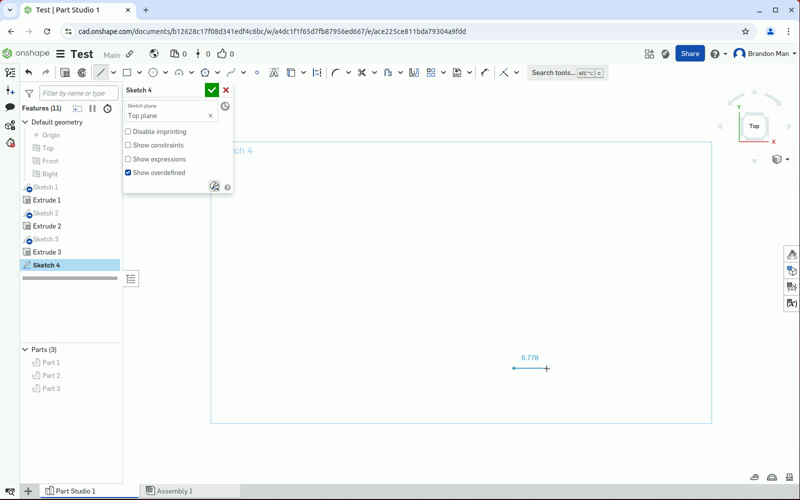
key_down(shift)
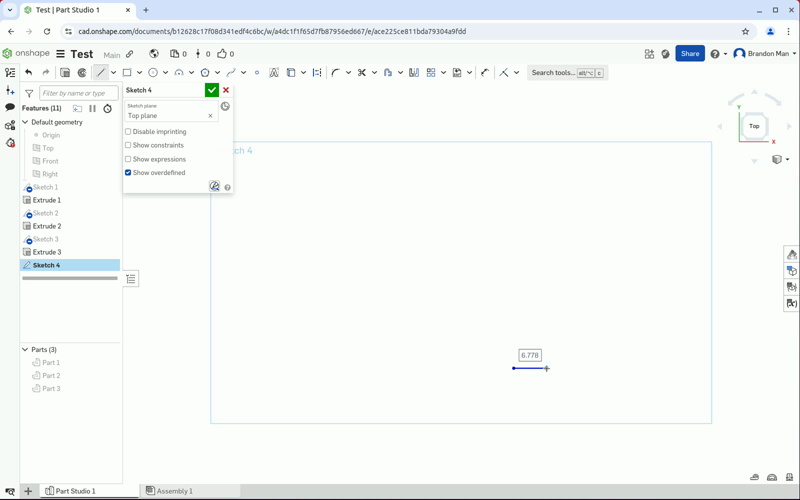
mouse_move(546, 203)
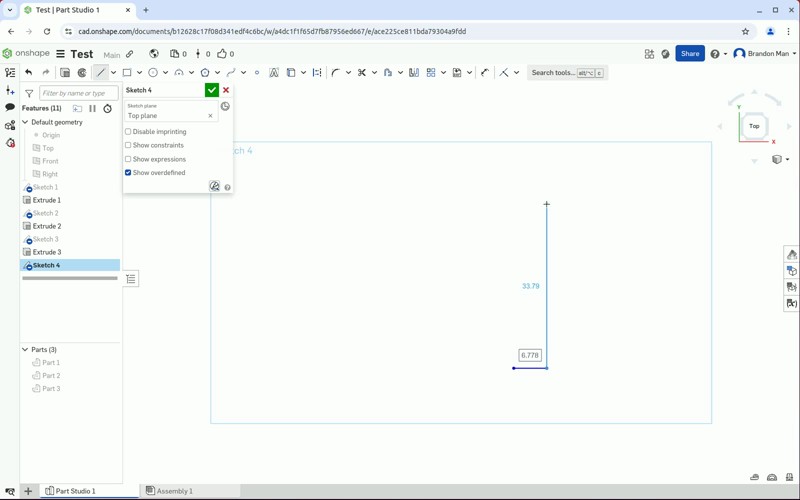
click(546, 203)
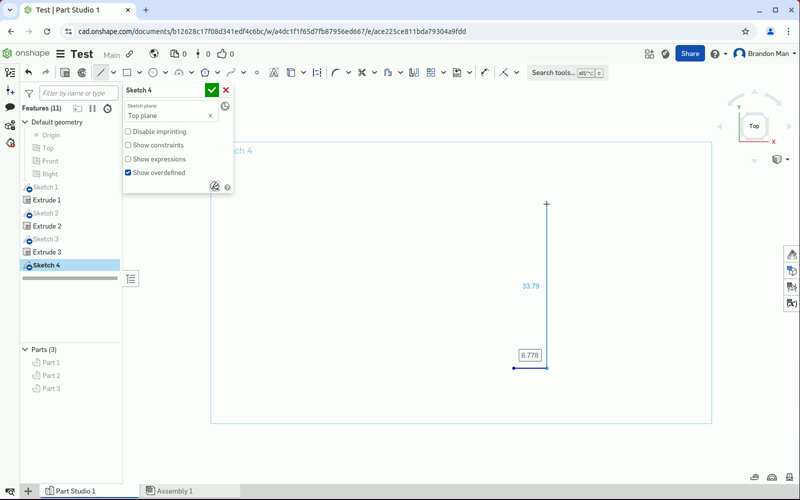
key_up(shift)
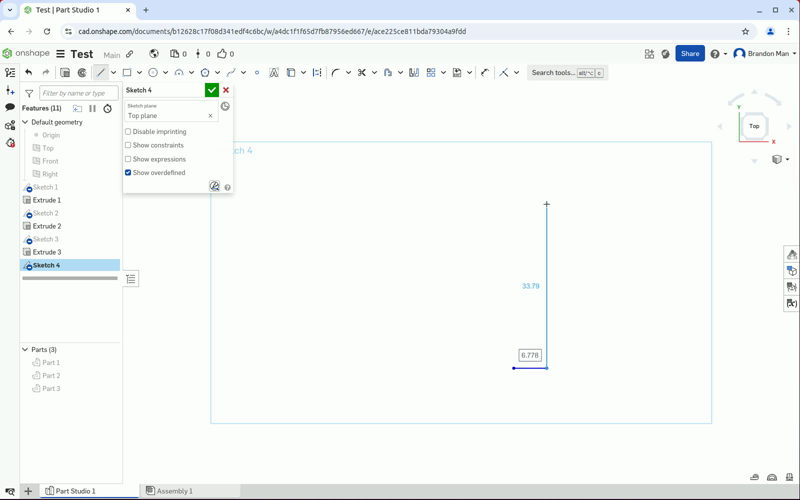
key_down(shift)
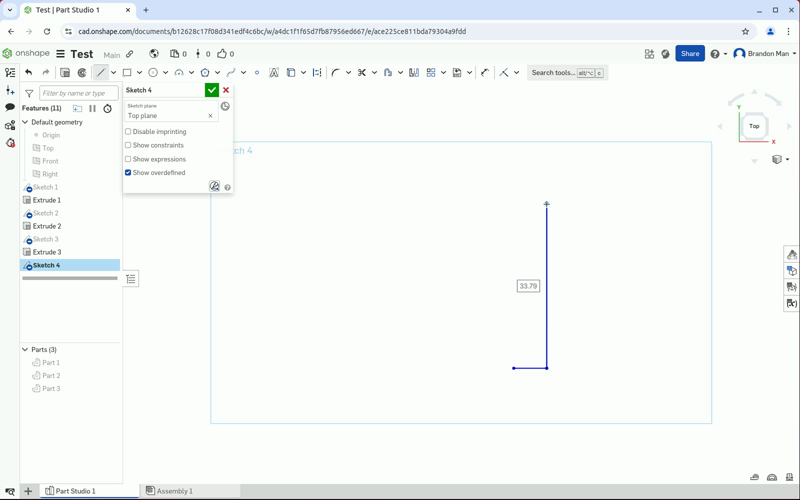
mouse_move(576, 203)
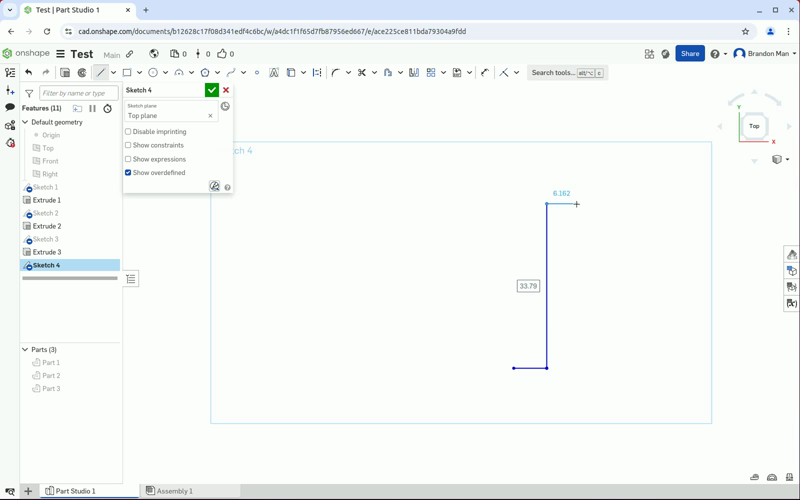
mouse_move(513, 203)
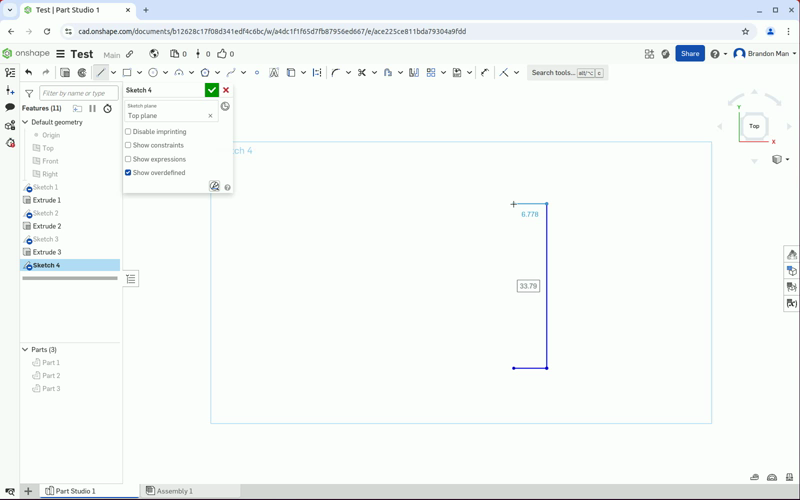
click(513, 203)
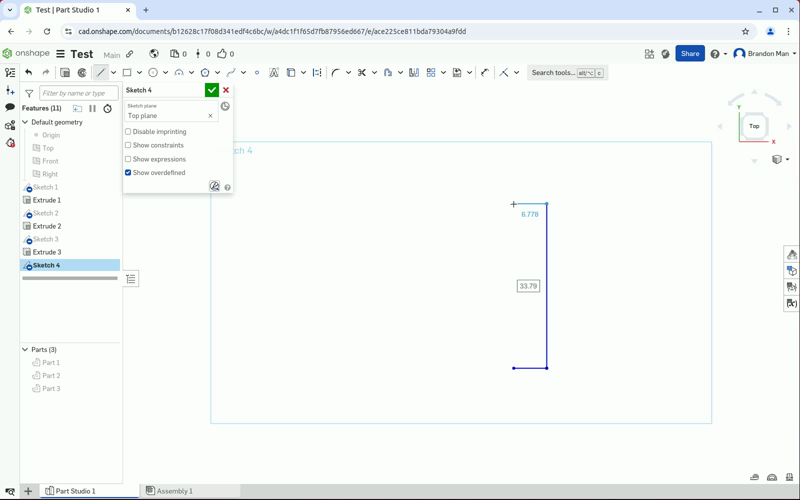
key_up(shift)
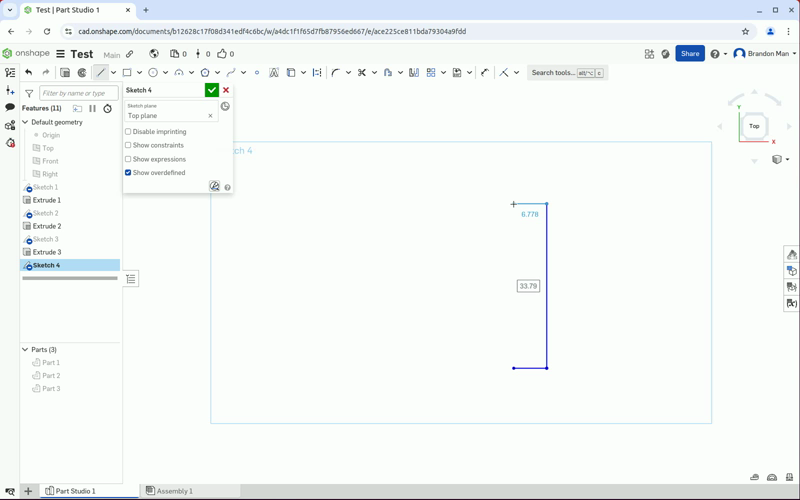
key_down(shift)
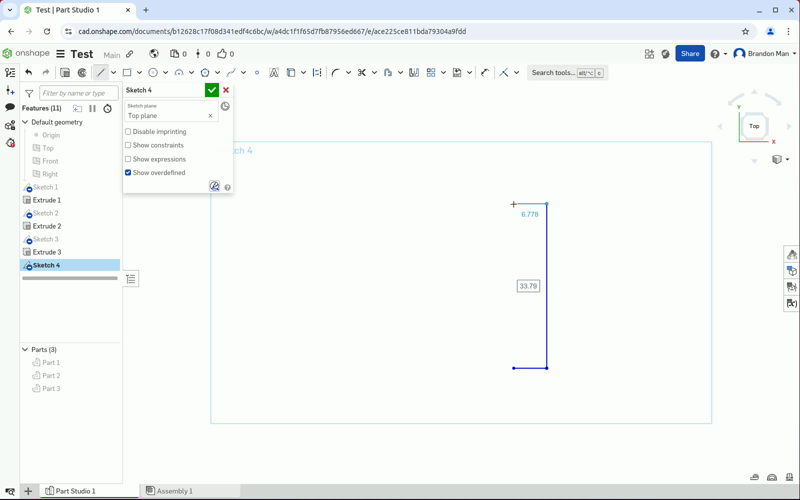
mouse_move(543, 203)
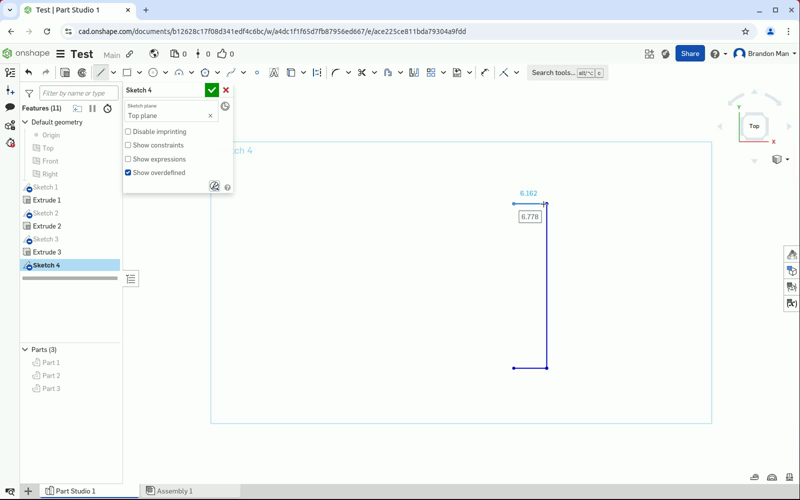
mouse_move(513, 240)
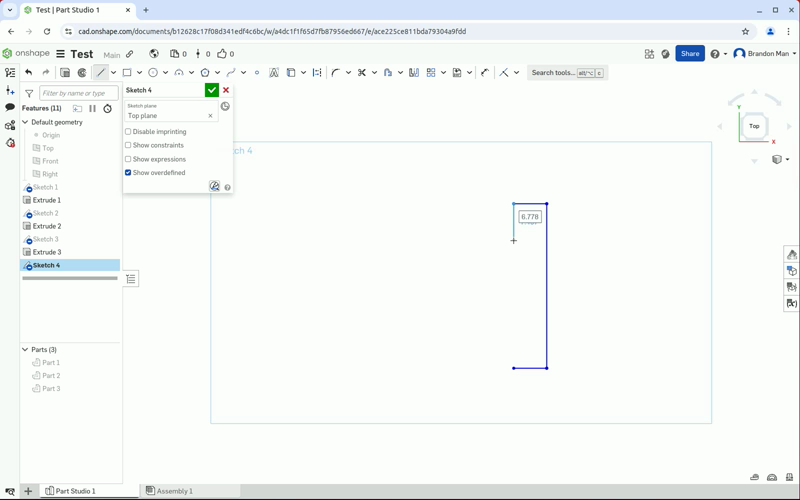
click(513, 240)
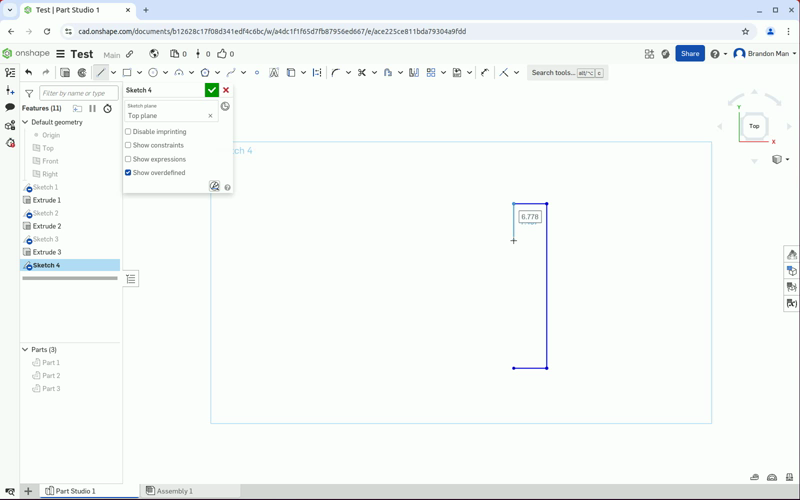
key_up(shift)
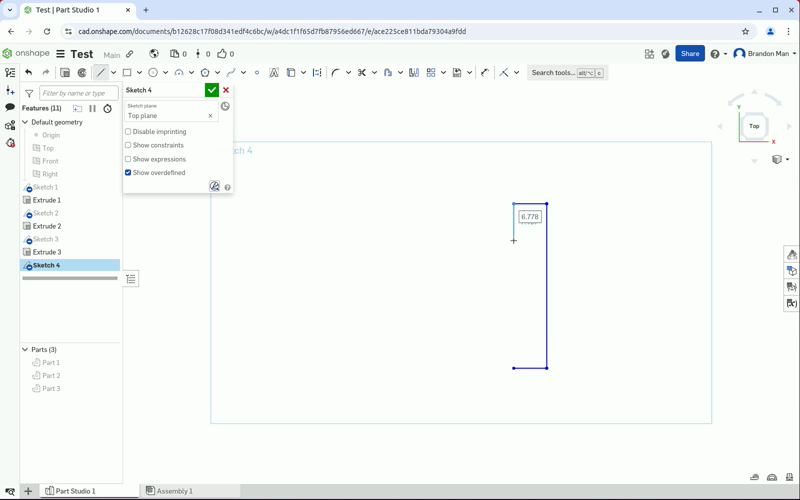
key_down(shift)
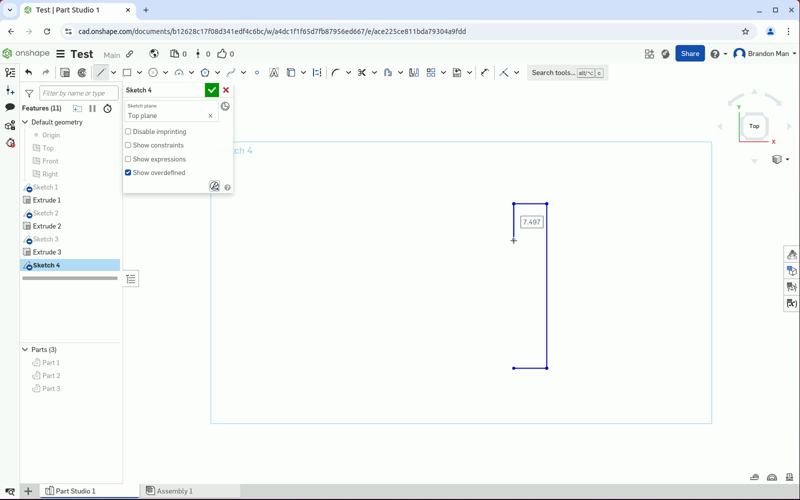
mouse_move(513, 368)
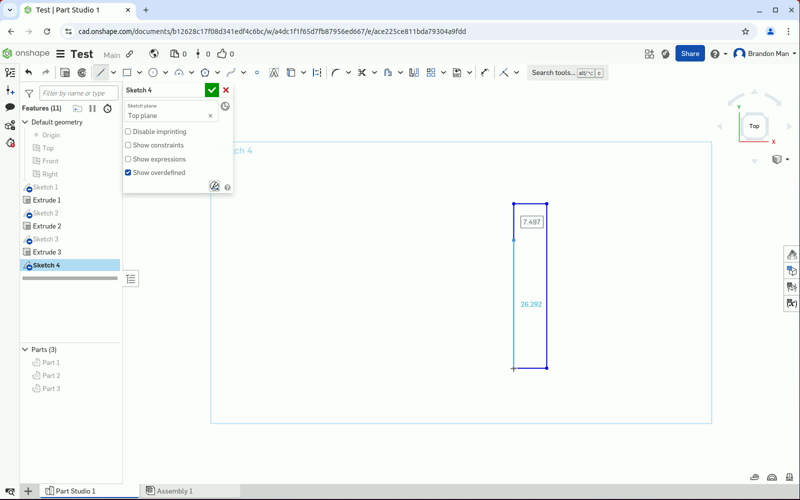
key_up(shift)
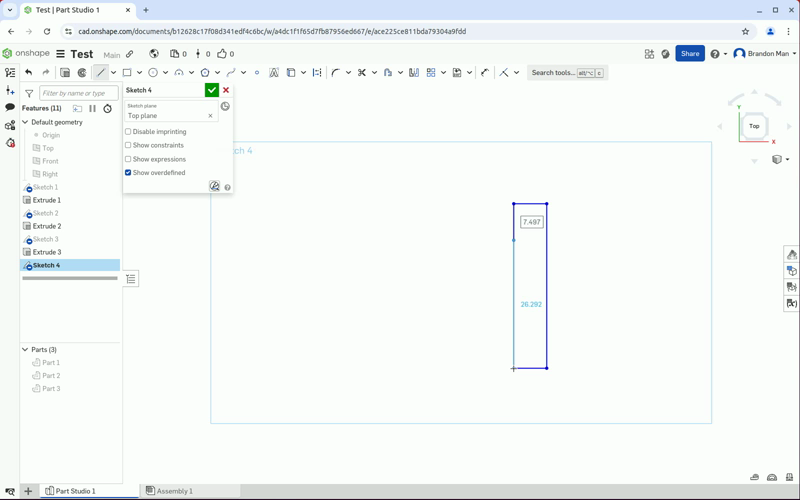
click(513, 368)
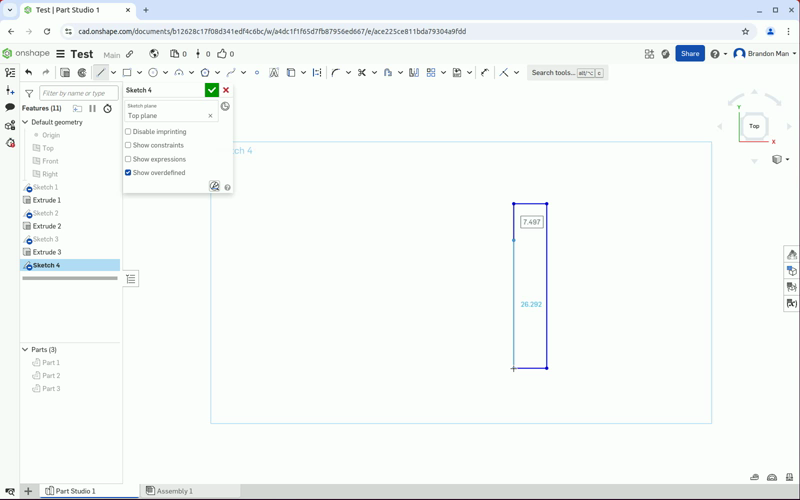
key(esc)
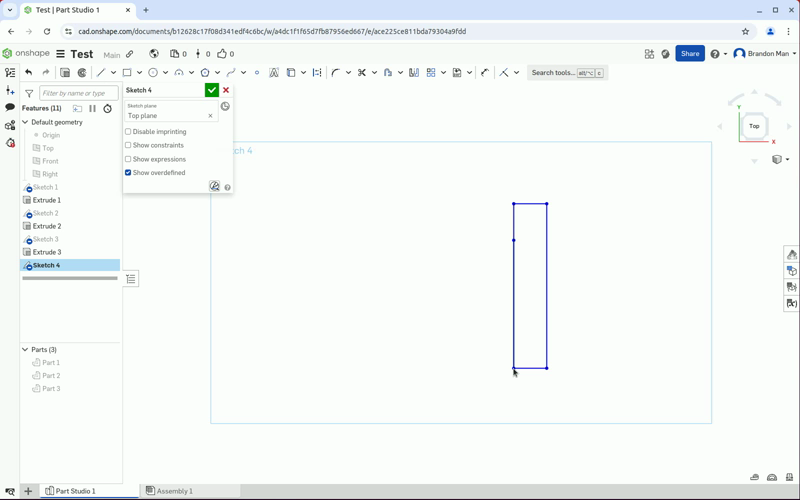
mouse_move(521, 269)
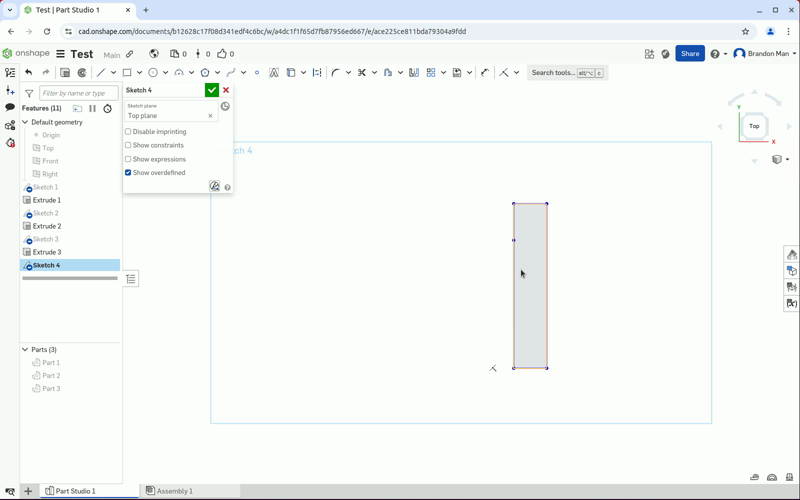
click(521, 269)
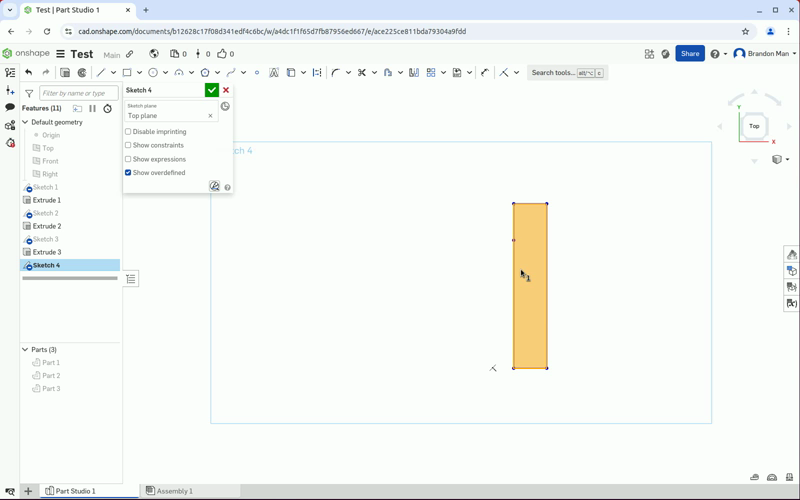
mouse_move(73, 352)
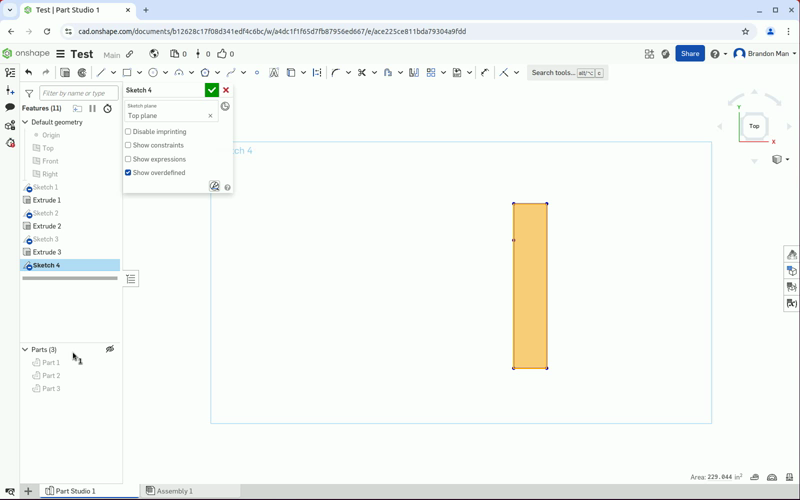
key(shift+y)
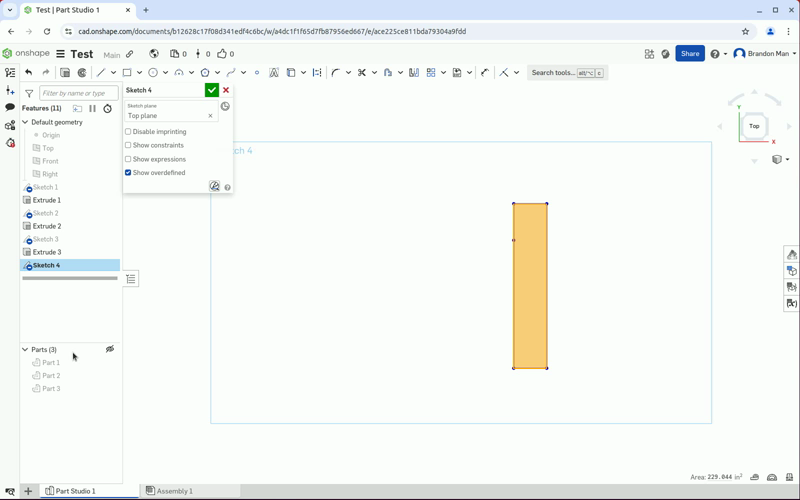
key(shift+e)
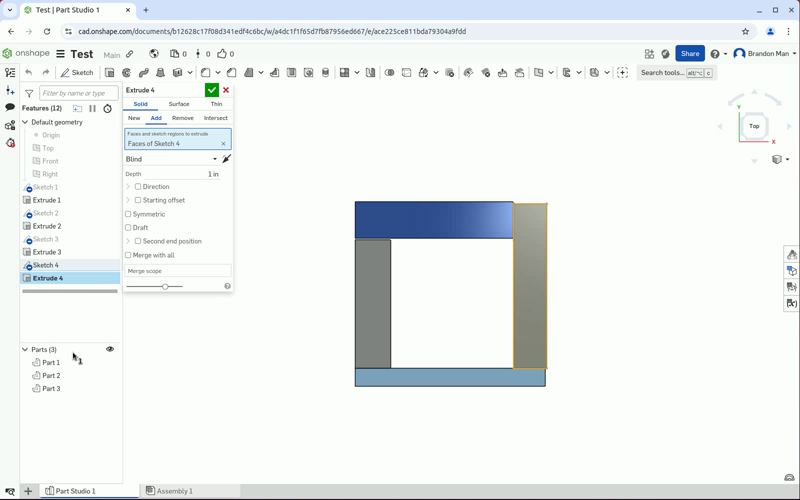
mouse_move(143, 106)
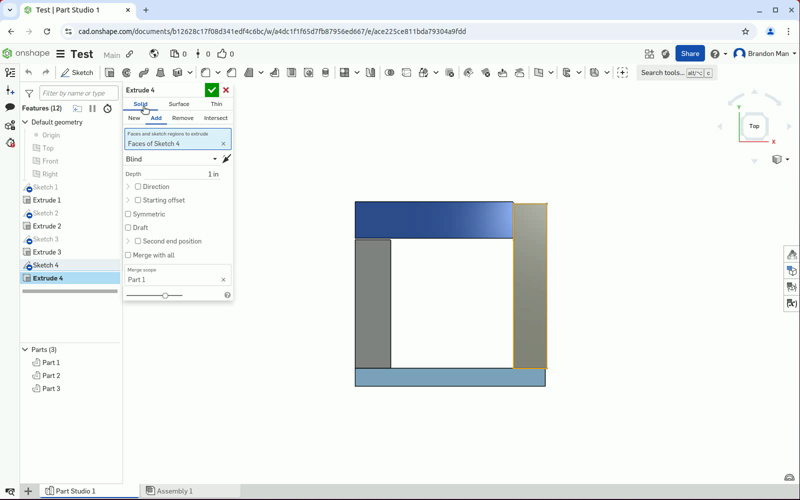
click(143, 106)
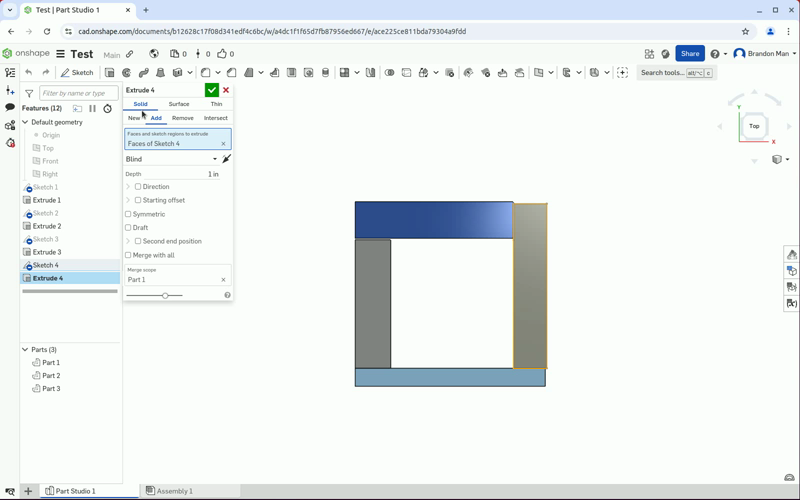
mouse_move(137, 120)
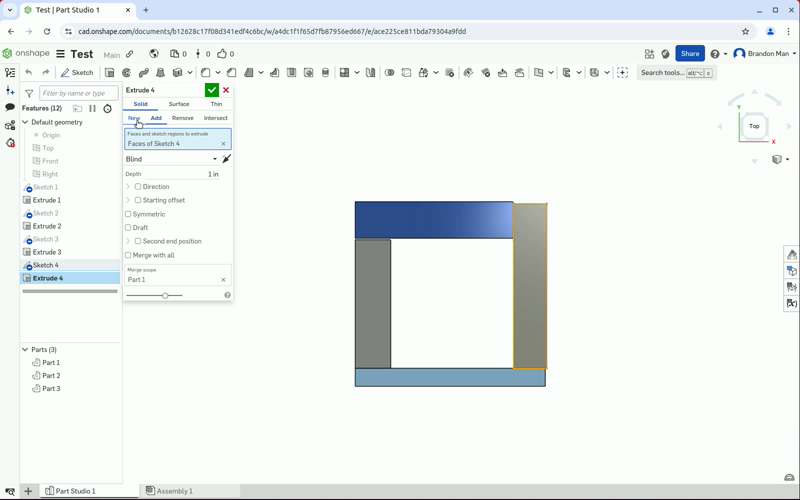
click(137, 120)
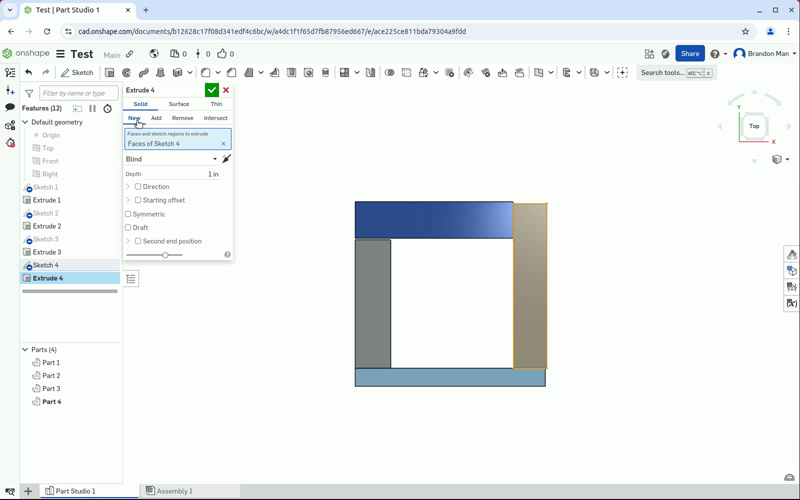
key(tab, 4)
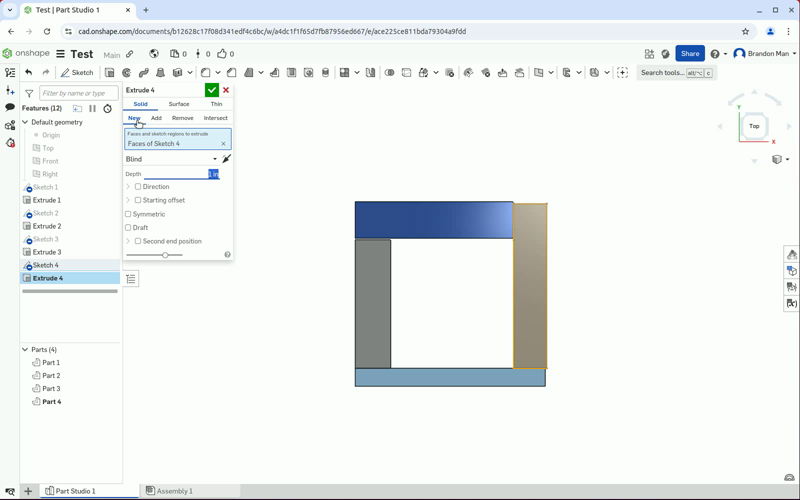
text(23.108)
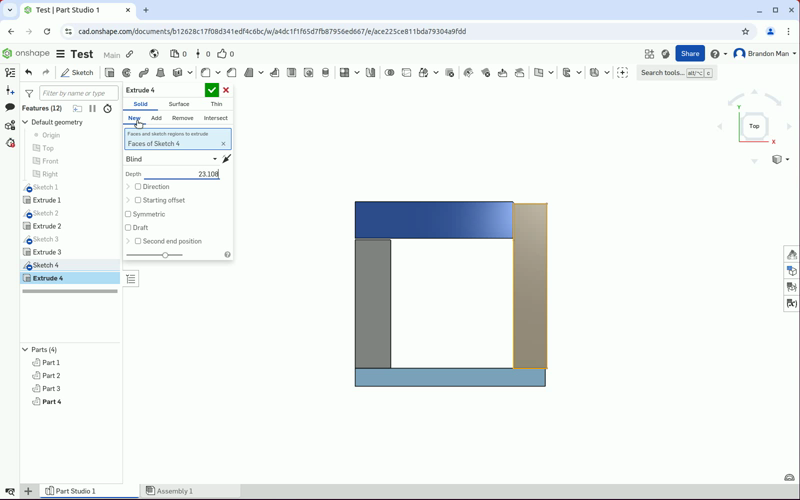
key(enter)
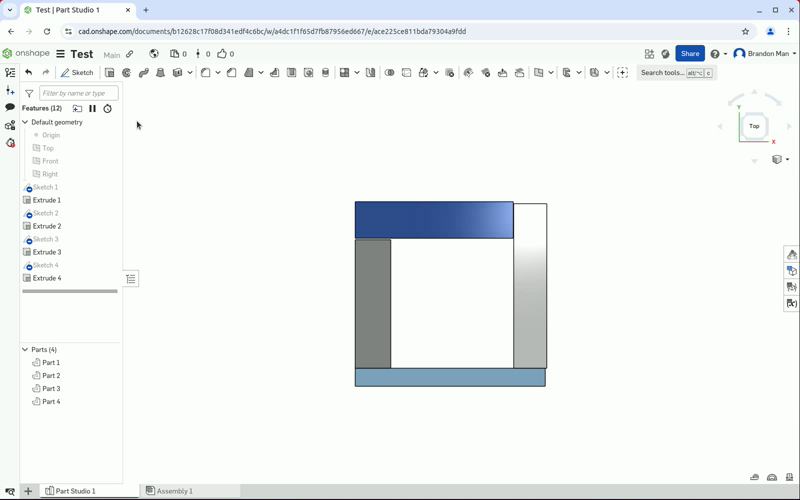
key(shift+h)
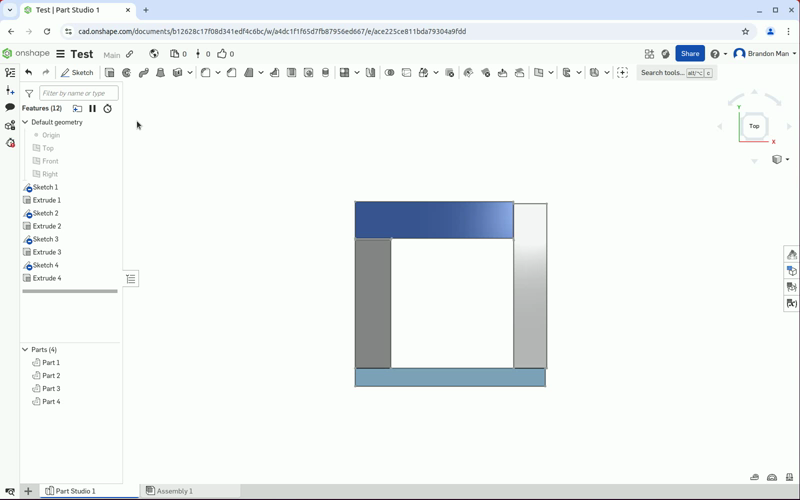
key(shift+h)
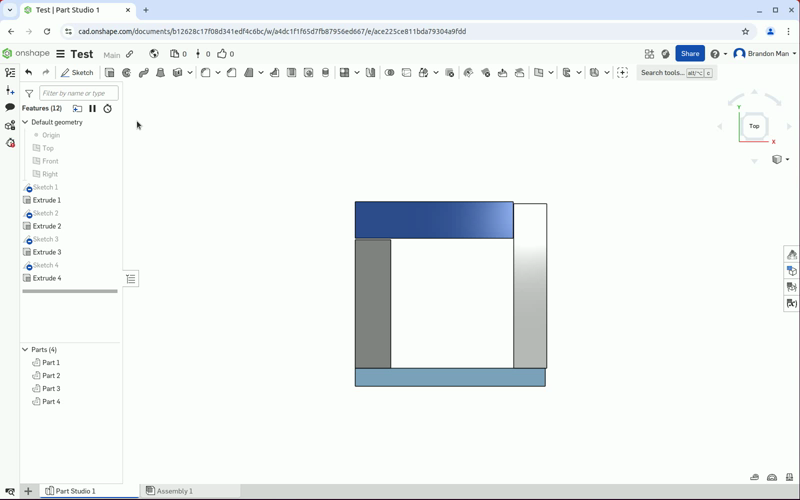
mouse_move(73, 189)
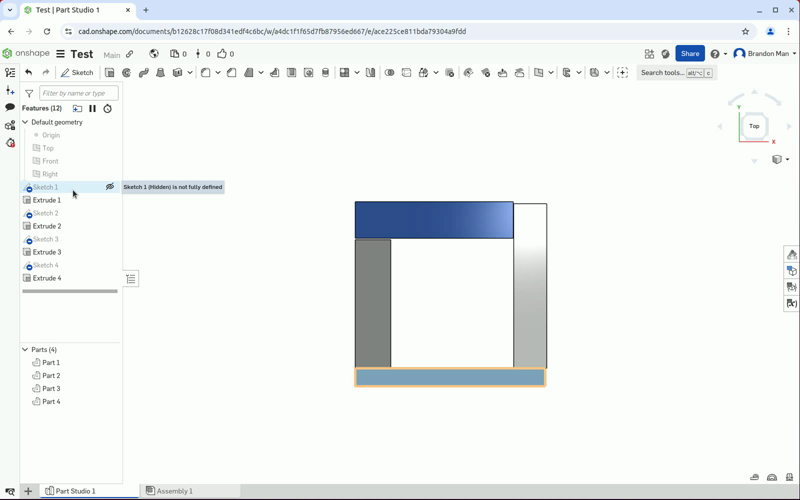
click(73, 189)
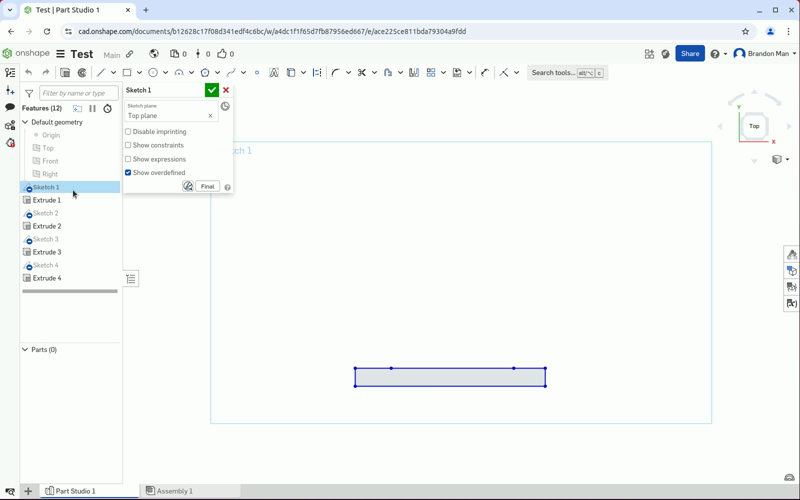
mouse_move(229, 92)
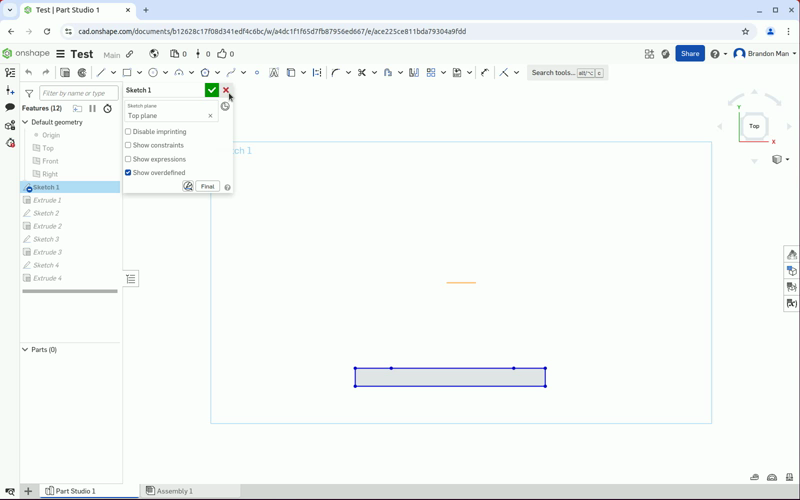
click(229, 92)
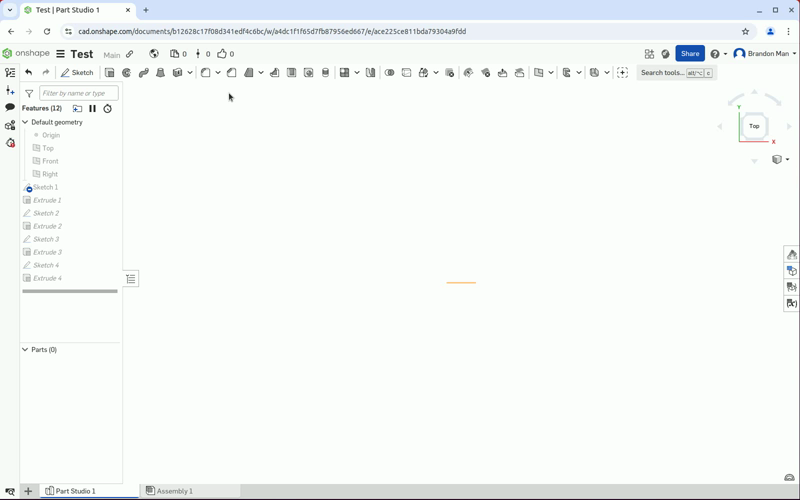
mouse_move(73, 352)
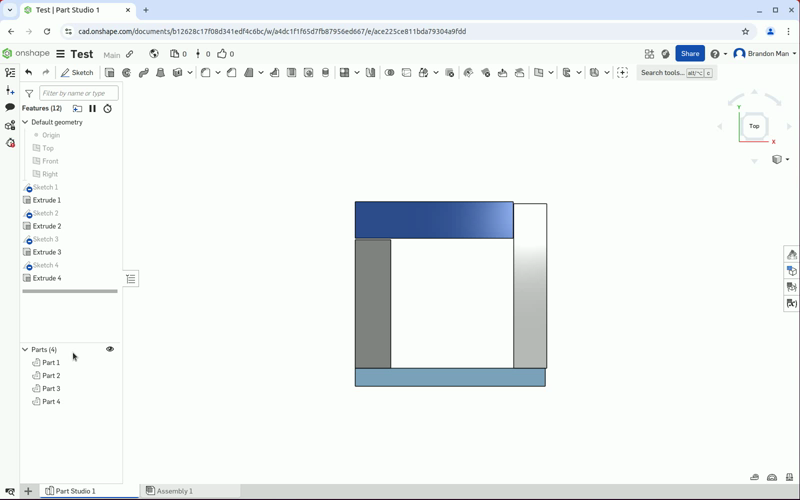
key(y)
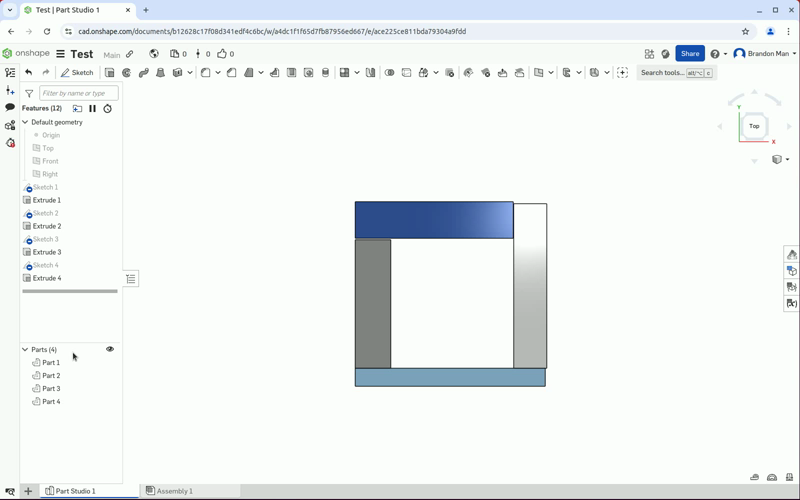
key(shift+p)
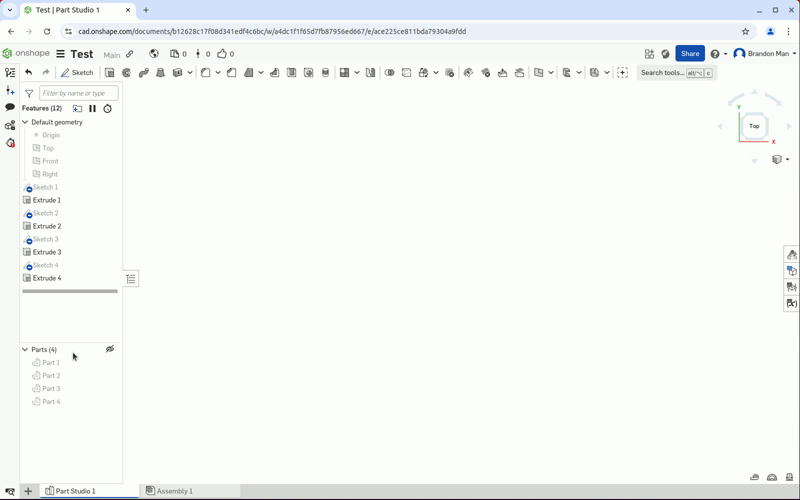
key(space)
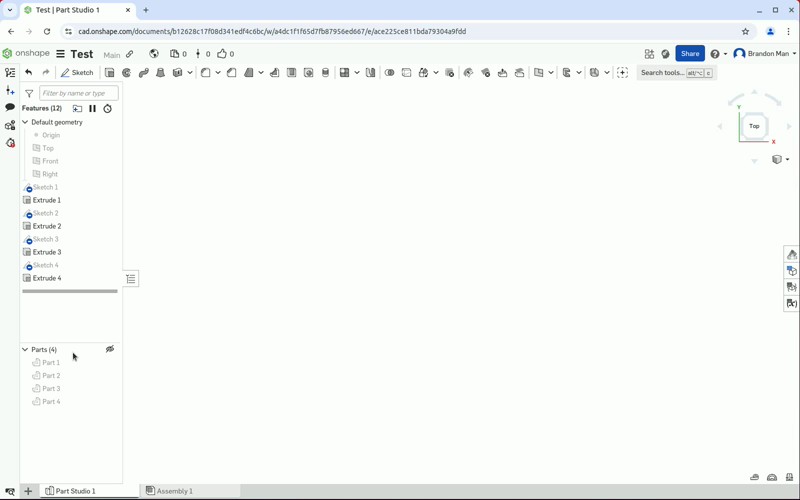
key_down(shift)
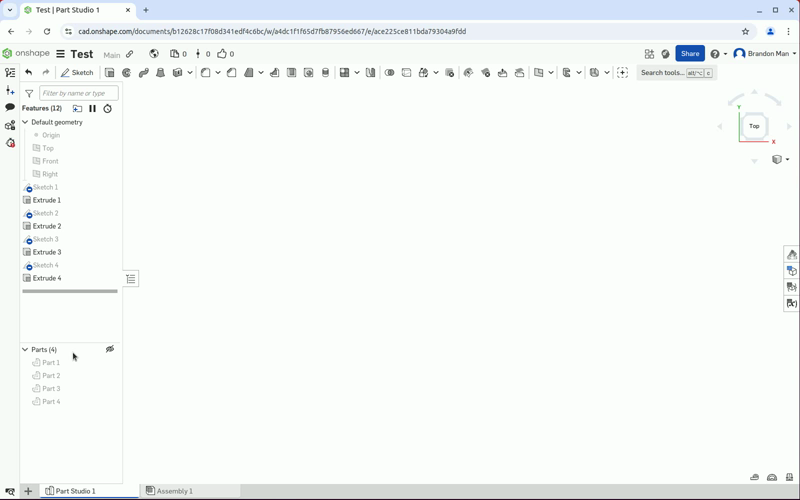
key(up)
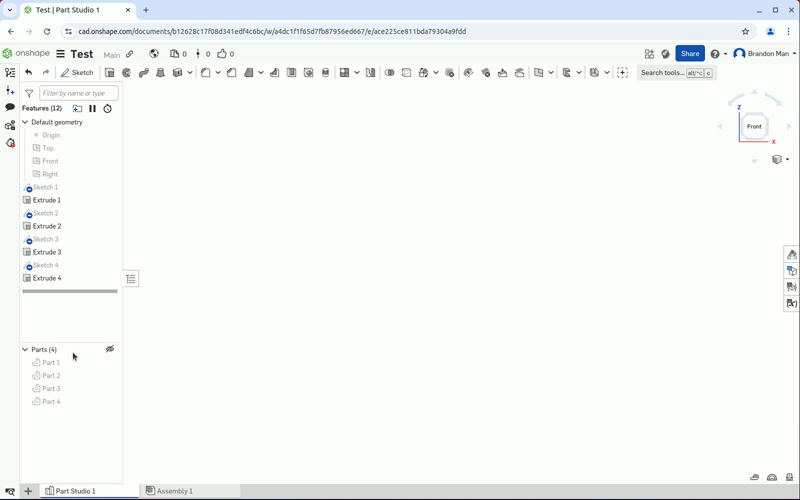
key_up(shift)
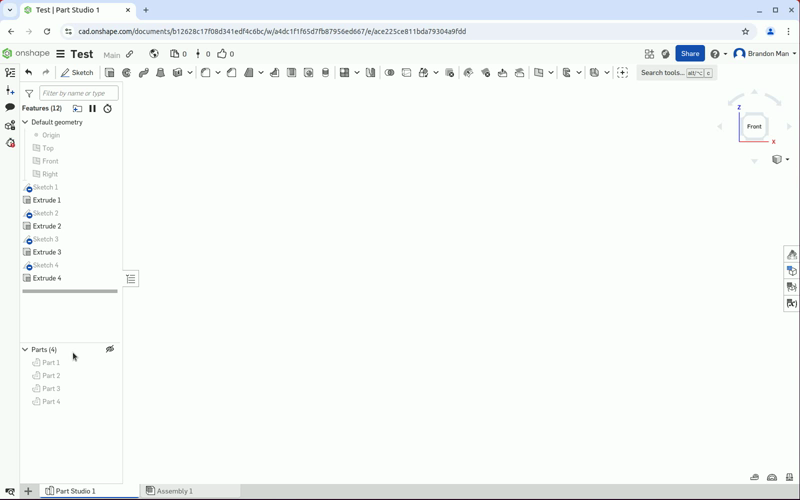
mouse_move(73, 352)
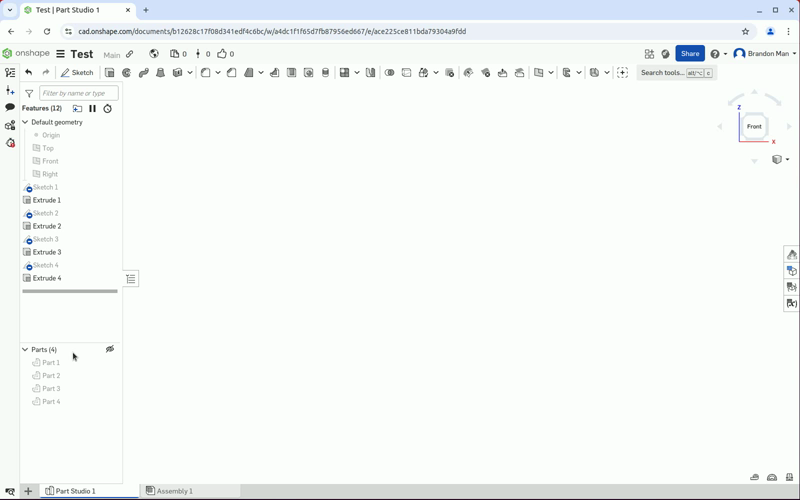
key(shift+y)
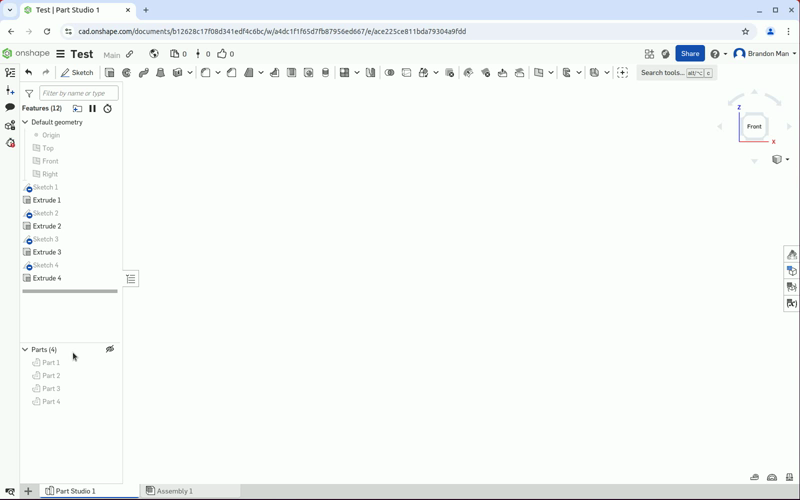
key(shift+s)
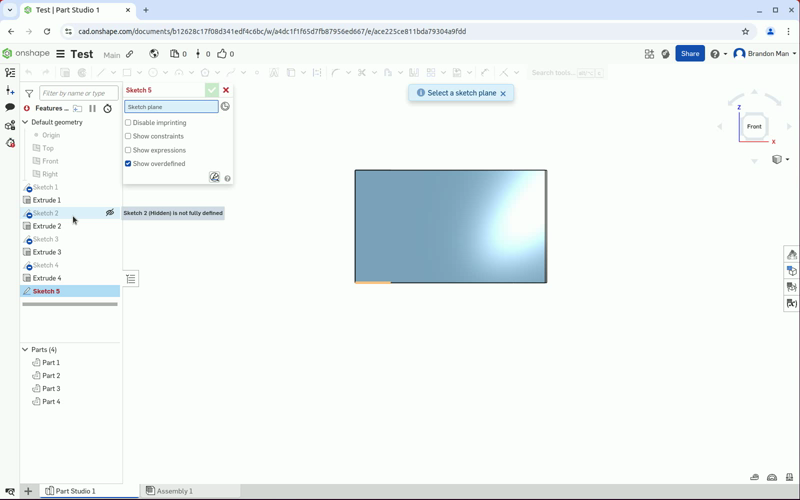
scroll(3)
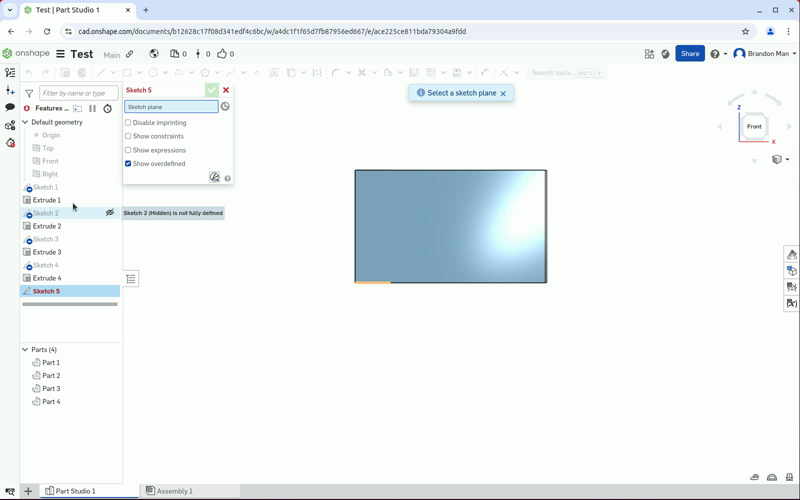
mouse_move(73, 163)
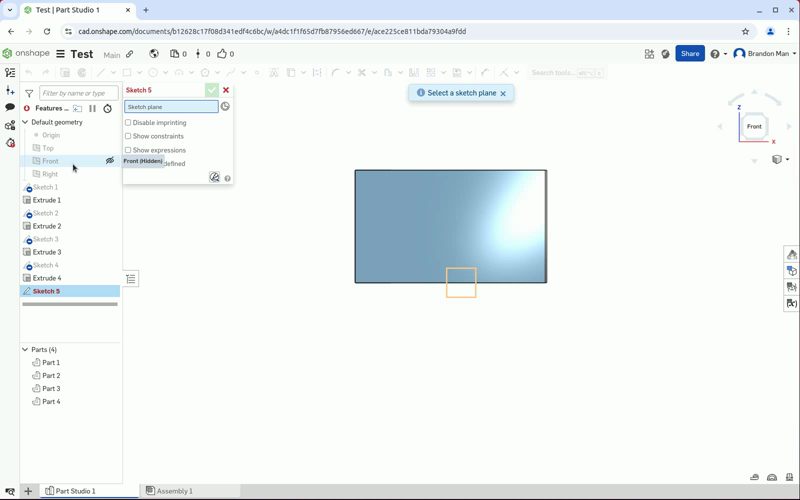
click(73, 163)
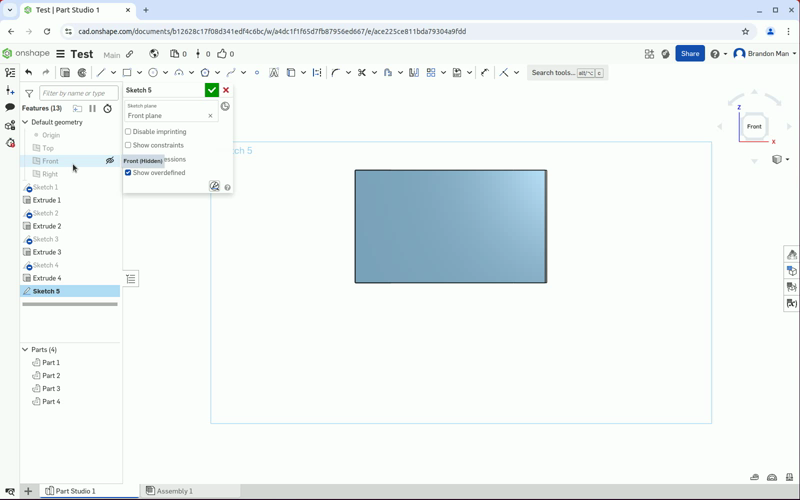
mouse_move(73, 352)
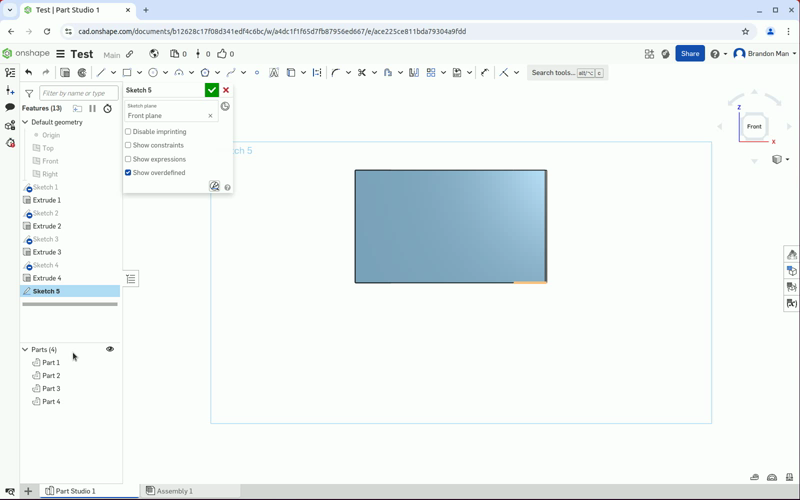
key(y)
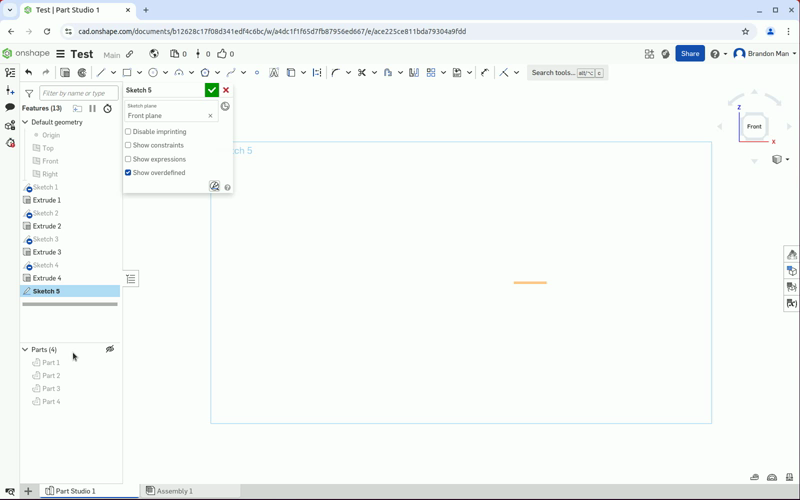
key(c)
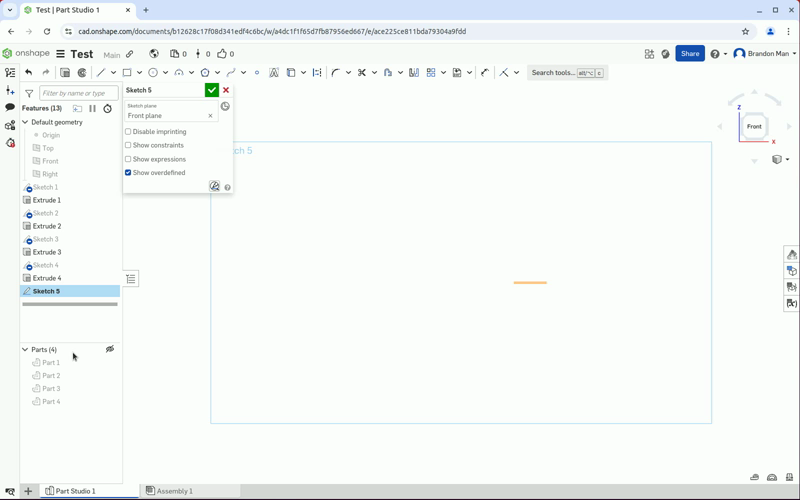
key_down(shift)
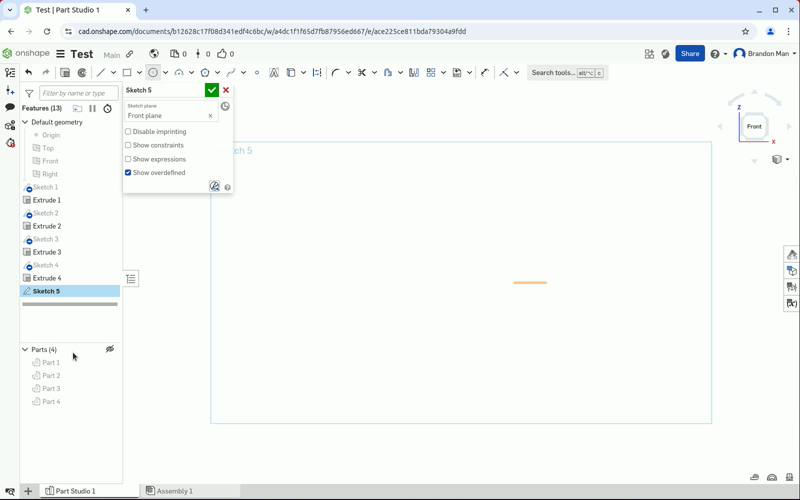
mouse_move(461, 224)
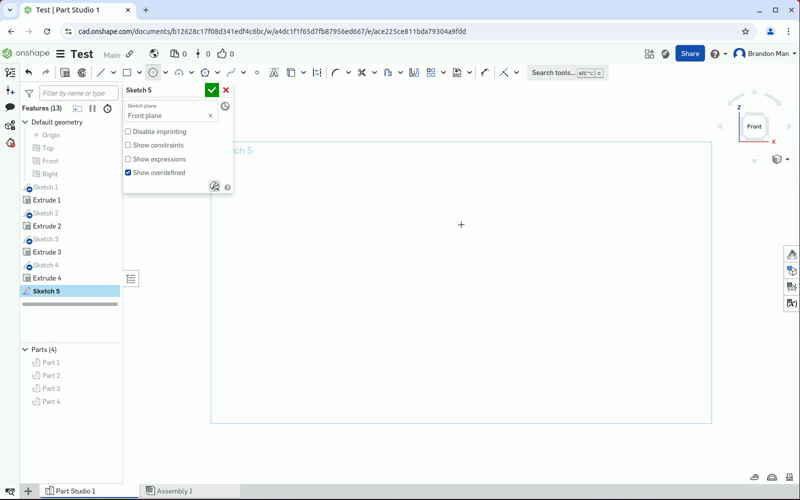
click(461, 224)
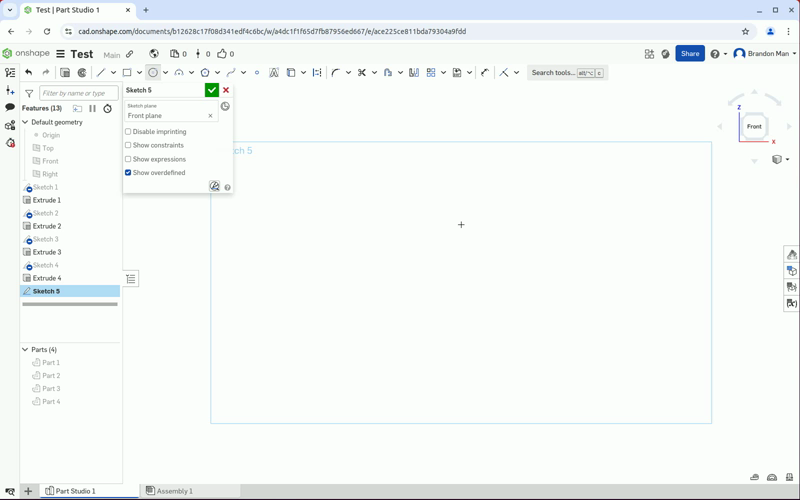
key_up(shift)
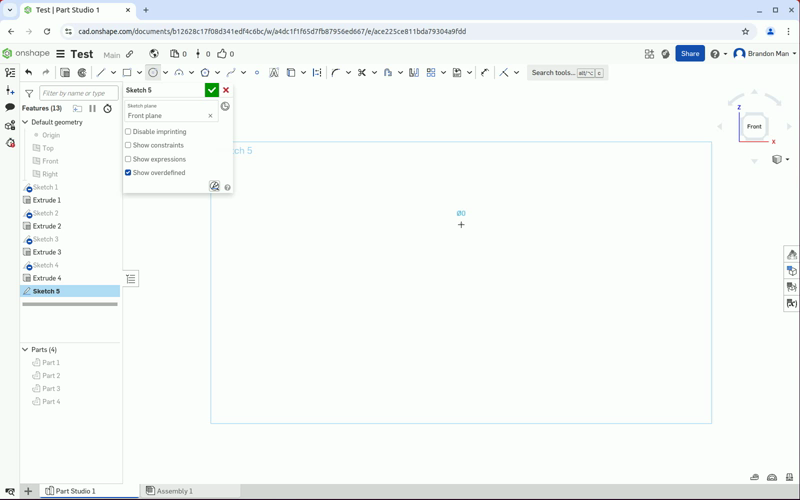
mouse_move(473, 224)
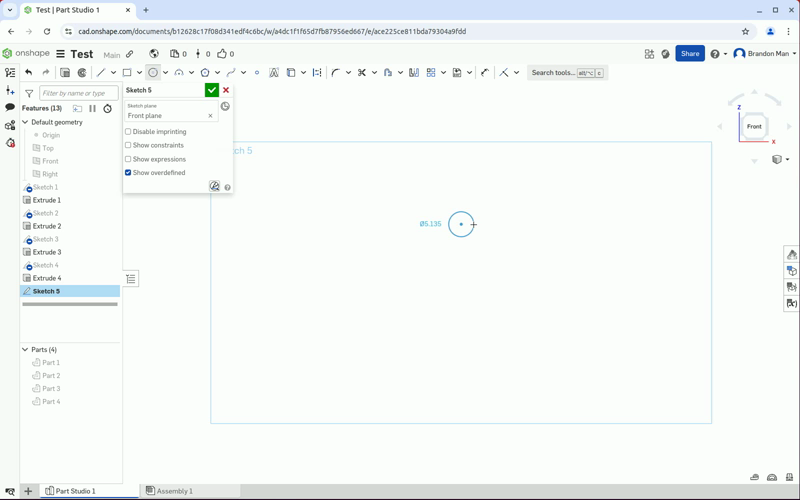
click(473, 224)
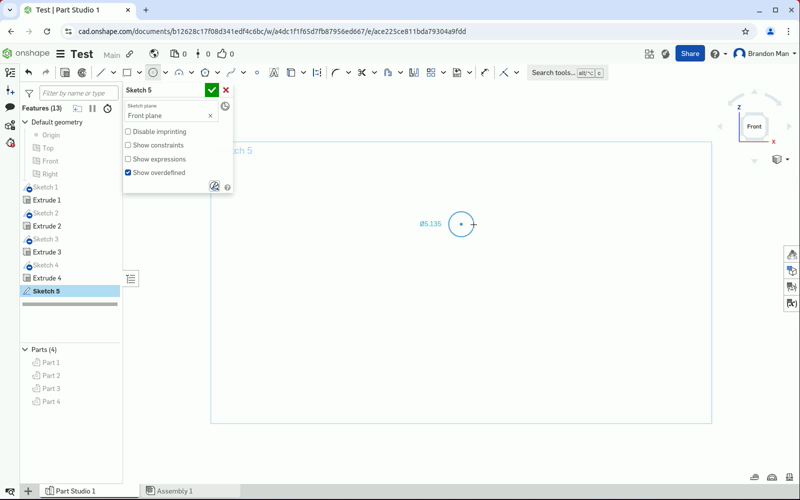
key(esc)
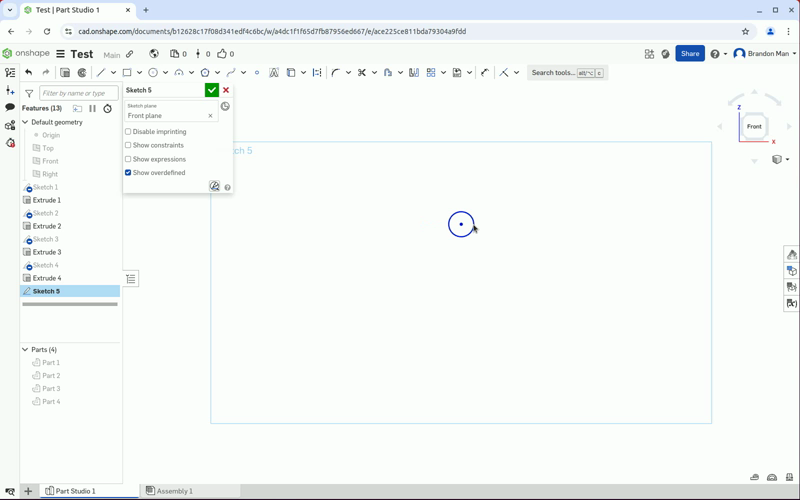
mouse_move(466, 218)
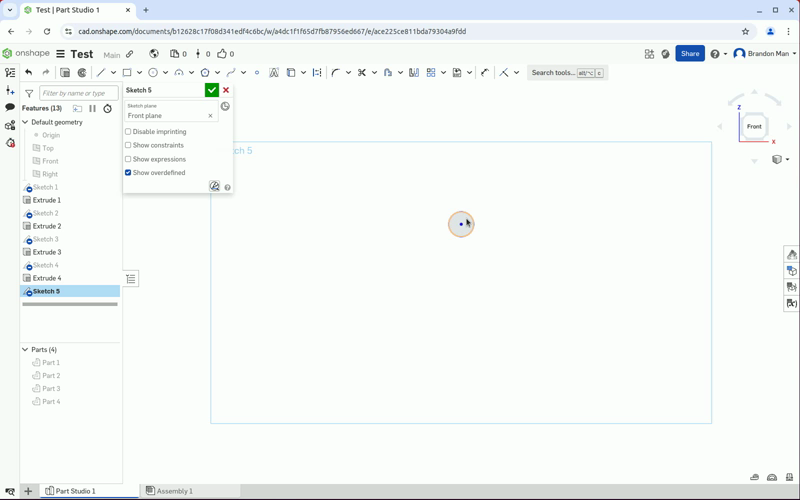
scroll(6)
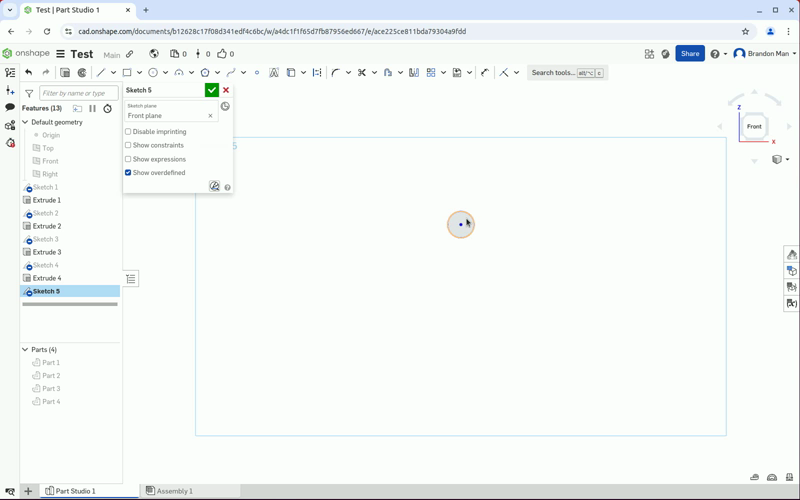
scroll(6)
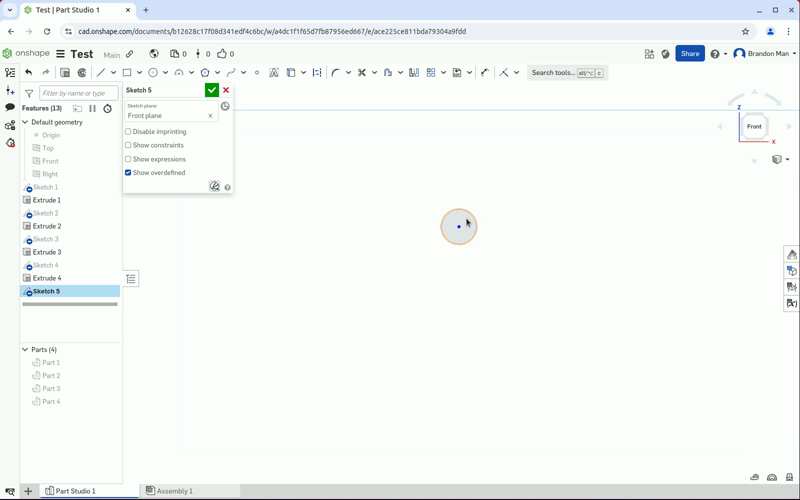
scroll(6)
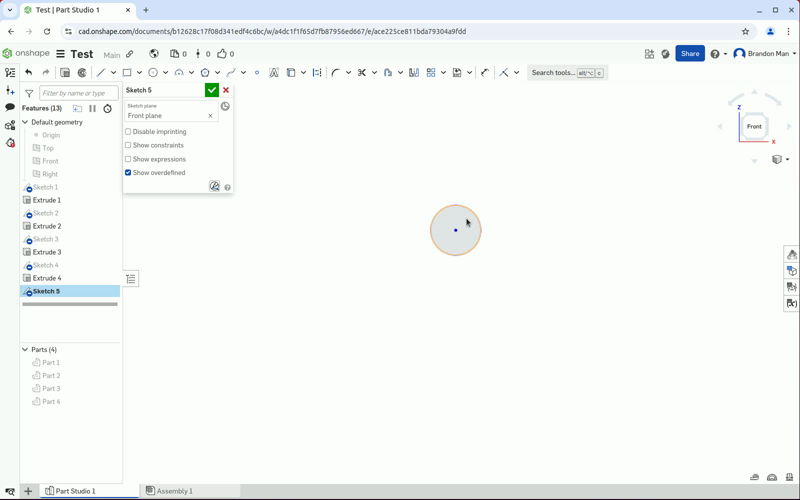
scroll(6)
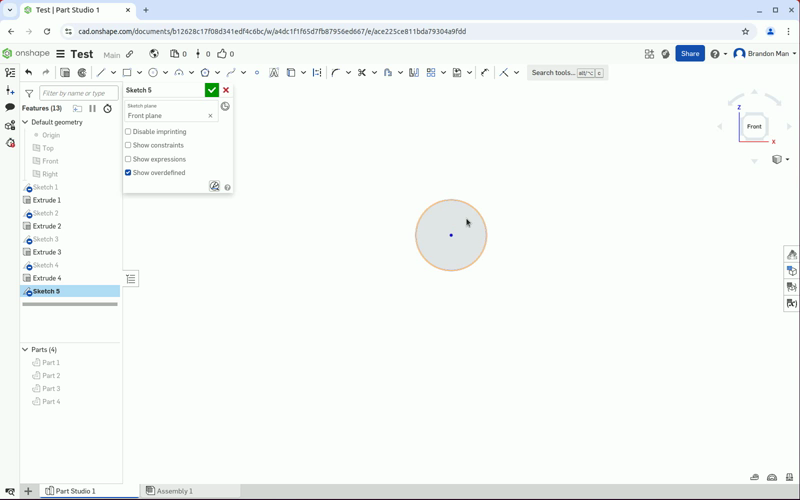
scroll(6)
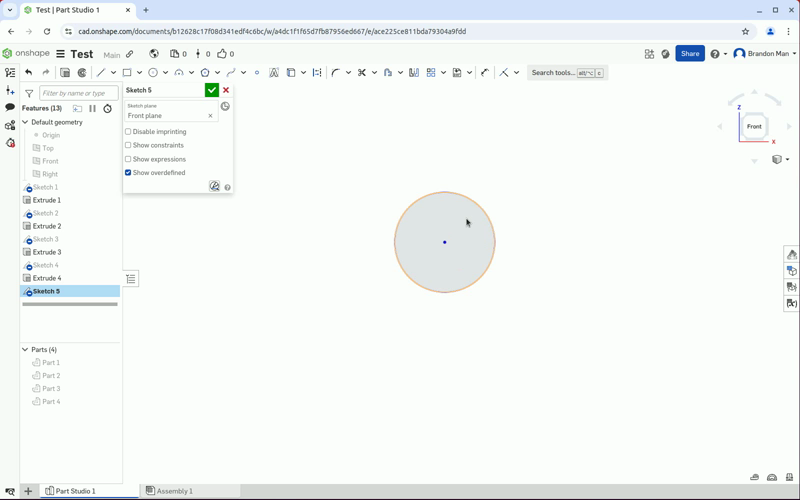
scroll(6)
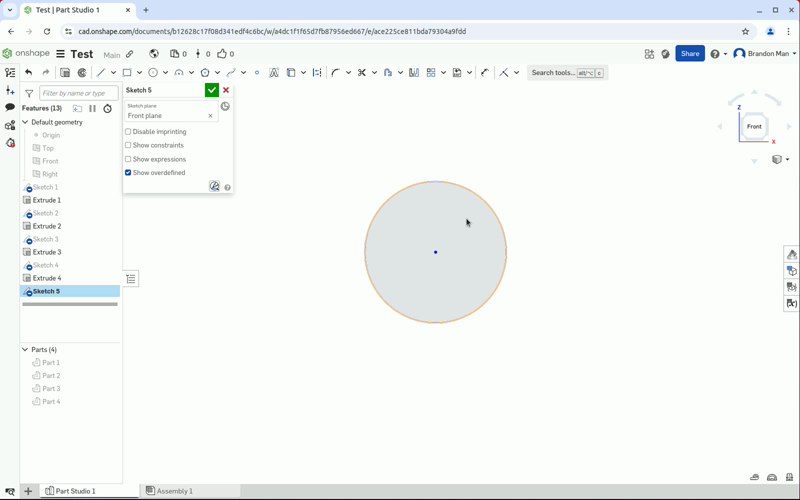
scroll(6)
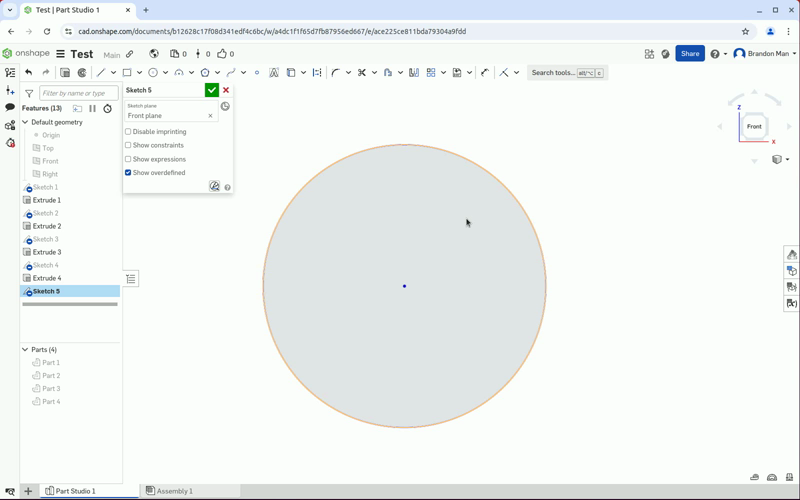
click(466, 218)
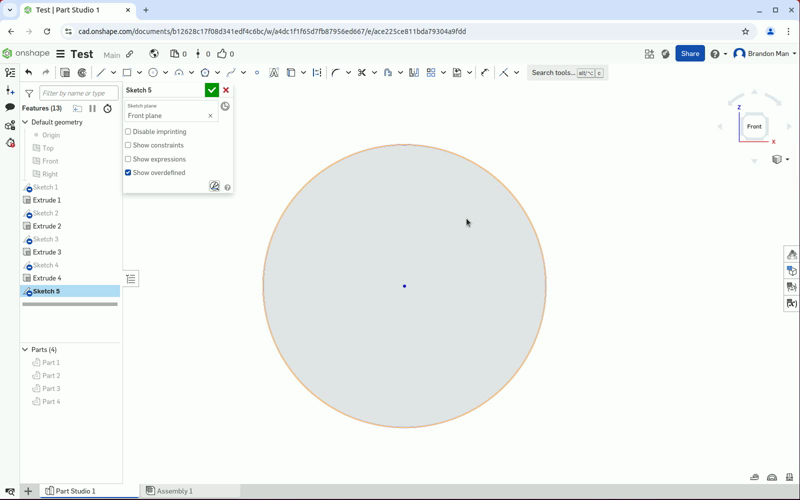
scroll(-6)
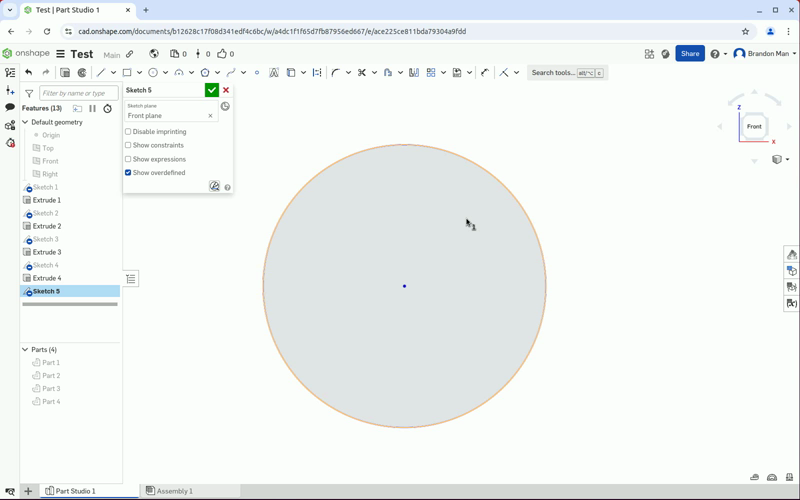
scroll(-6)
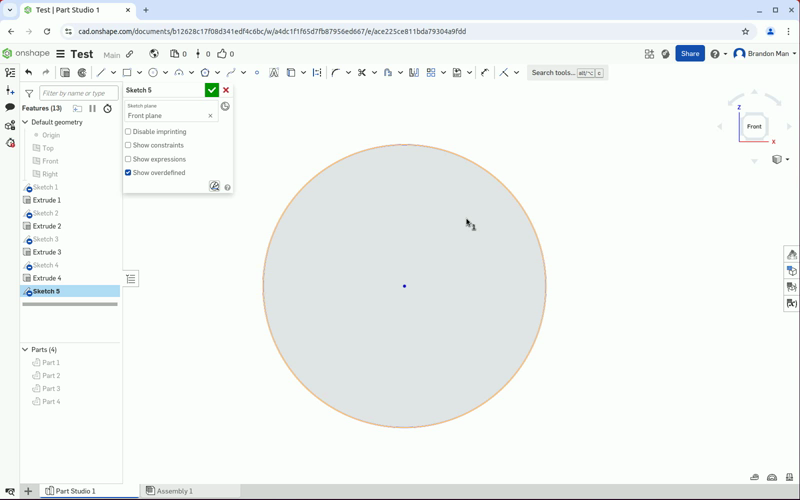
scroll(-6)
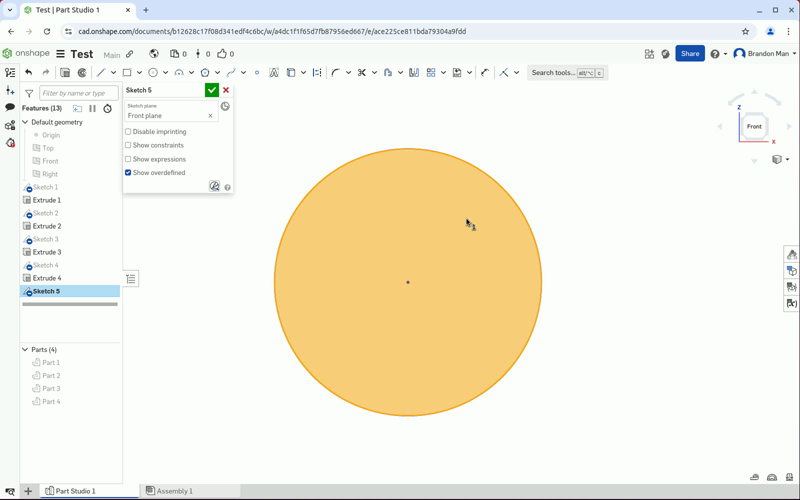
scroll(-6)
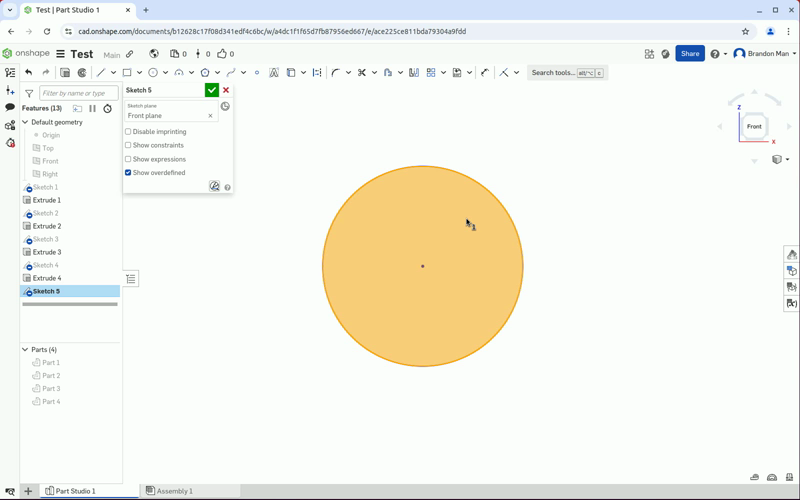
scroll(-6)
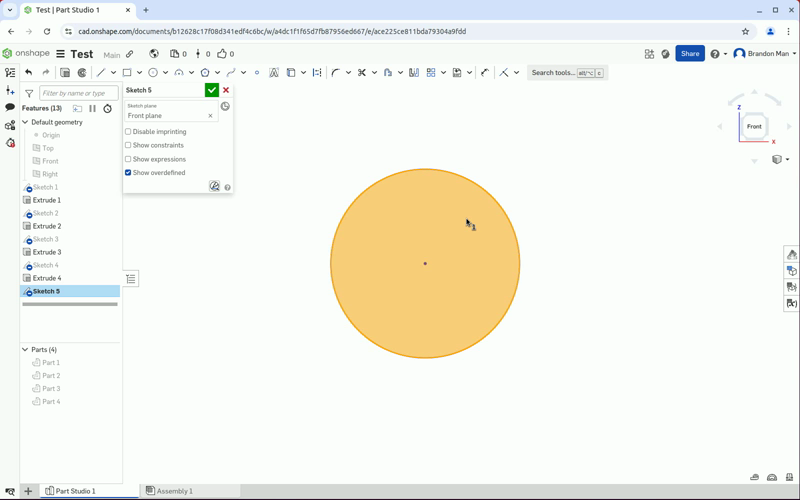
scroll(-6)
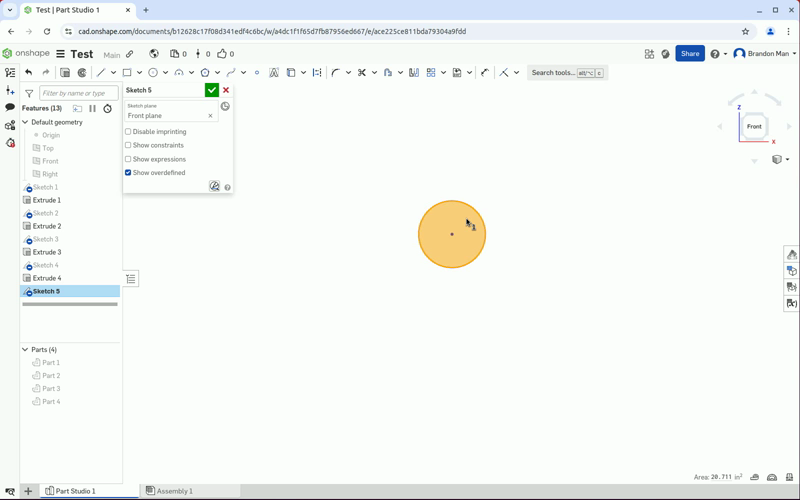
scroll(-6)
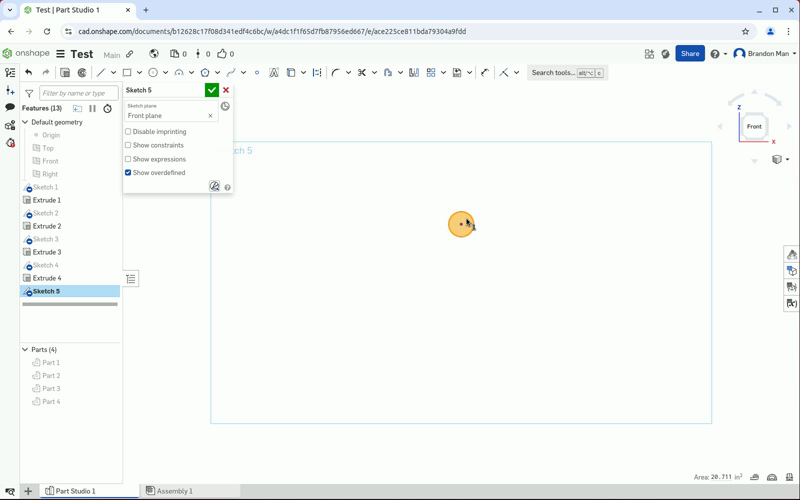
mouse_move(73, 352)
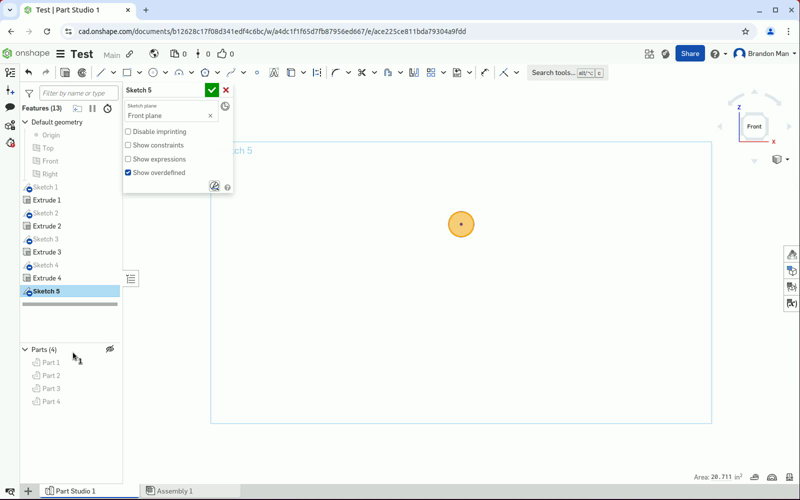
key(shift+y)
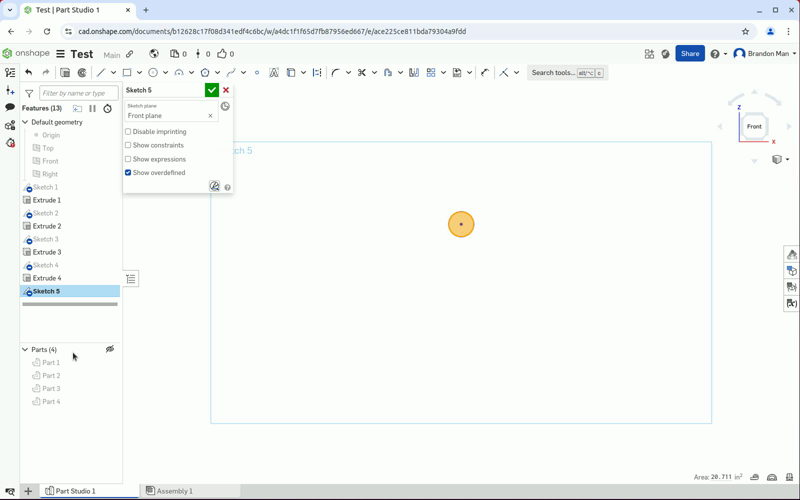
key(shift+e)
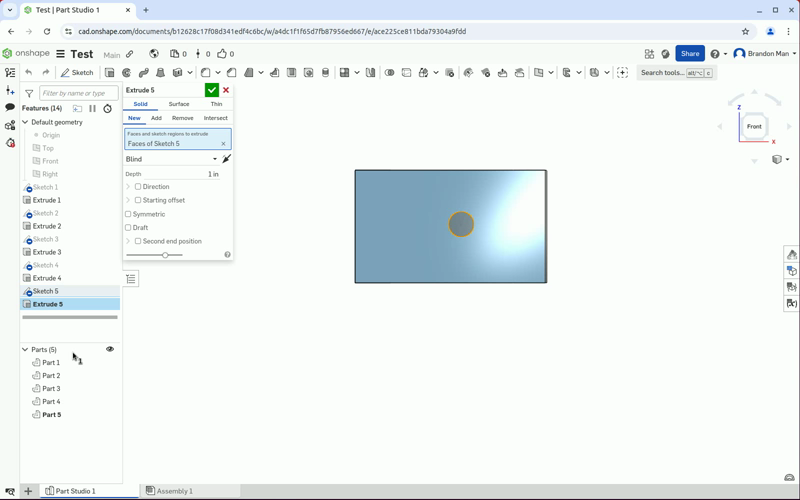
mouse_move(143, 106)
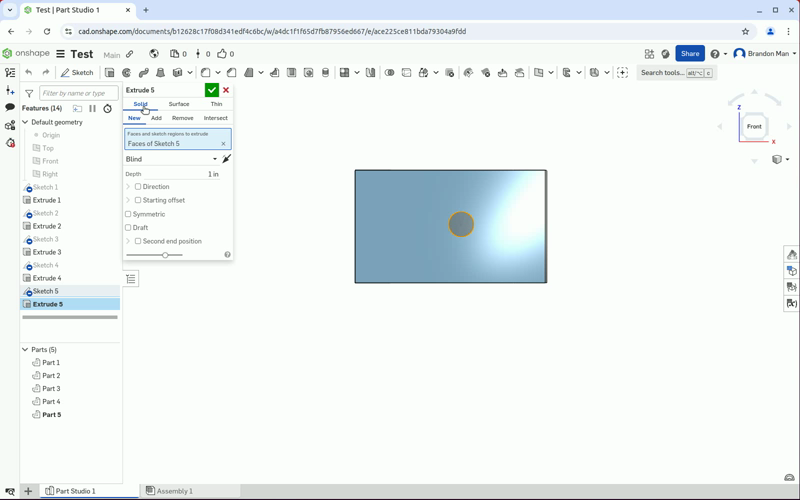
click(143, 106)
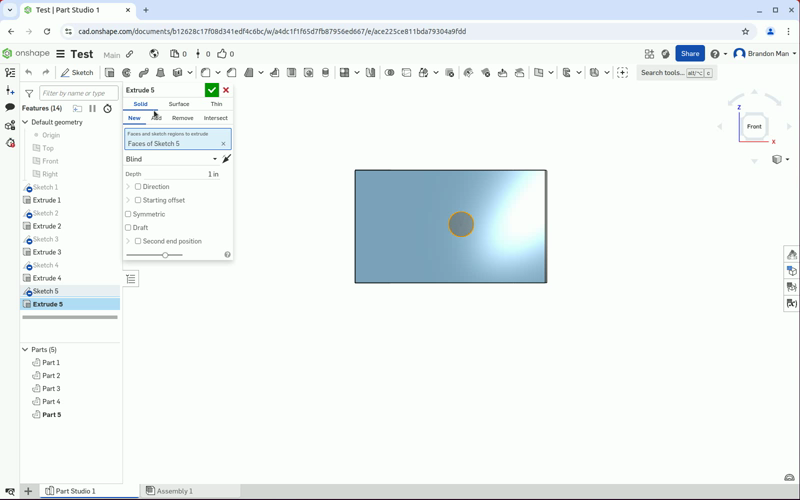
mouse_move(186, 120)
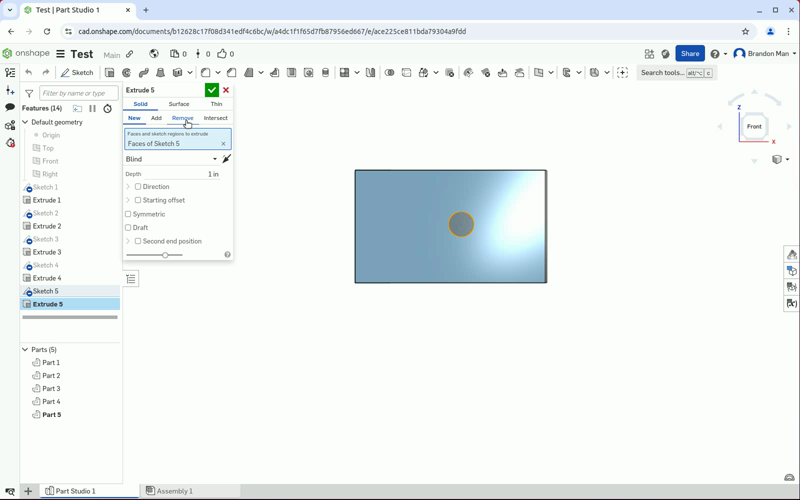
click(186, 120)
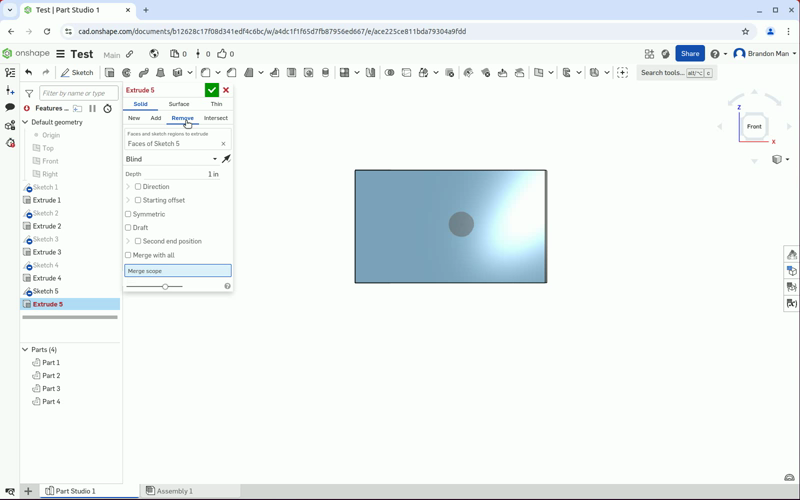
key(tab, 4)
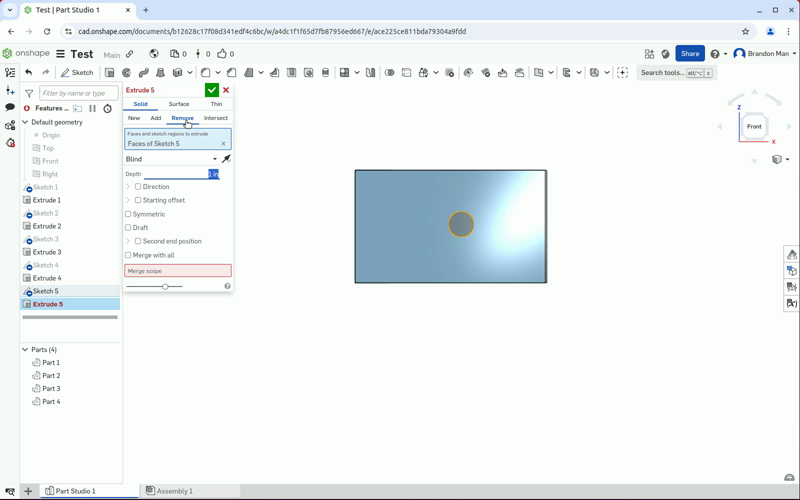
text(-61.14)
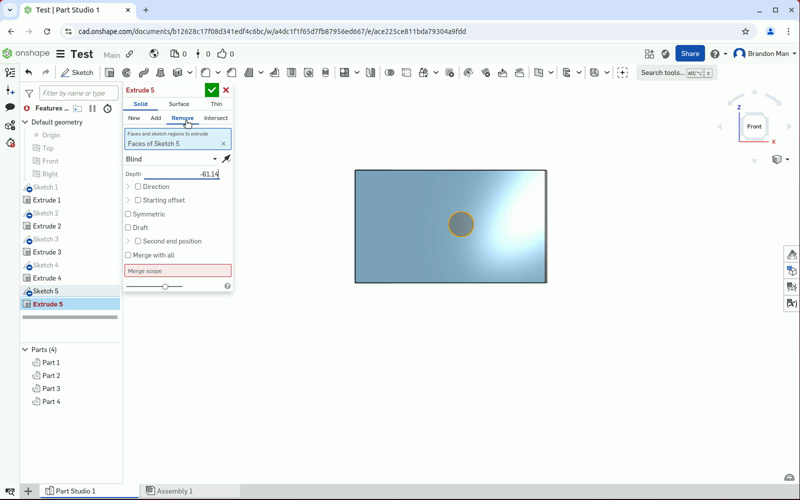
key(tab, 3)
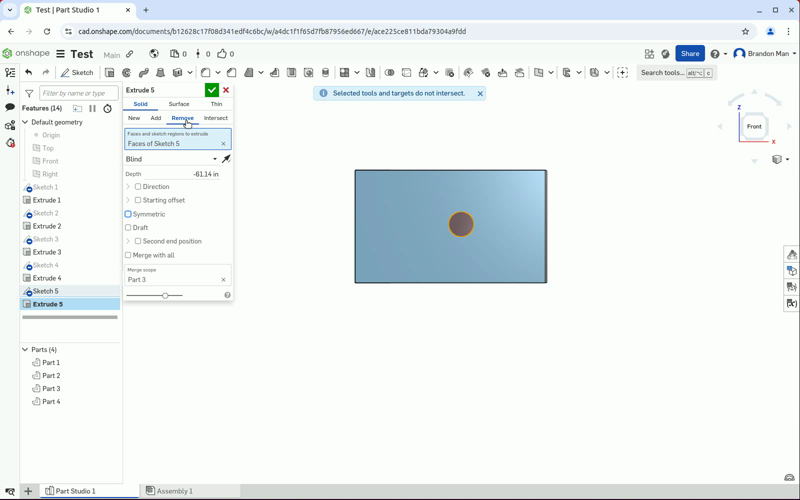
key(space)
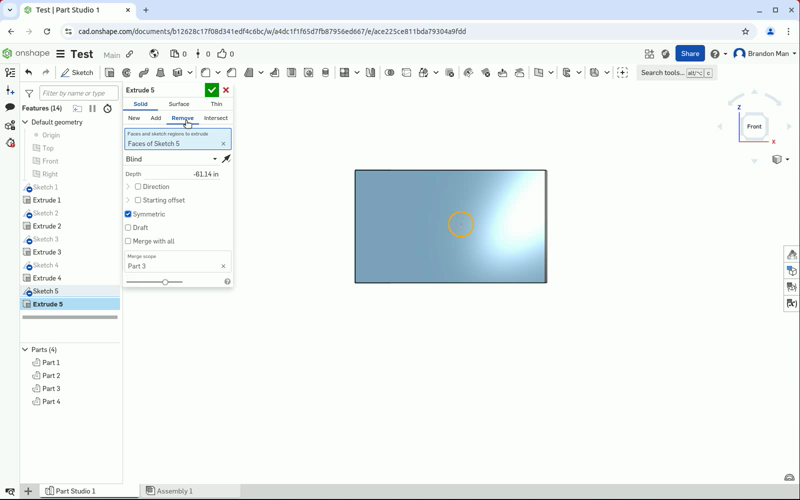
key(tab, 2)
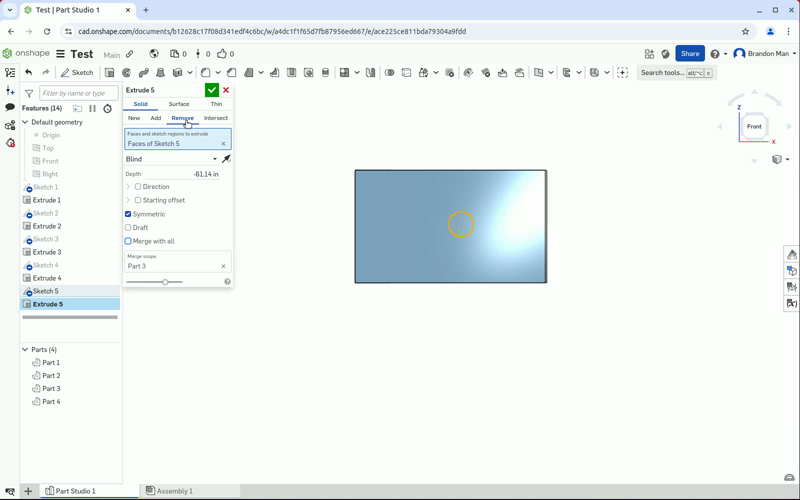
key(space)
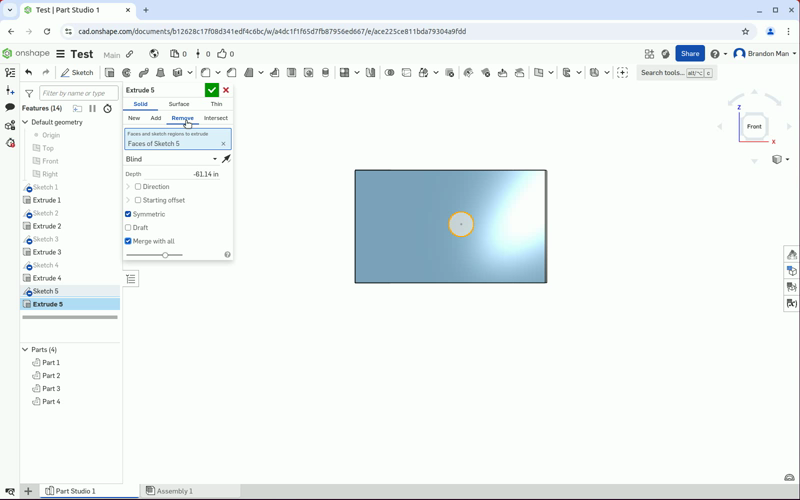
key(enter)
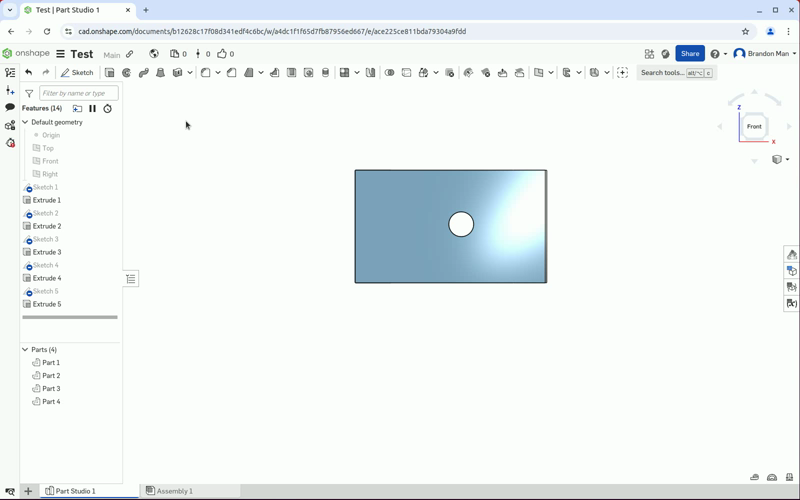
key(shift+h)
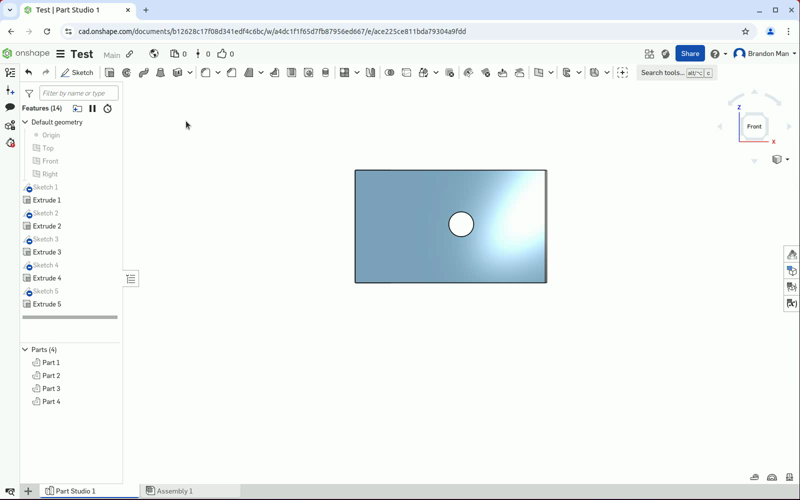
key(shift+h)
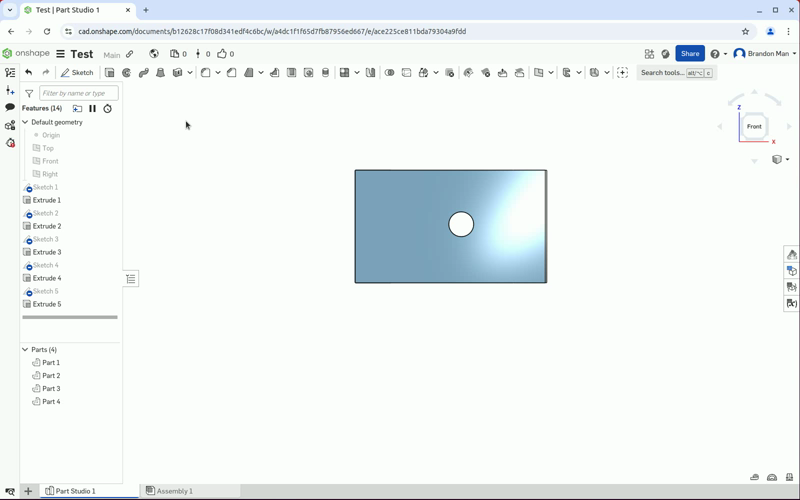
mouse_move(73, 189)
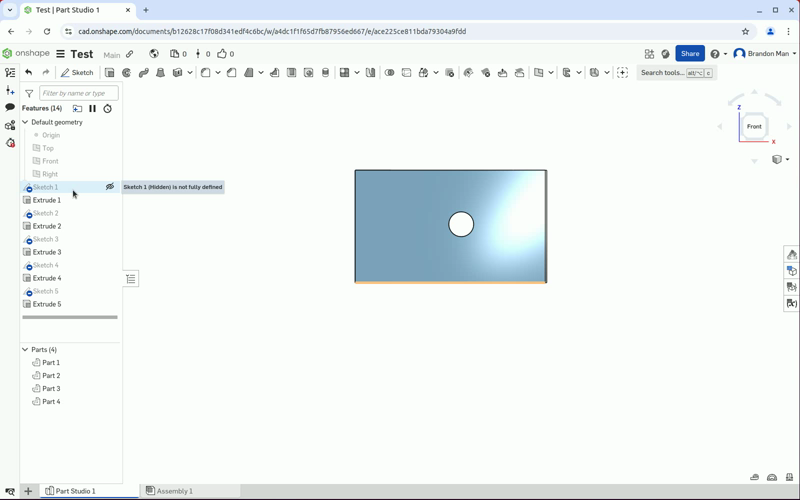
click(73, 189)
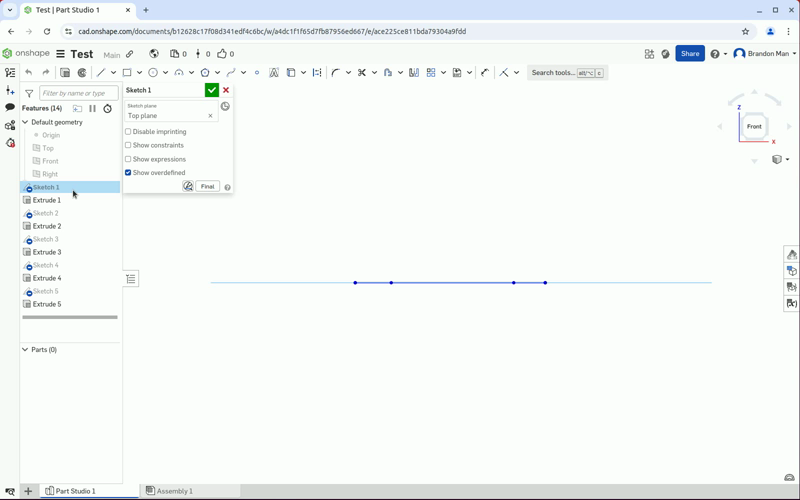
mouse_move(229, 92)
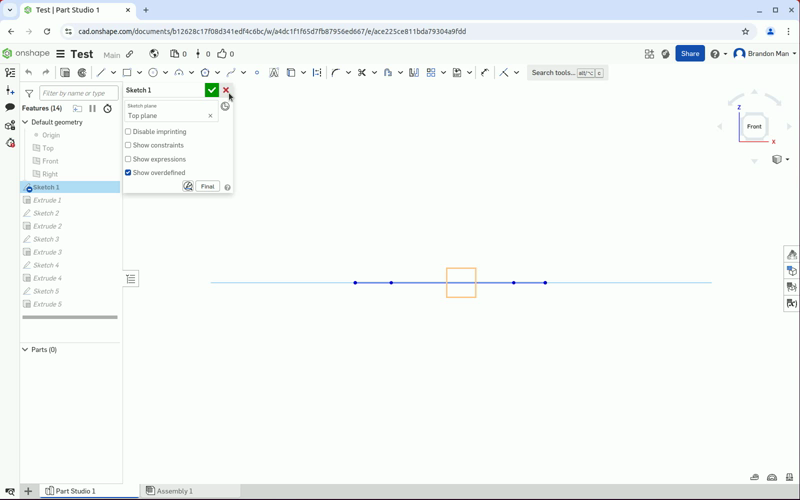
click(229, 92)
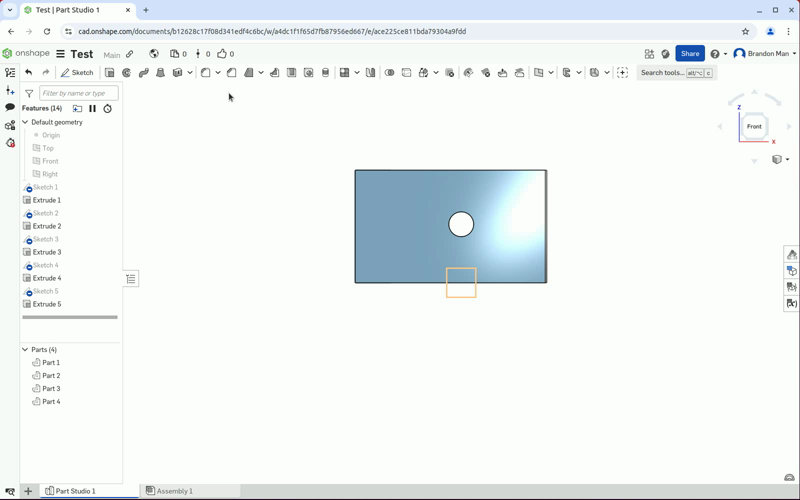
mouse_move(73, 352)
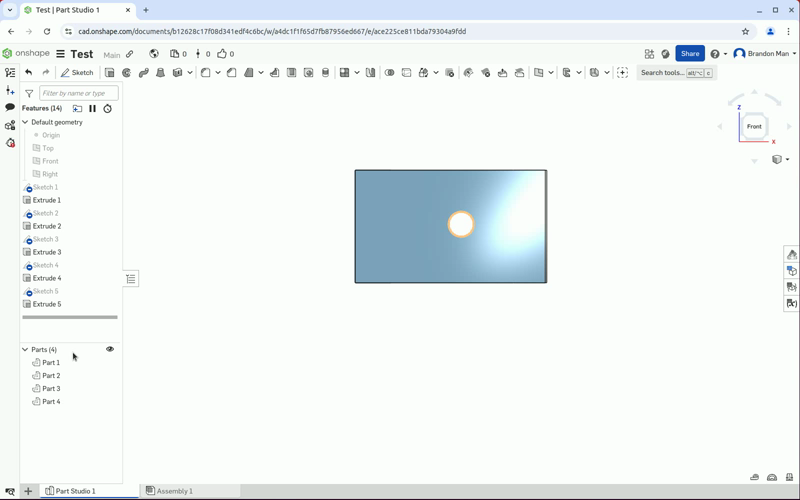
key(y)
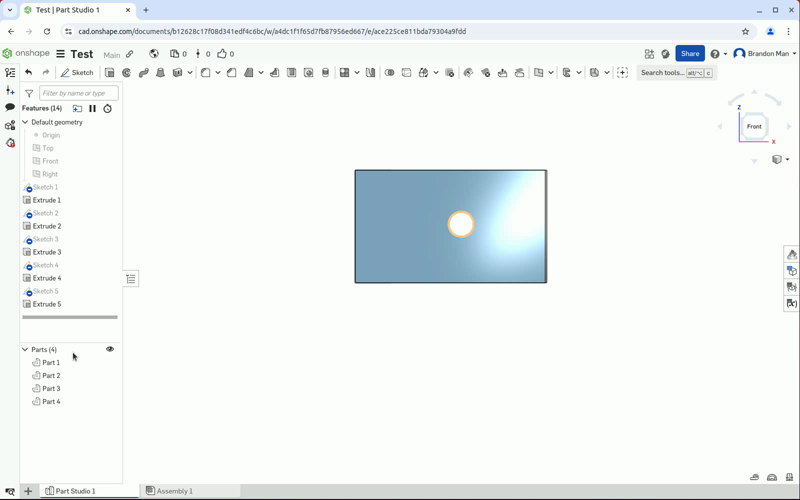
key(shift+p)
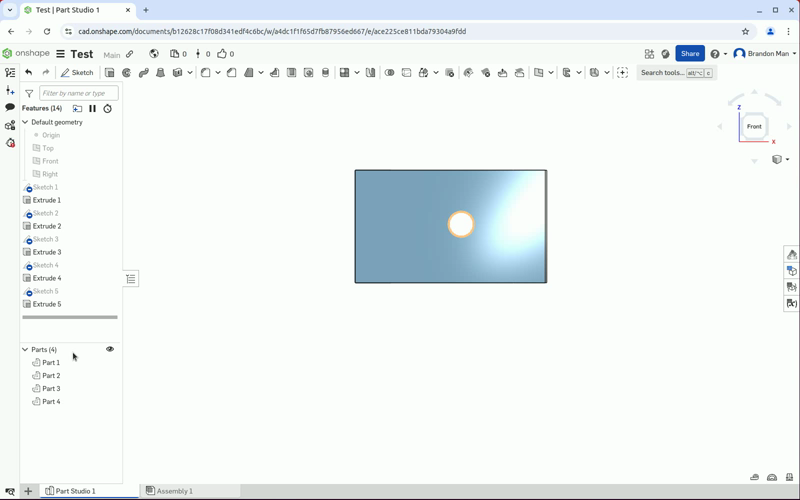
key(space)
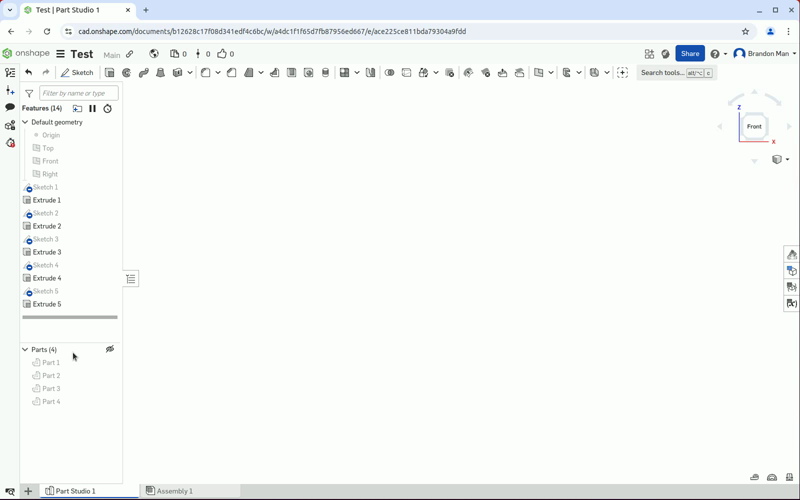
key_down(shift)
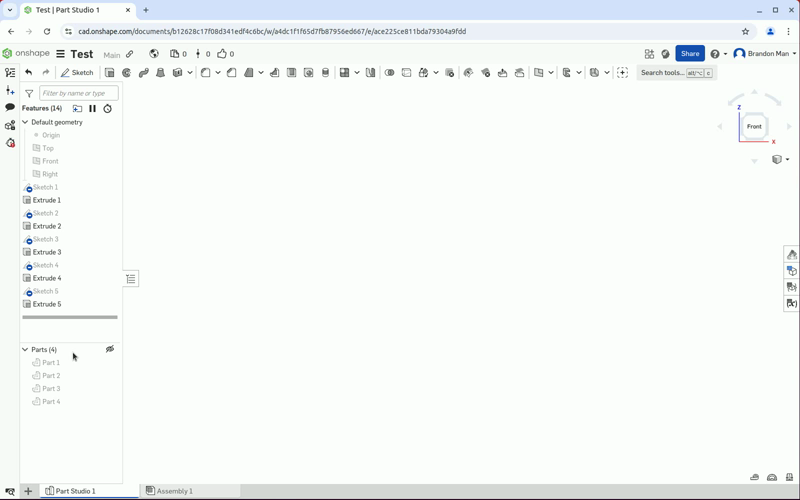
key(left)
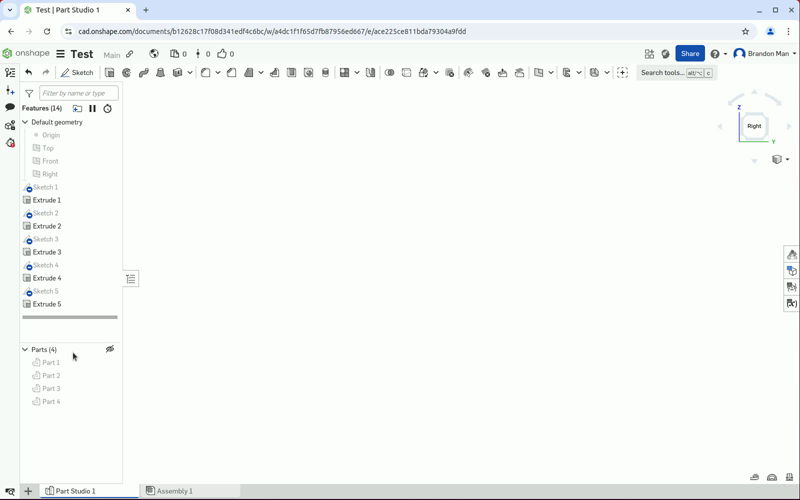
key_up(shift)
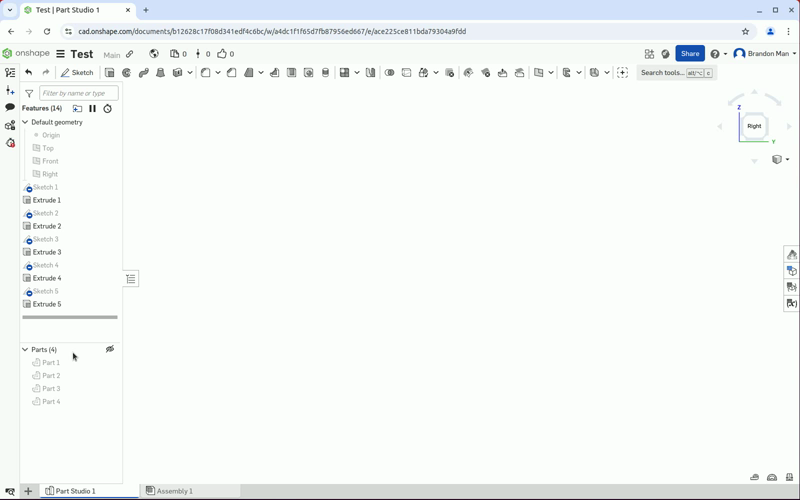
mouse_move(73, 352)
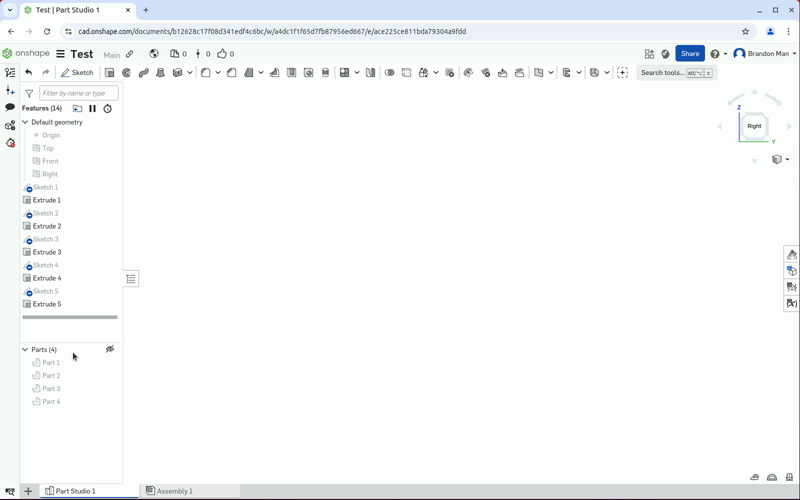
key(shift+y)
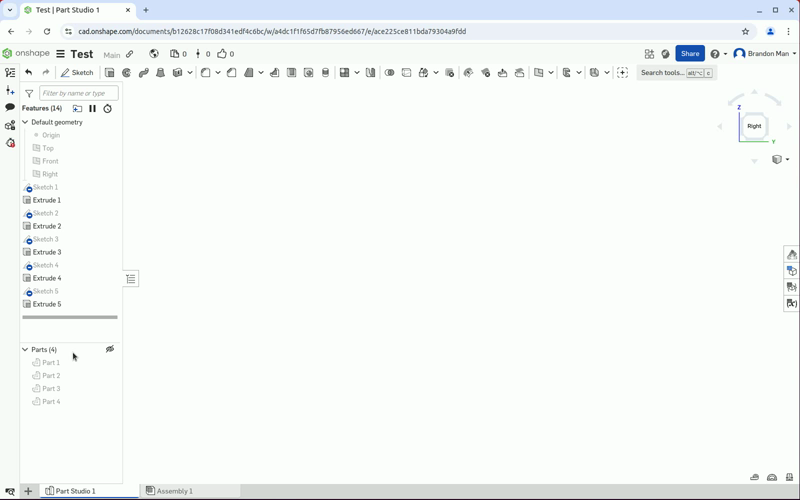
key(shift+s)
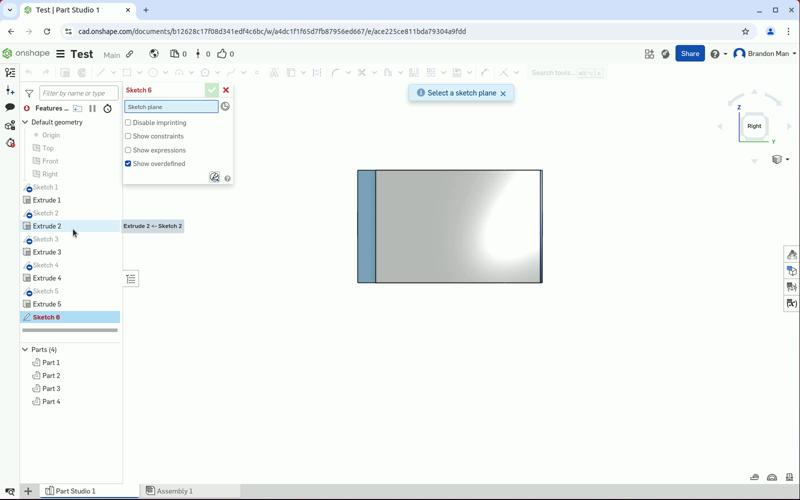
scroll(3)
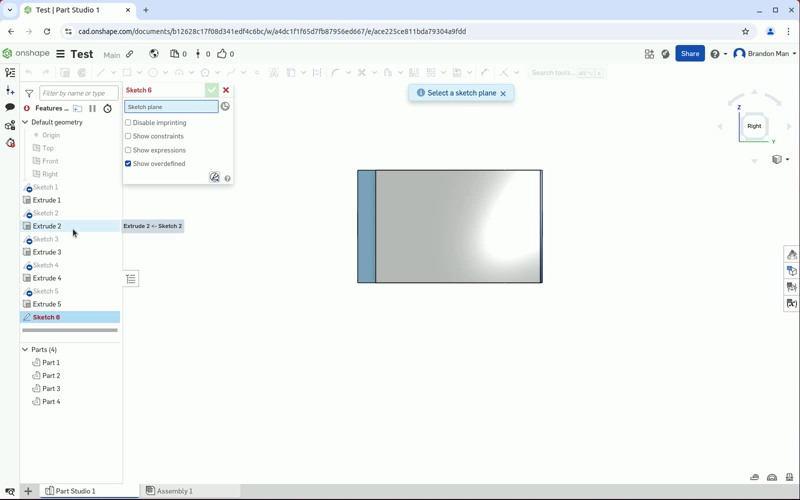
mouse_move(73, 176)
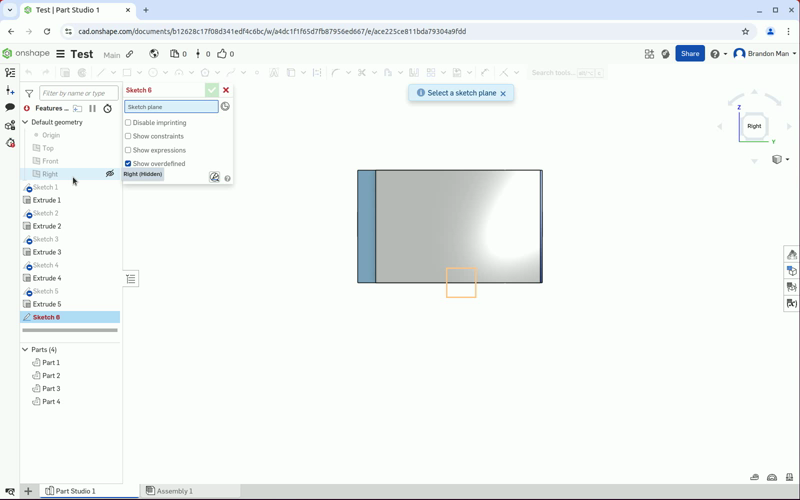
click(73, 176)
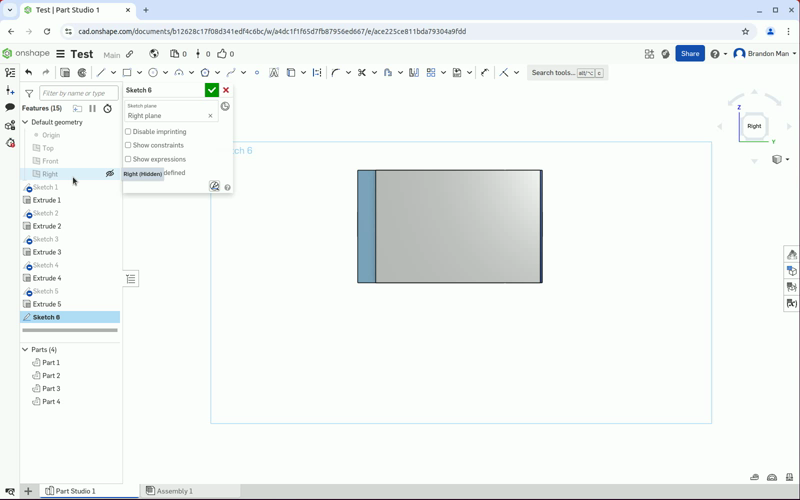
mouse_move(73, 352)
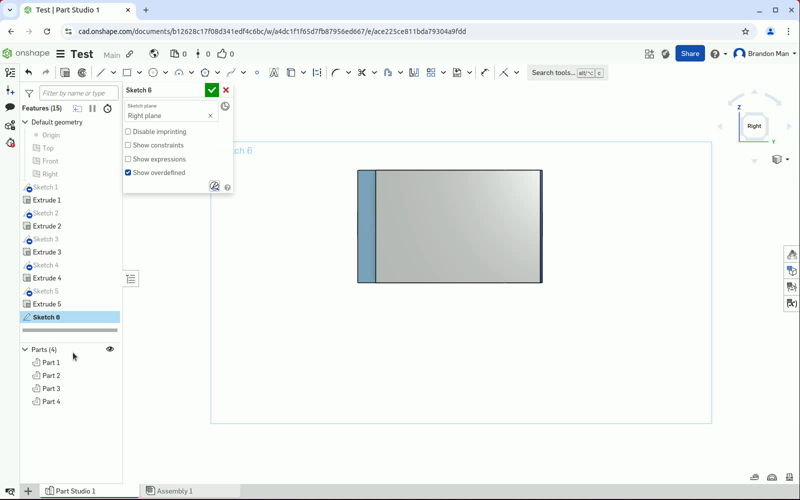
key(y)
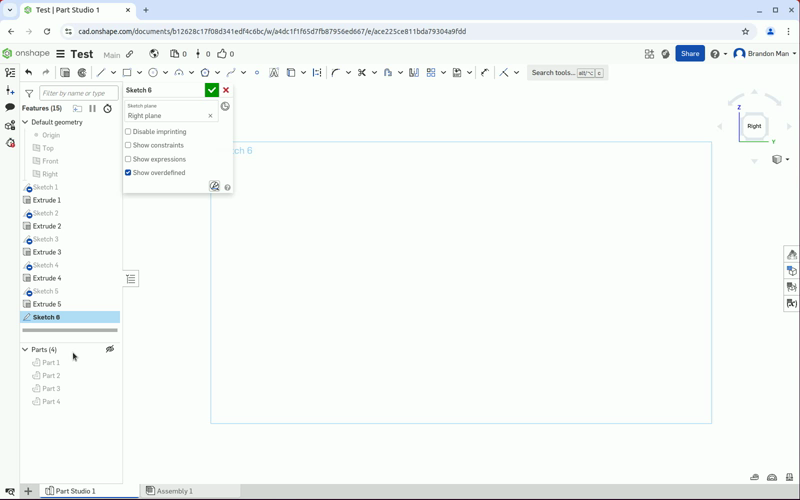
key(l)
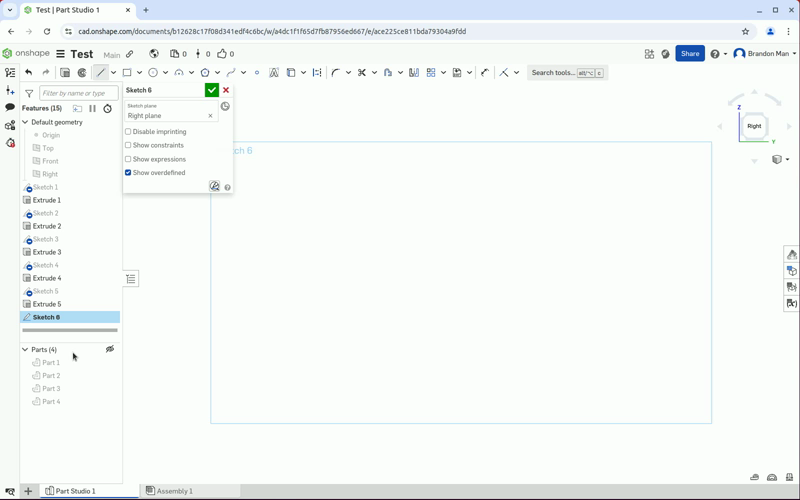
key_down(shift)
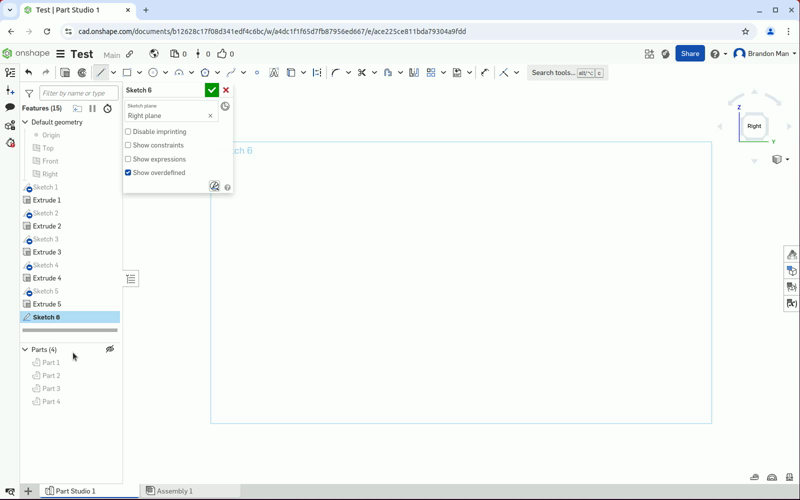
mouse_move(401, 213)
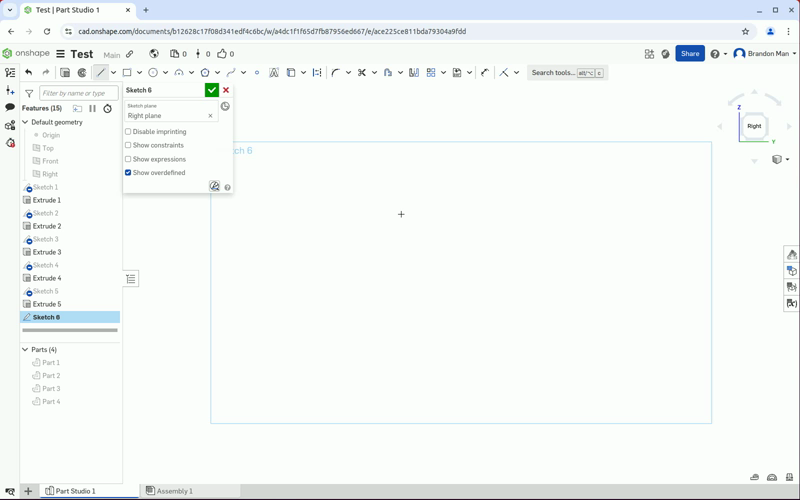
click(401, 213)
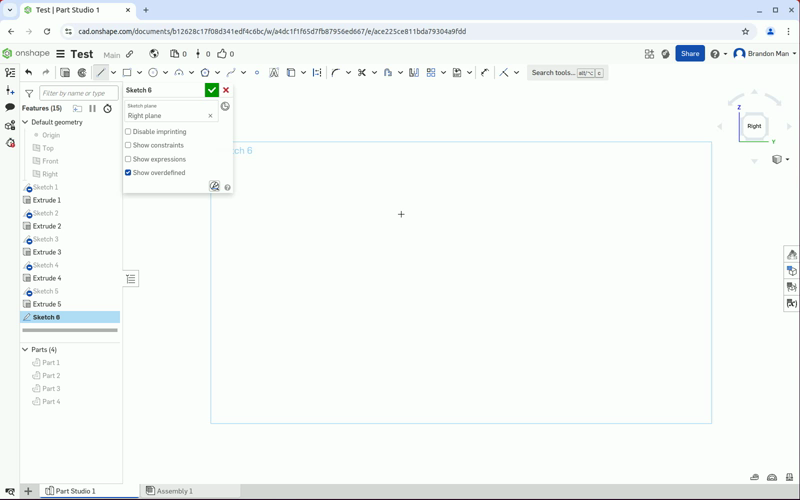
key_up(shift)
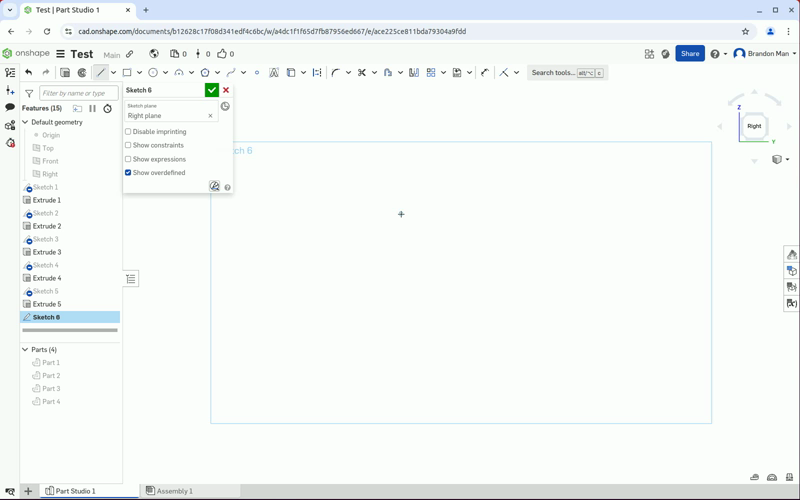
key_down(shift)
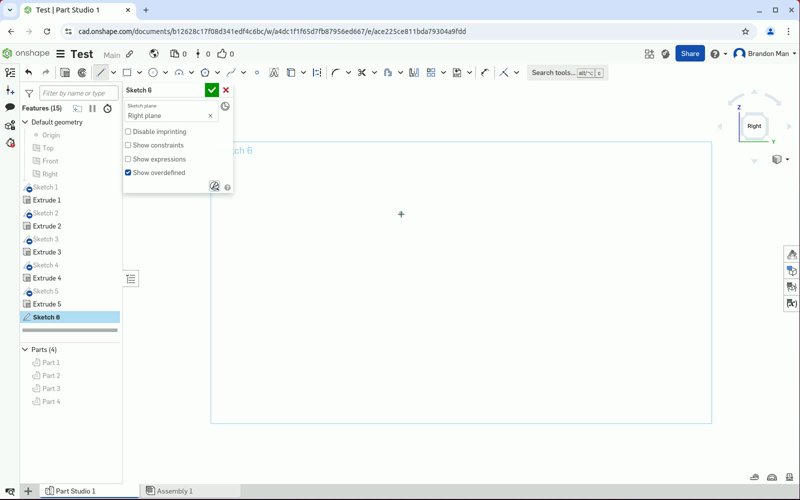
mouse_move(495, 213)
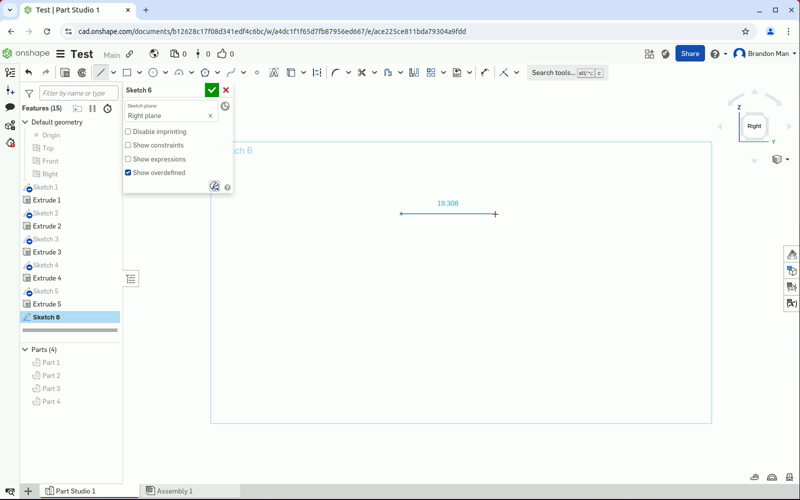
click(495, 213)
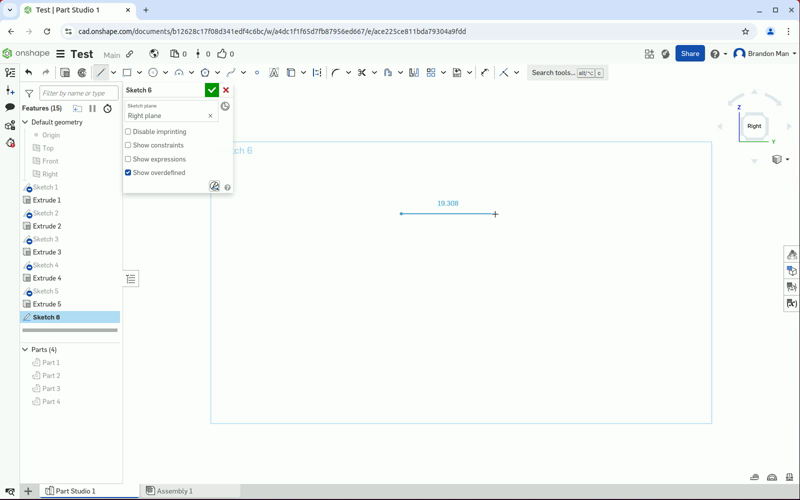
key_up(shift)
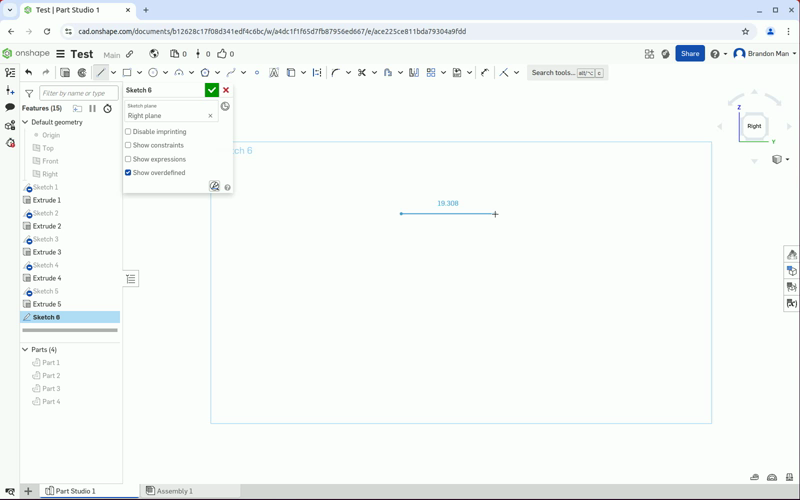
key_down(shift)
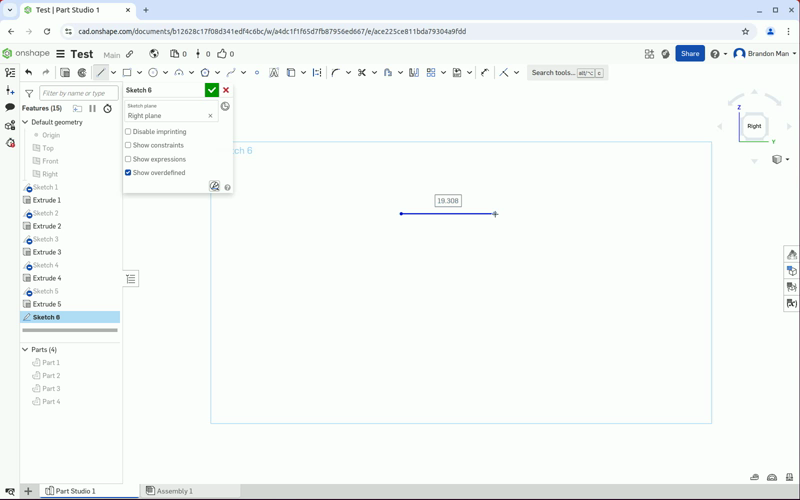
mouse_move(525, 213)
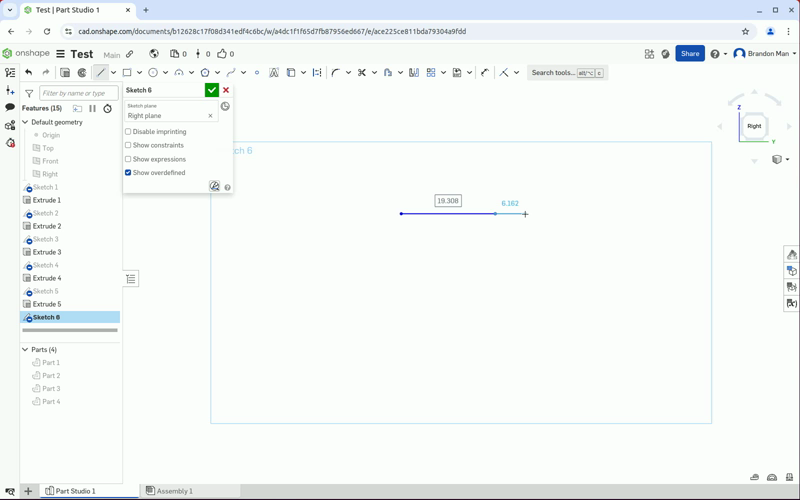
mouse_move(495, 168)
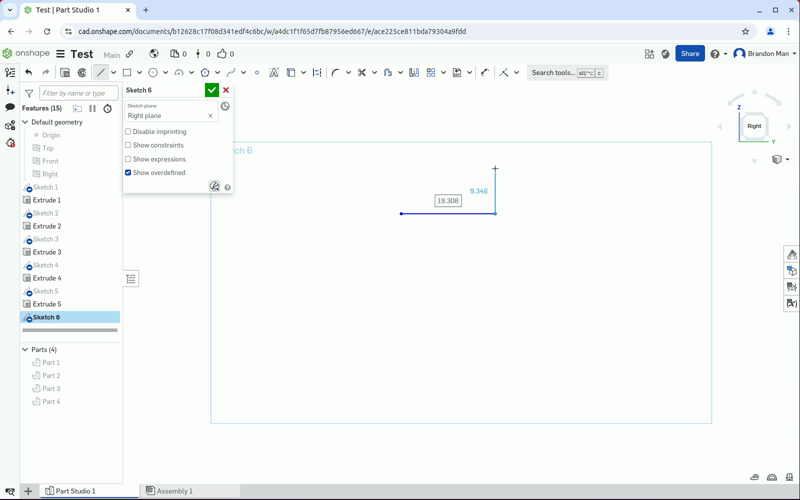
click(495, 168)
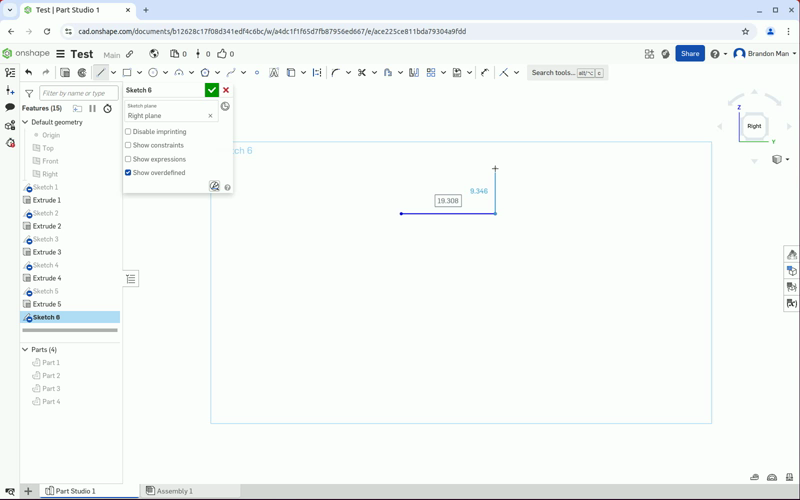
key_up(shift)
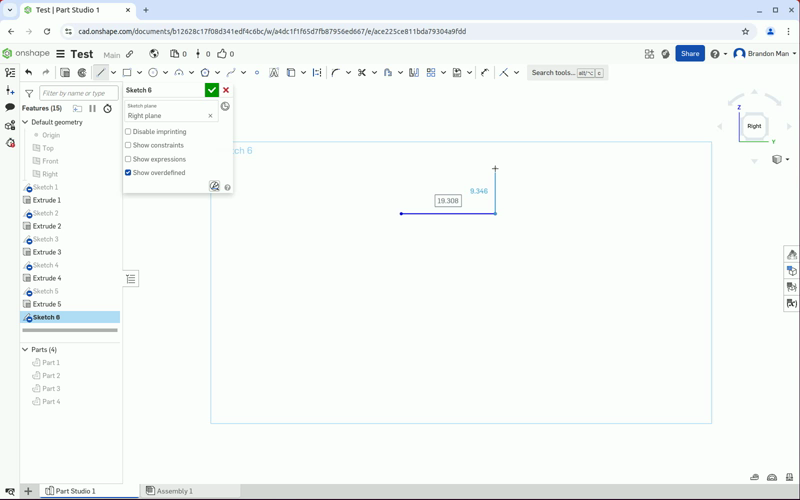
key_down(shift)
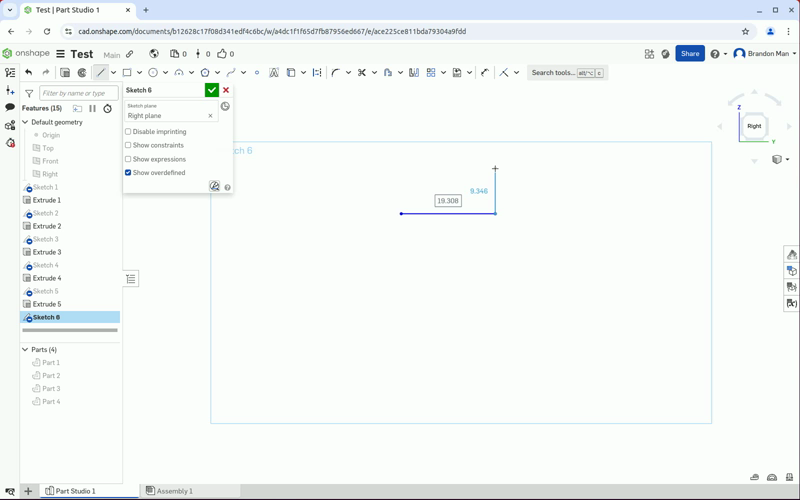
mouse_move(401, 168)
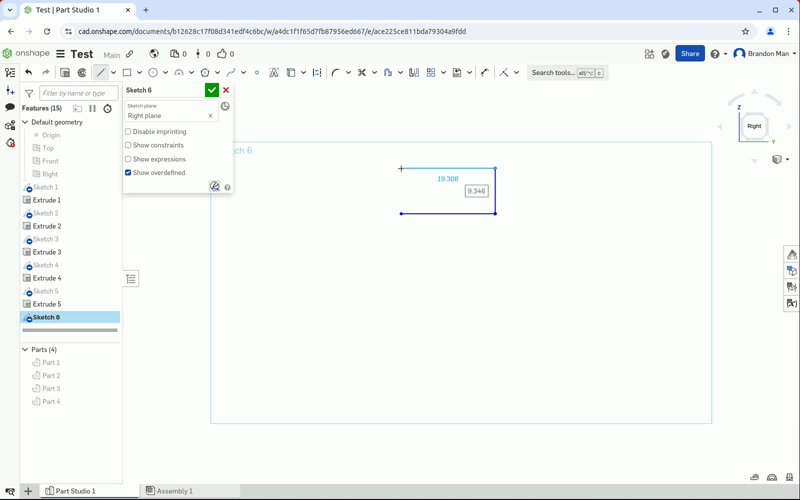
click(401, 168)
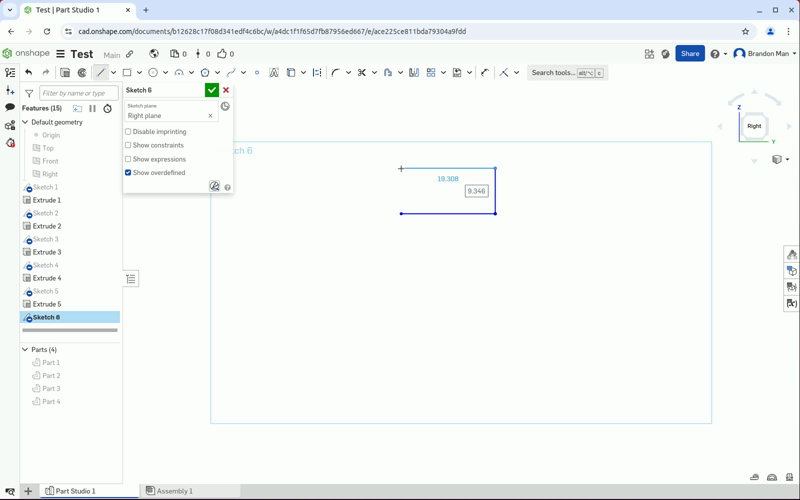
key_up(shift)
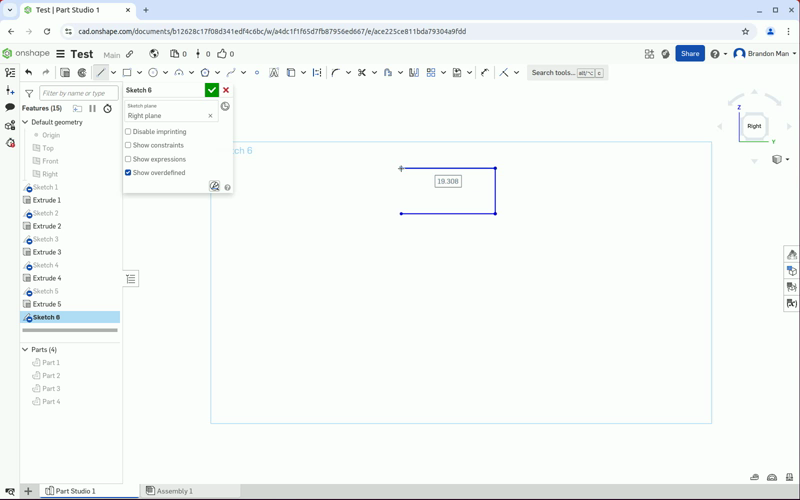
mouse_move(431, 168)
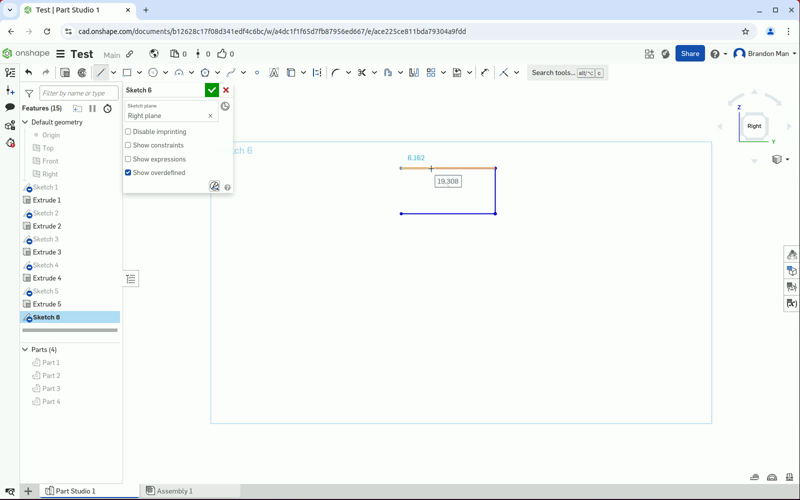
key_down(shift)
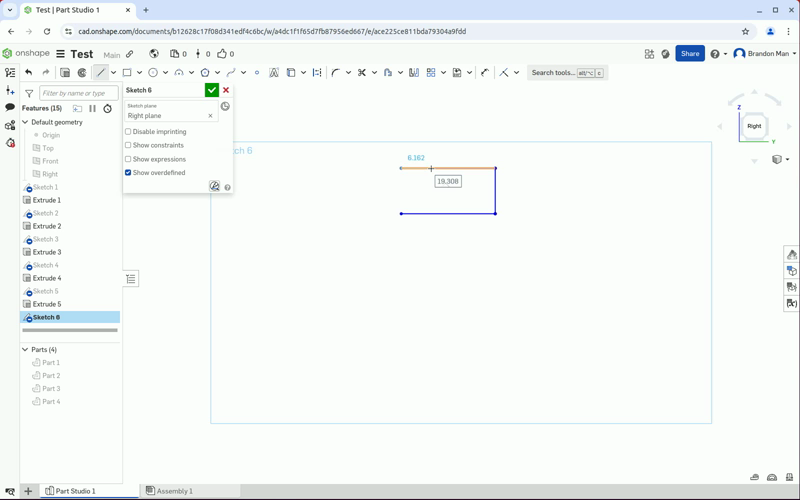
mouse_move(401, 213)
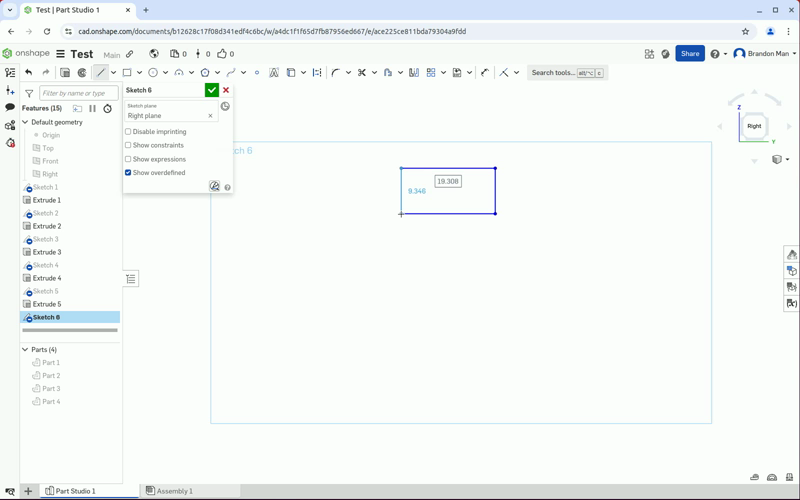
key_up(shift)
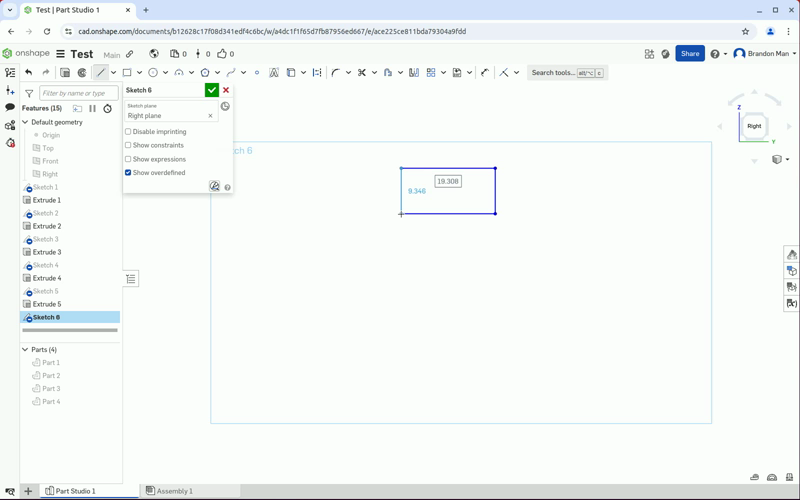
click(401, 213)
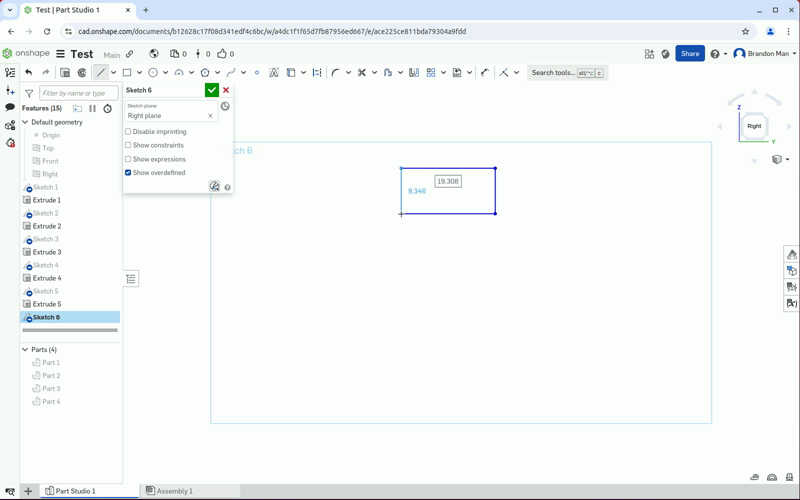
key(esc)
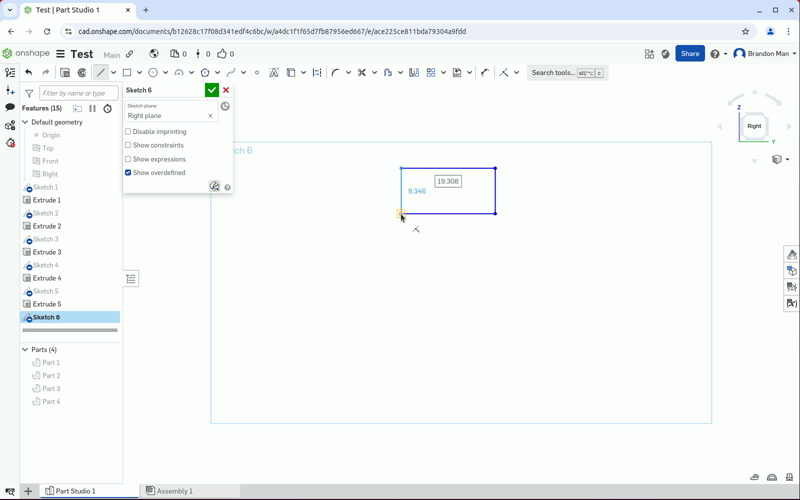
mouse_move(477, 190)
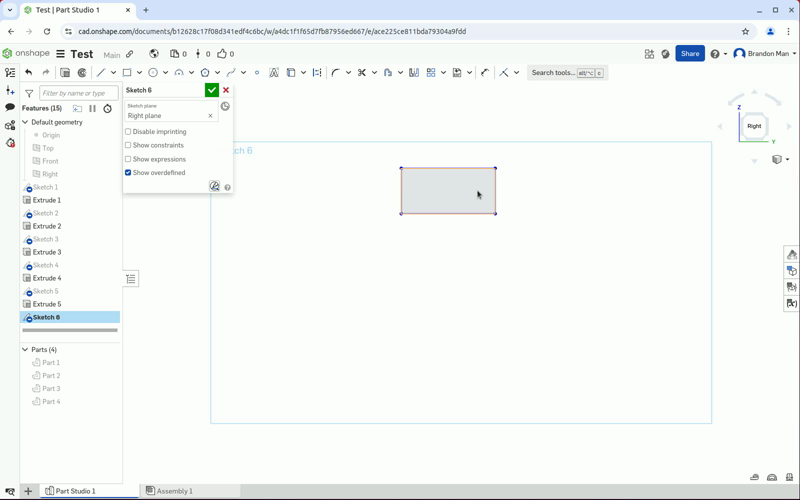
click(477, 190)
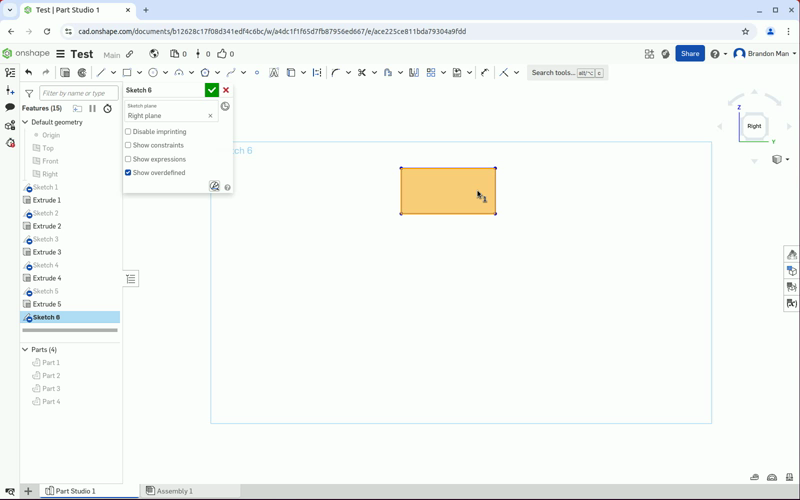
mouse_move(73, 352)
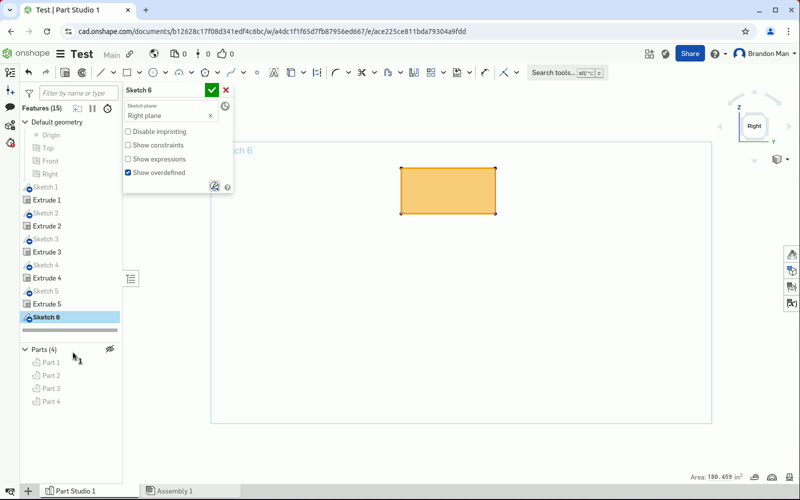
key(shift+y)
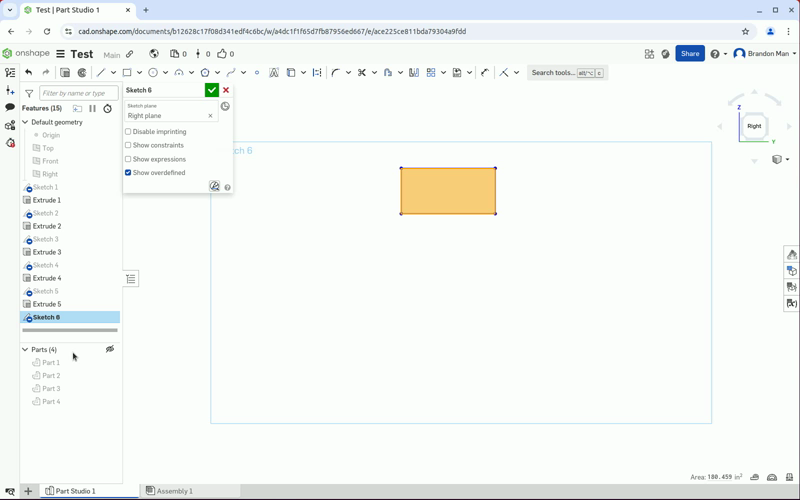
key(shift+e)
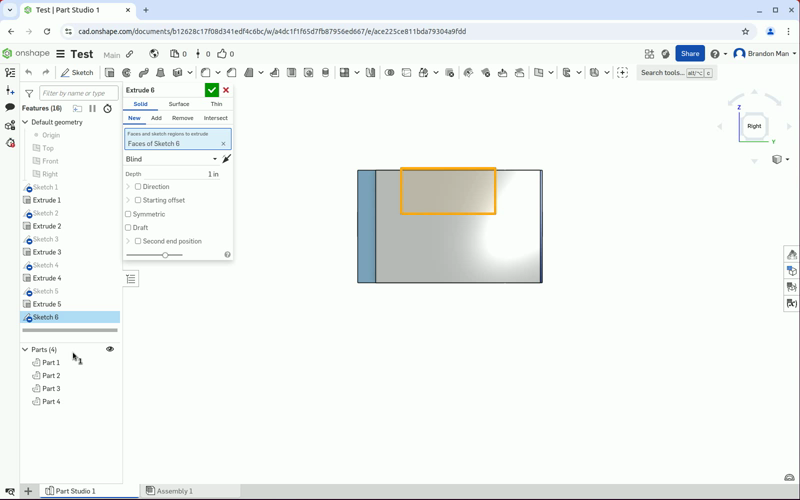
mouse_move(143, 106)
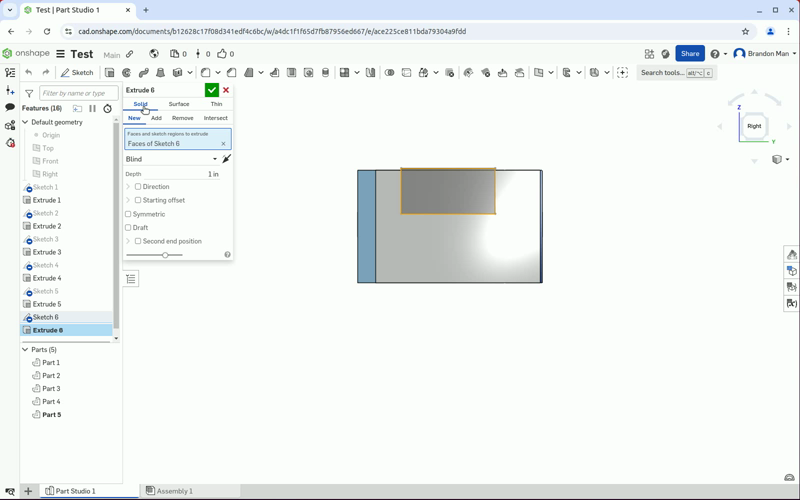
click(143, 106)
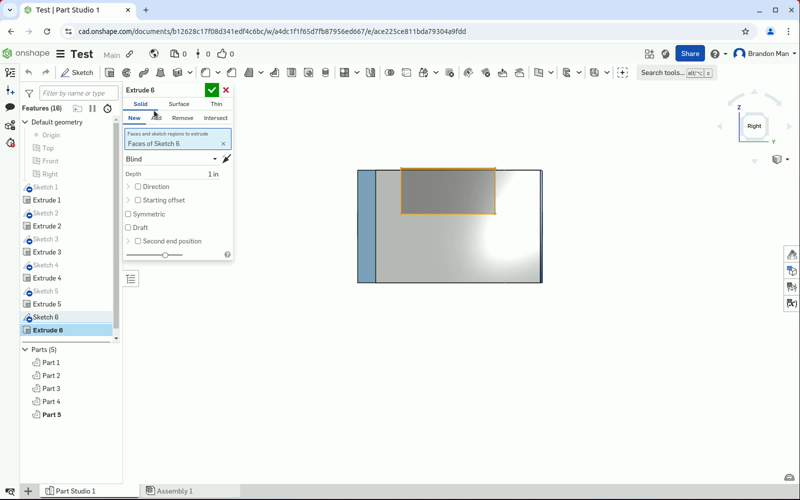
mouse_move(186, 120)
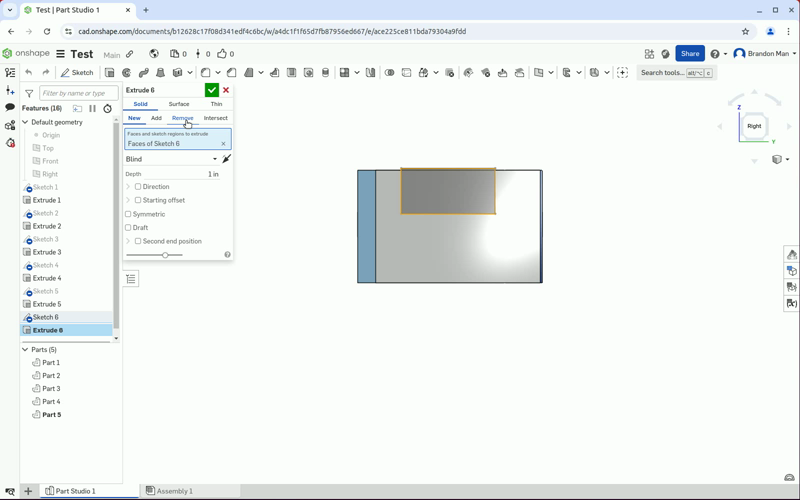
click(186, 120)
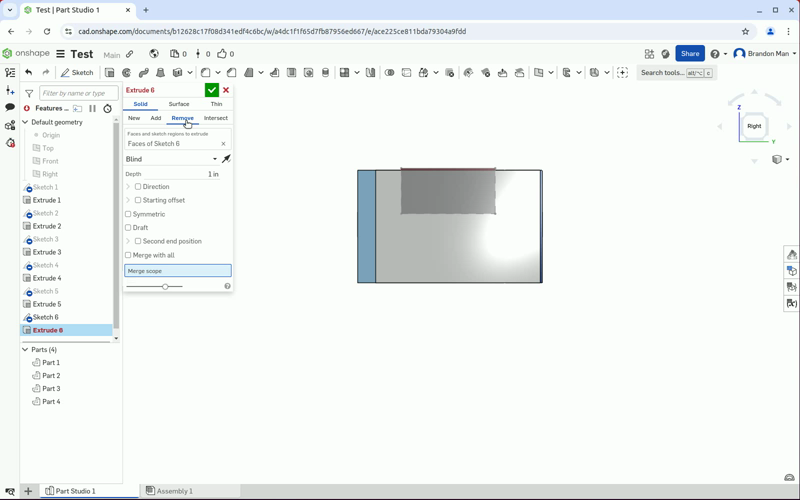
key(tab, 4)
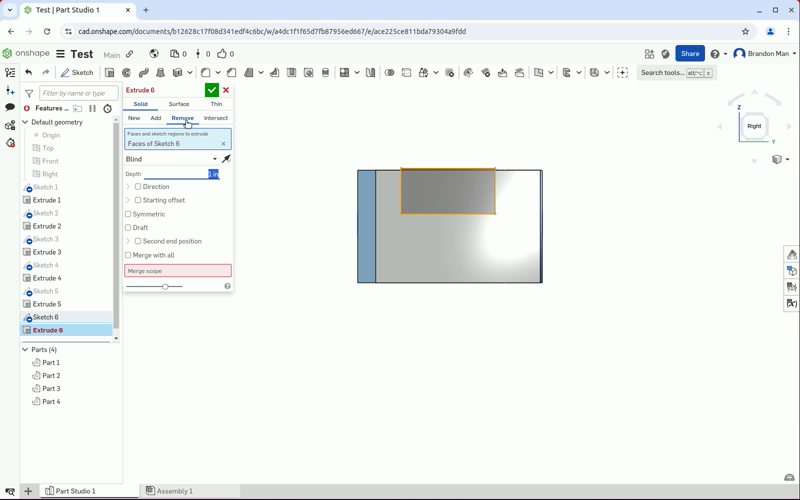
text(-61.14)
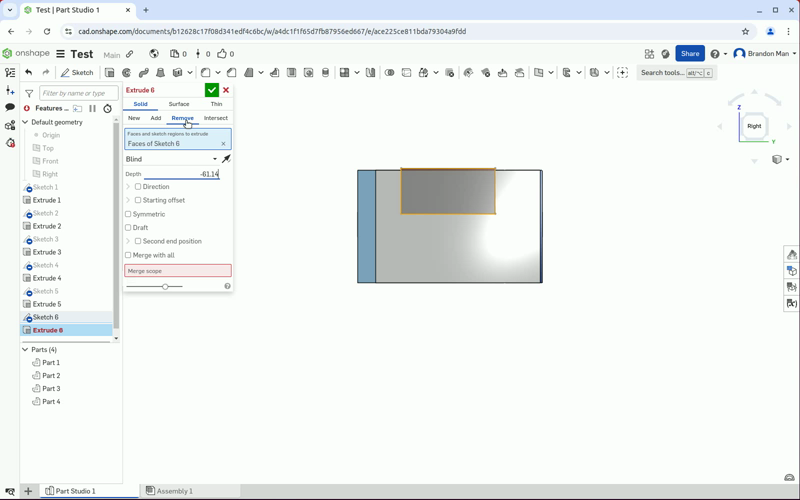
key(tab, 3)
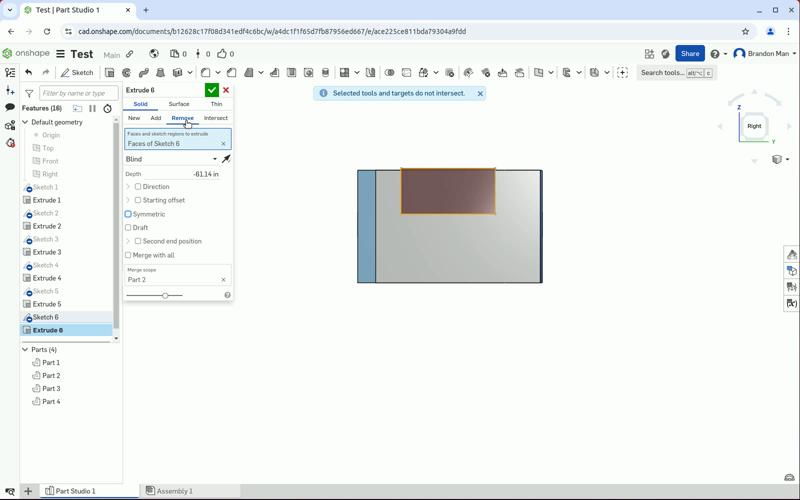
key(space)
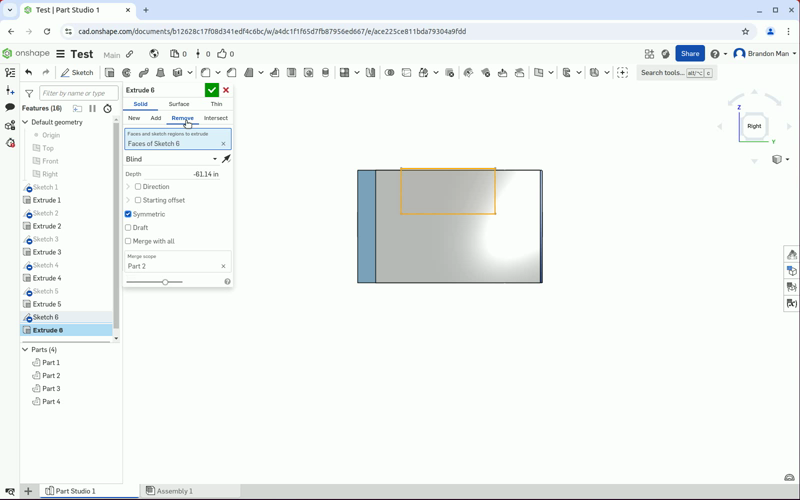
key(tab, 2)
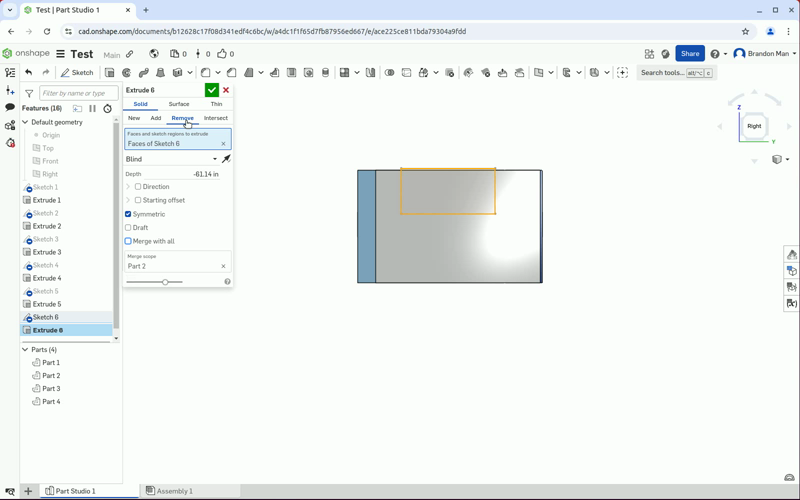
key(space)
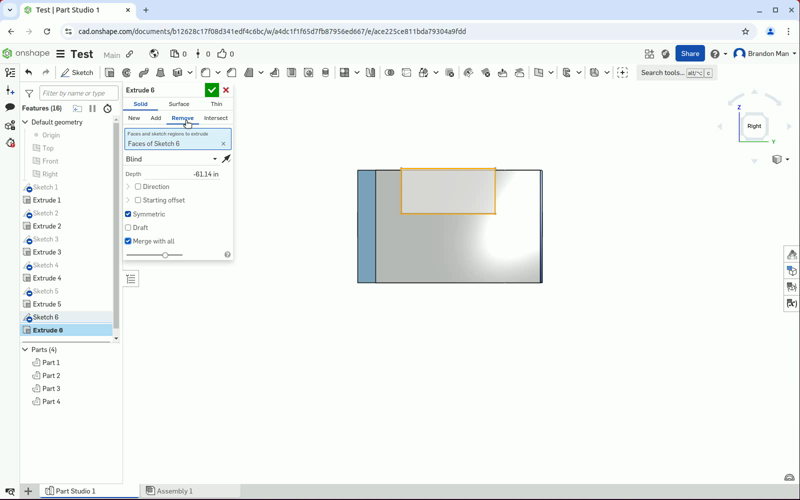
key(enter)
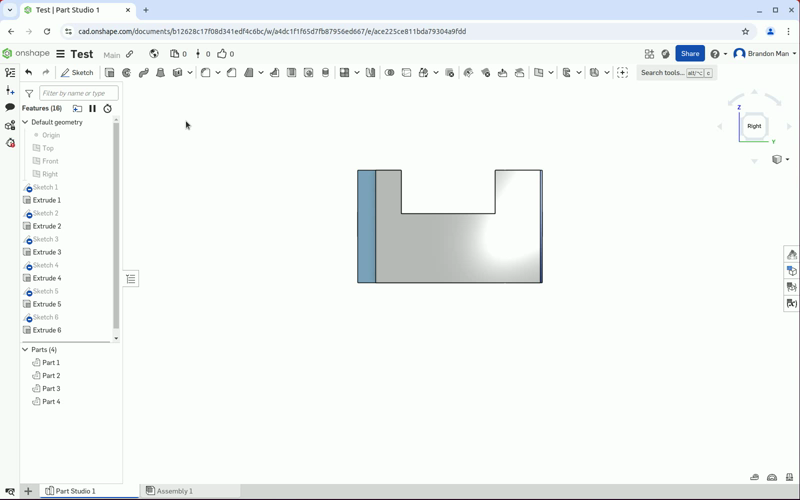
key(shift+h)
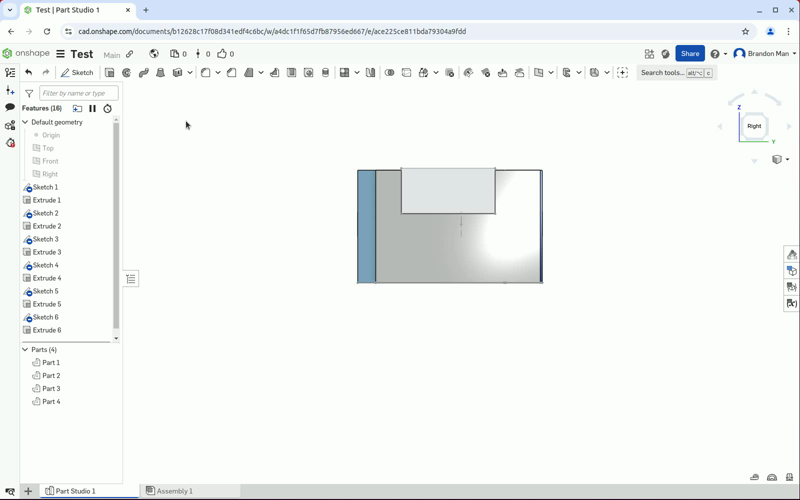
key(shift+h)
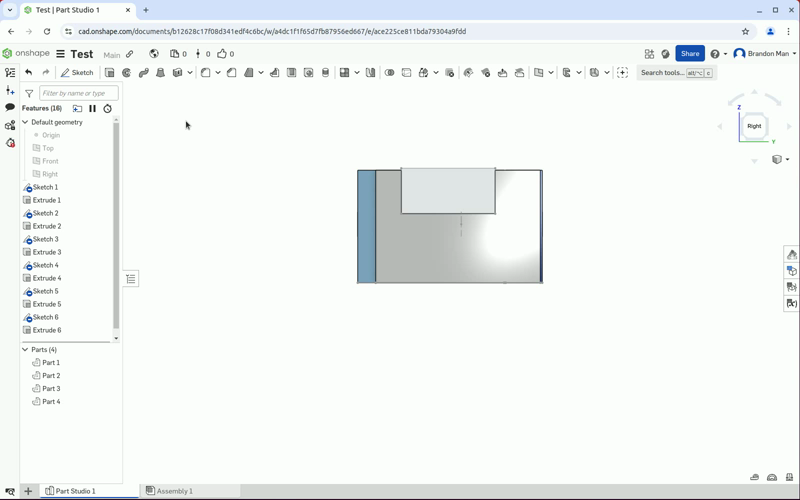
key(shift+7)
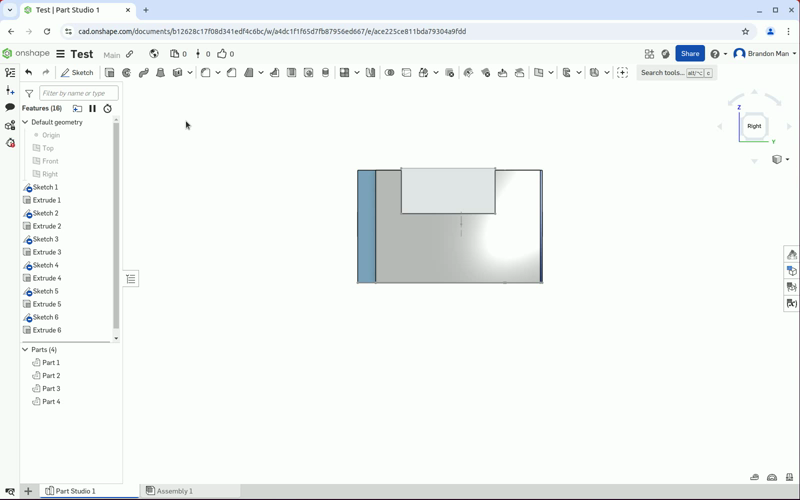
key(right, 2)
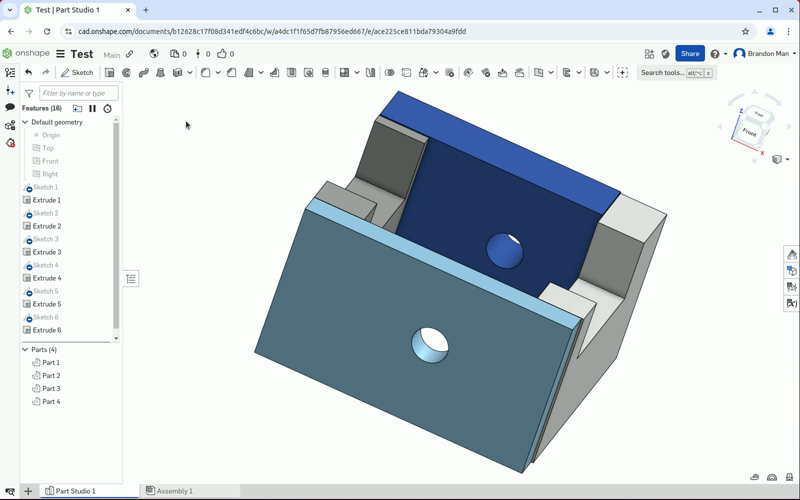
key(down, 2)
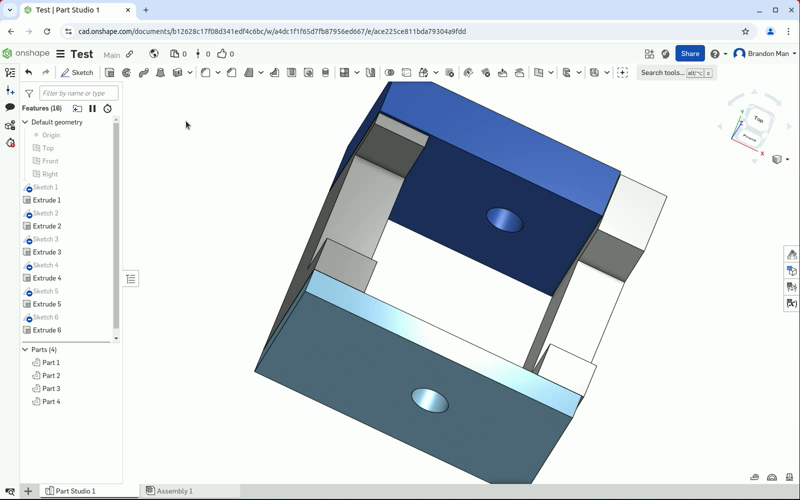
key(up, 2)
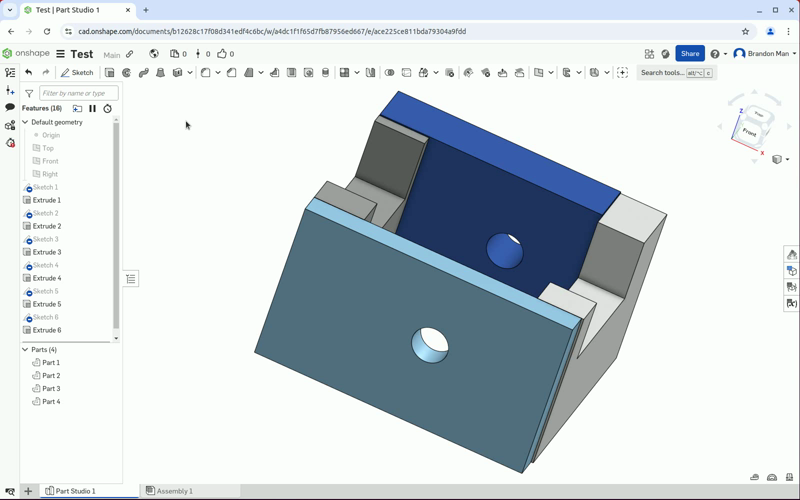
key(left, 2)
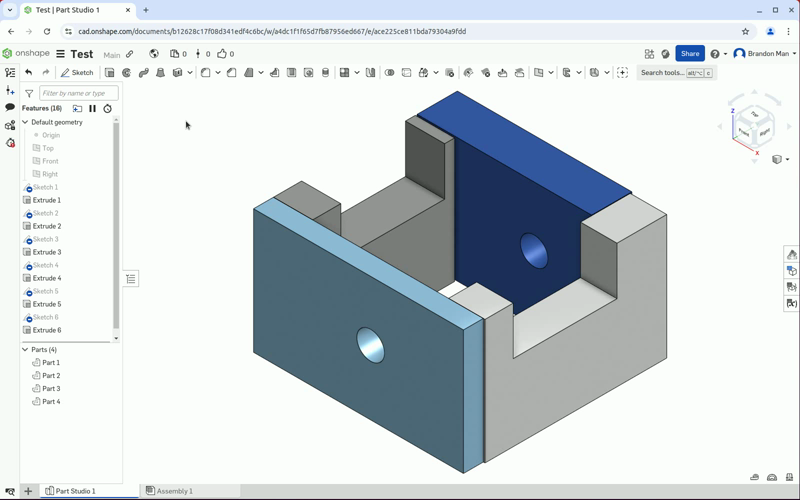
mouse_move(69, 189)
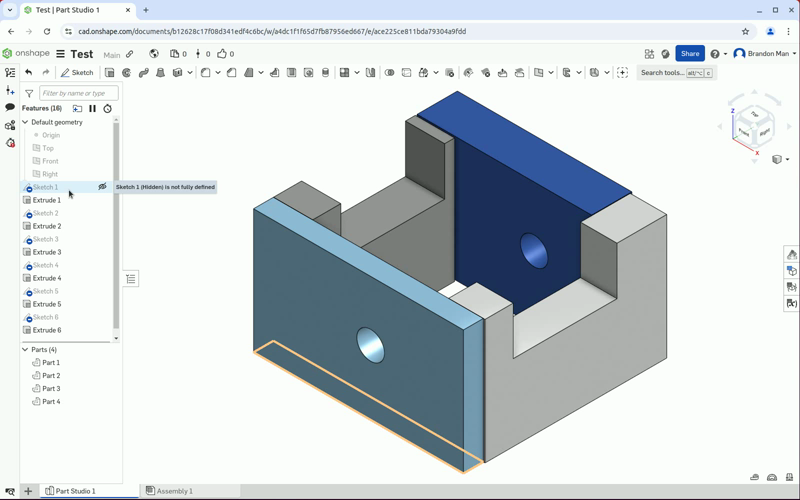
click(69, 189)